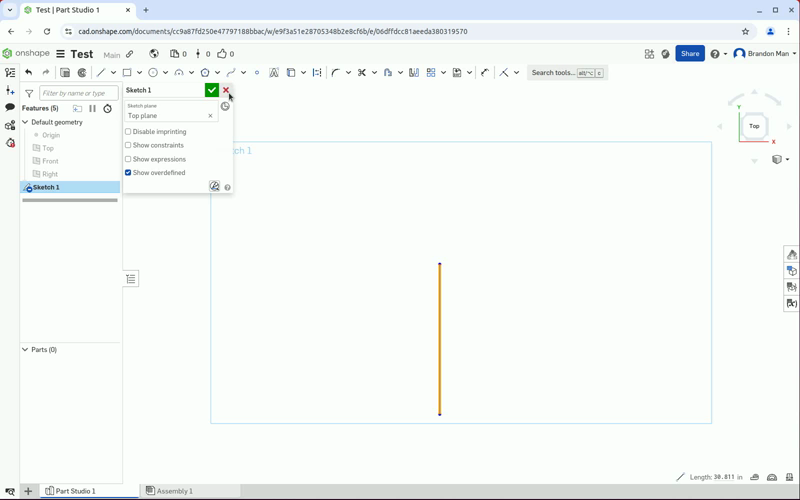
key(shift+h)
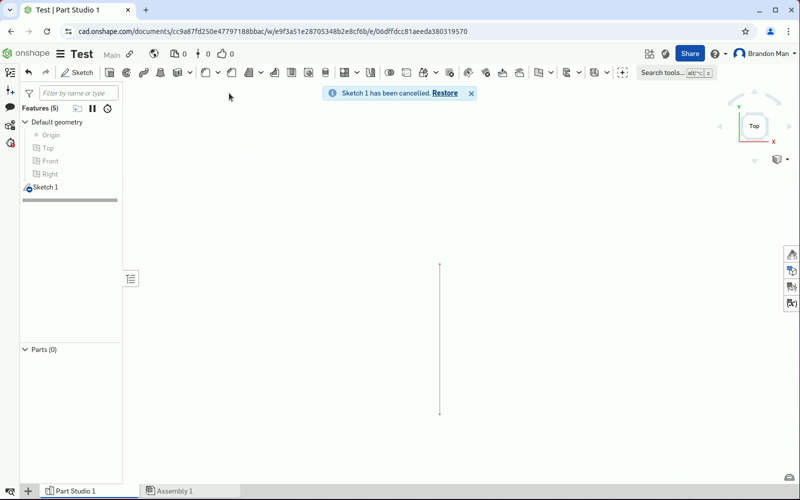
key(shift+s)
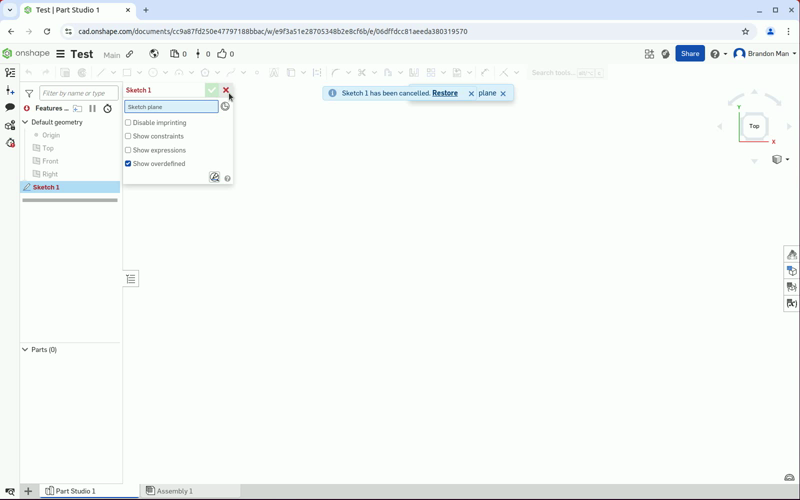
mouse_move(73, 150)
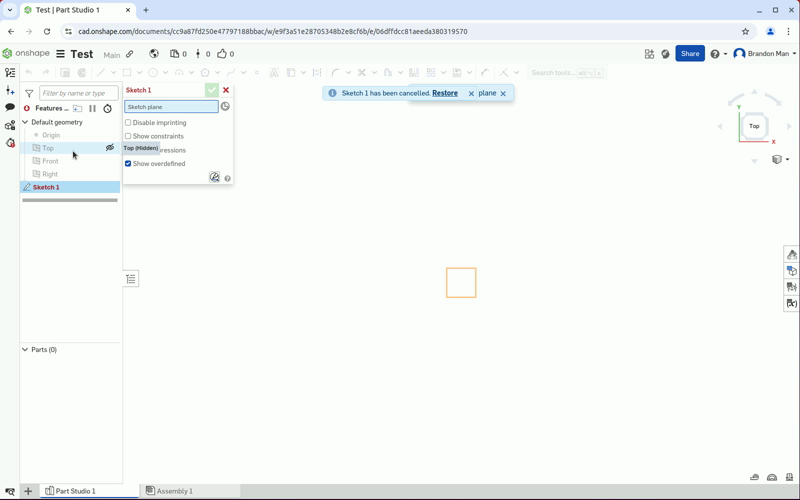
click(73, 150)
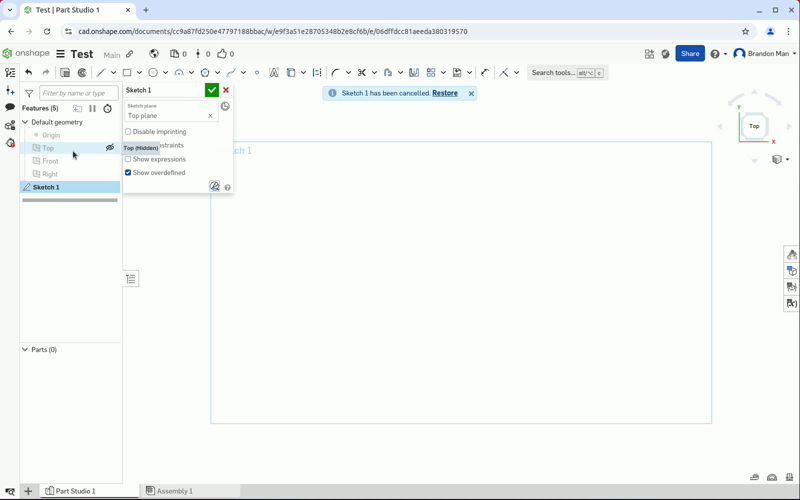
mouse_move(73, 352)
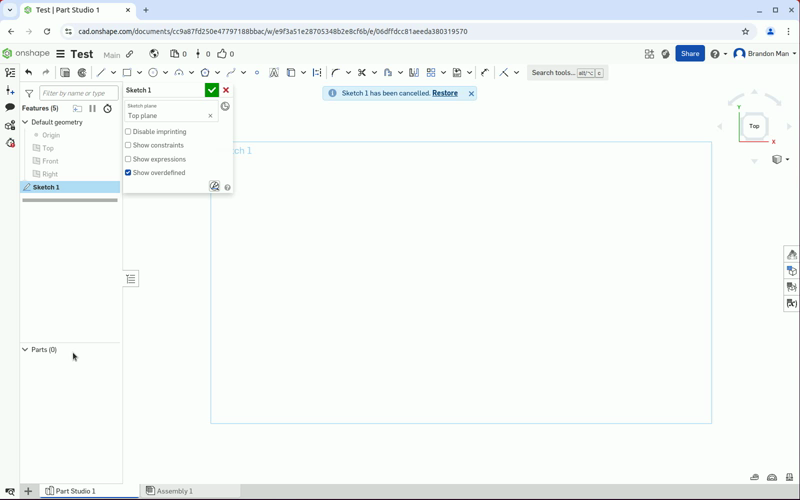
key(y)
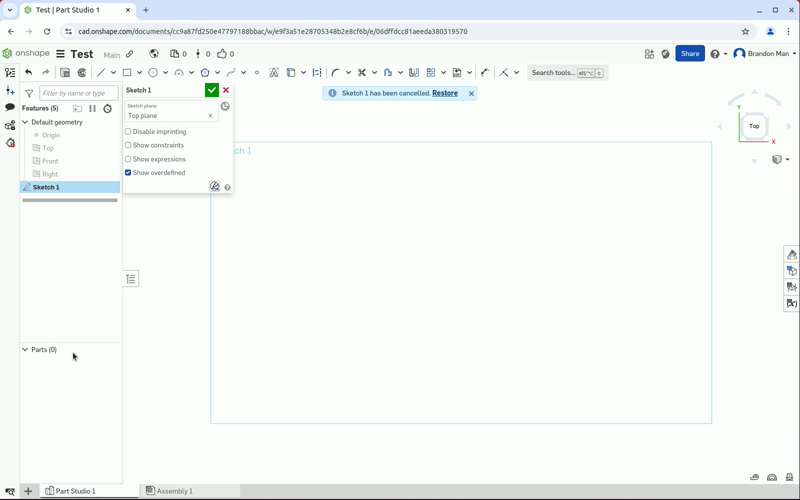
key(l)
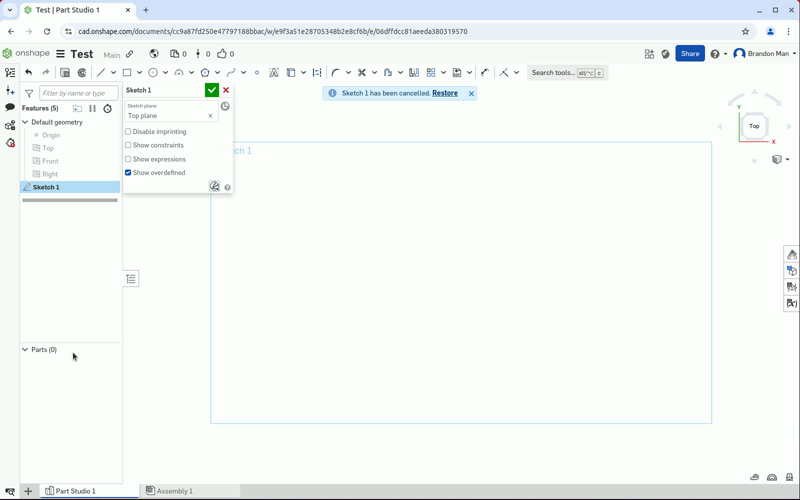
key_down(shift)
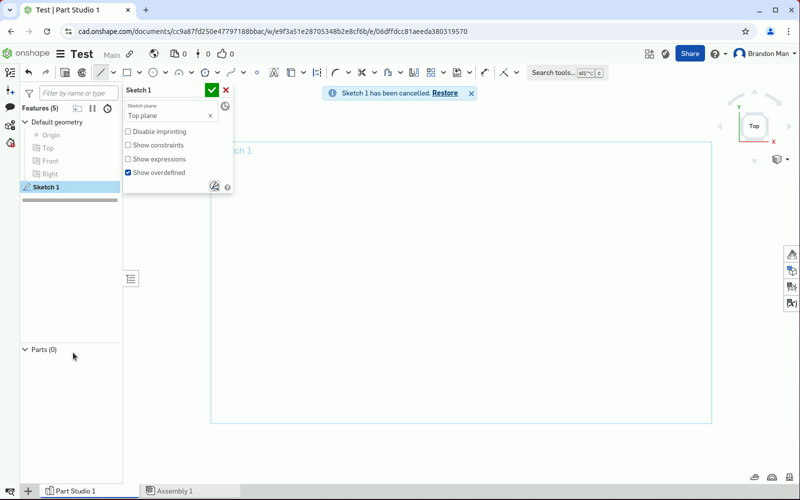
mouse_move(348, 342)
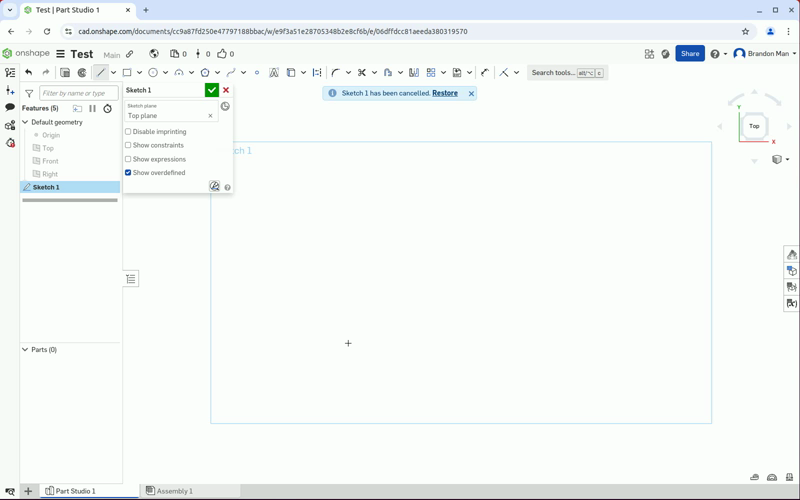
click(348, 342)
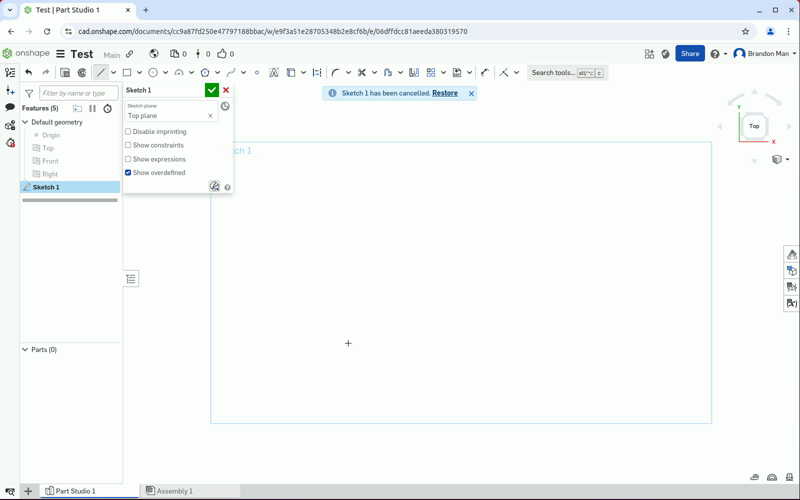
key_up(shift)
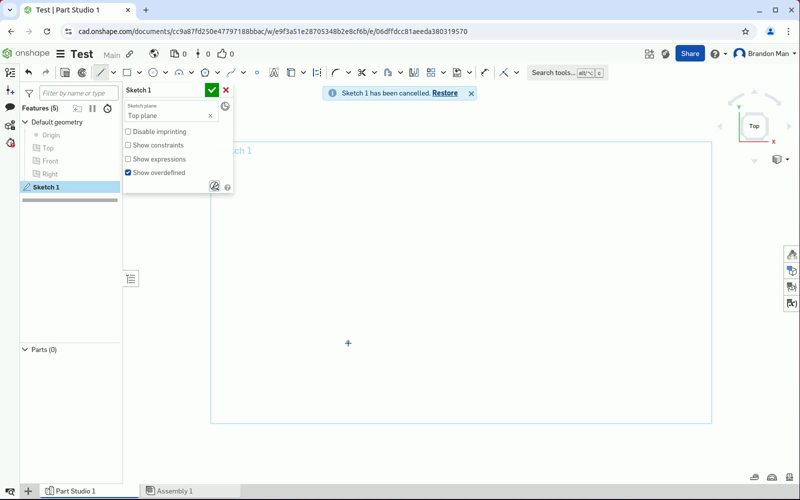
key_down(shift)
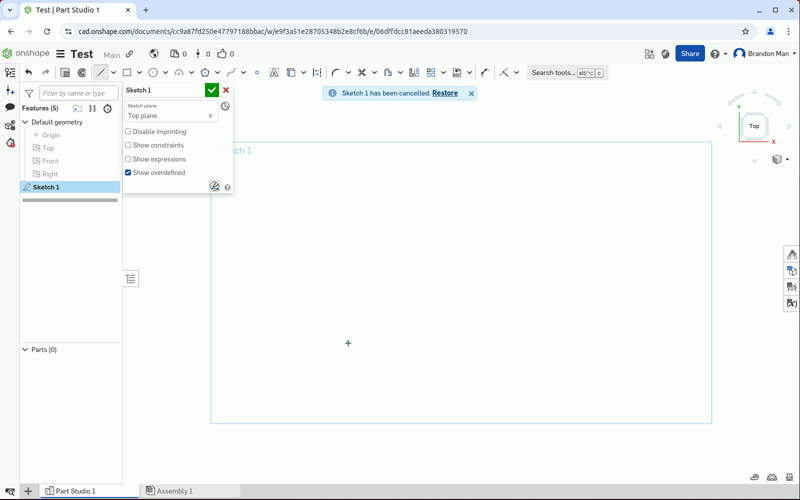
mouse_move(572, 342)
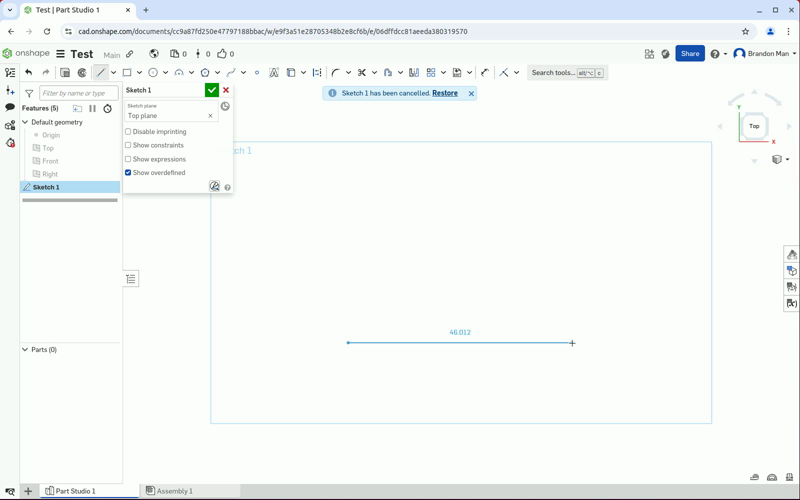
click(572, 342)
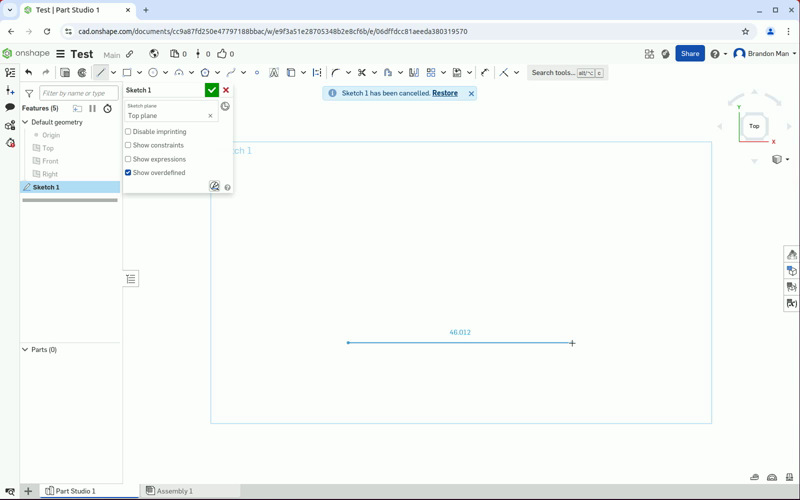
key_up(shift)
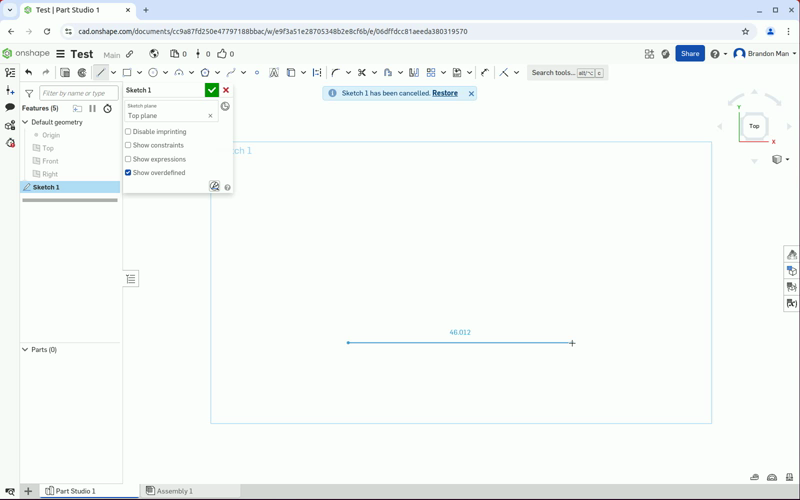
key_down(shift)
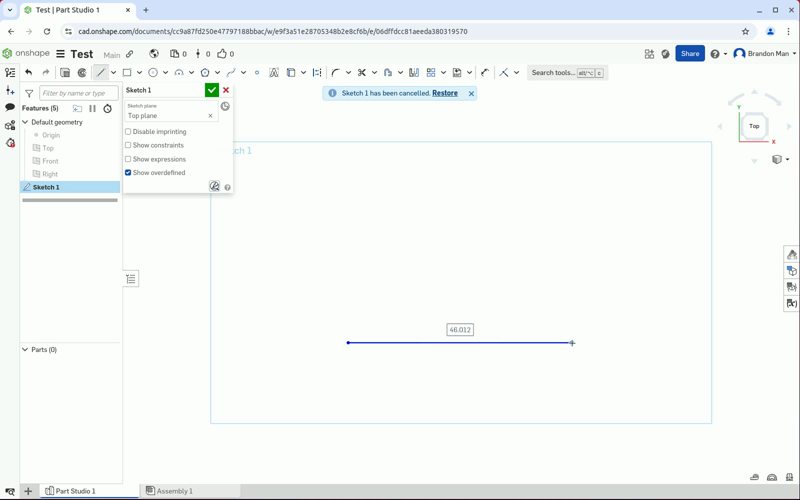
mouse_move(572, 222)
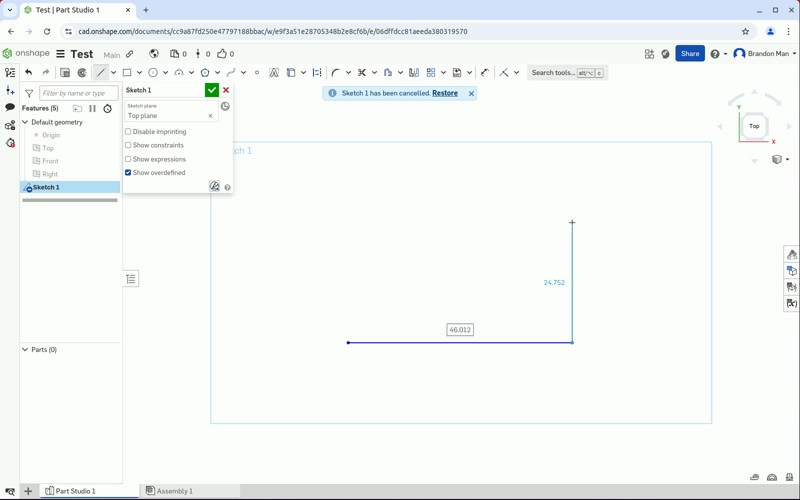
click(572, 222)
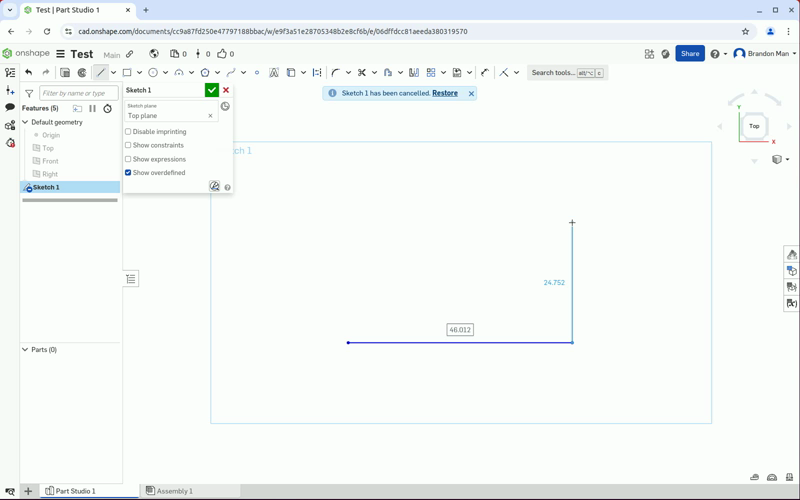
key_up(shift)
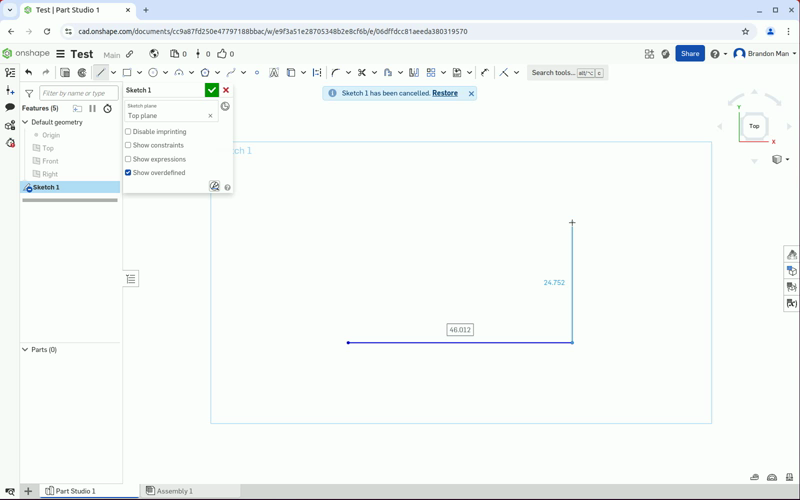
key_down(shift)
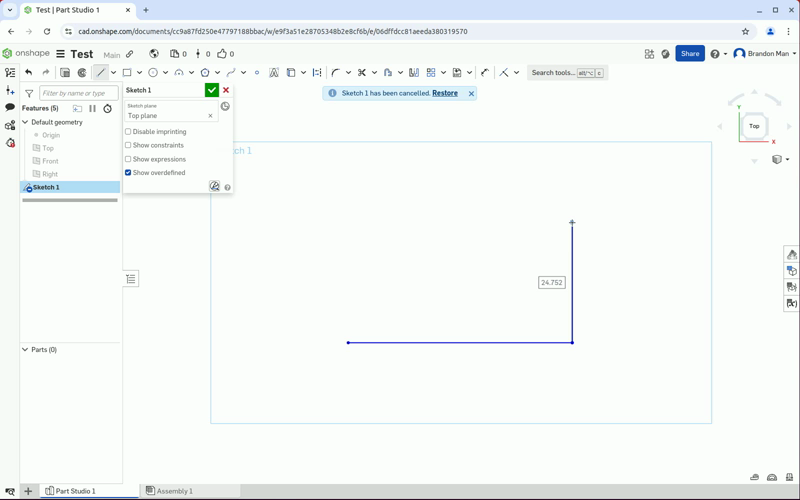
mouse_move(348, 222)
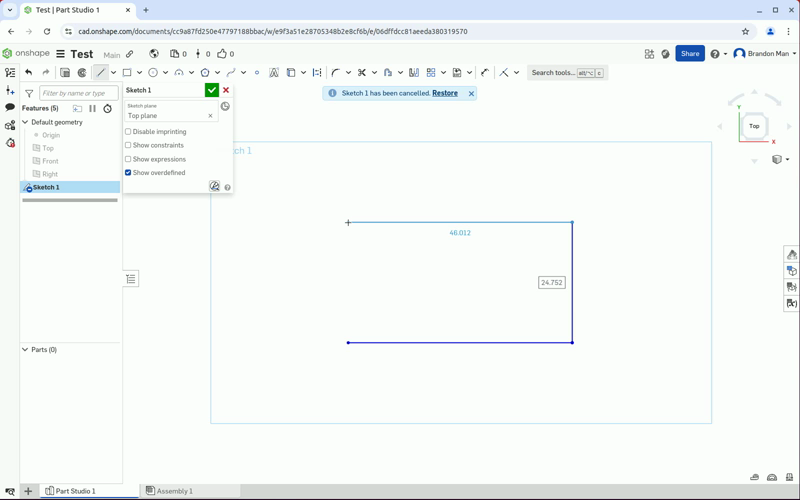
click(348, 222)
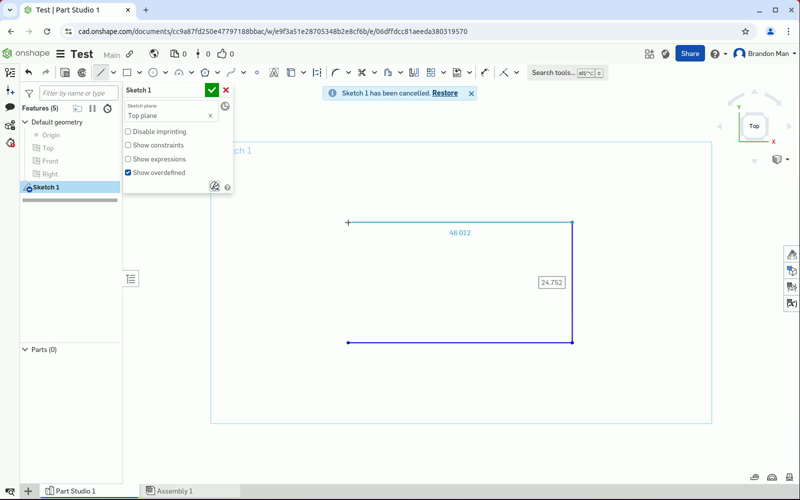
key_up(shift)
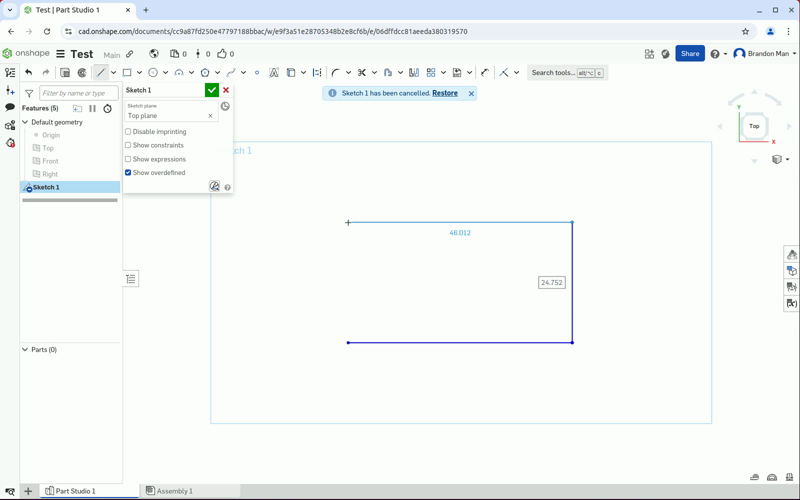
key_down(shift)
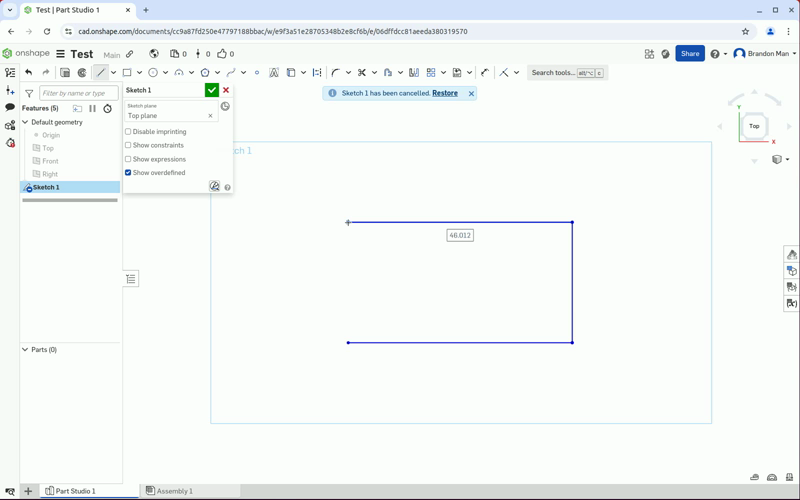
mouse_move(348, 342)
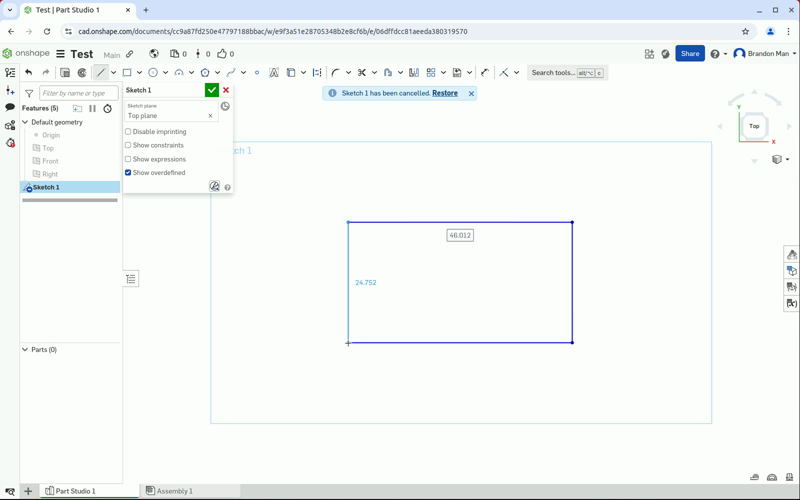
key_up(shift)
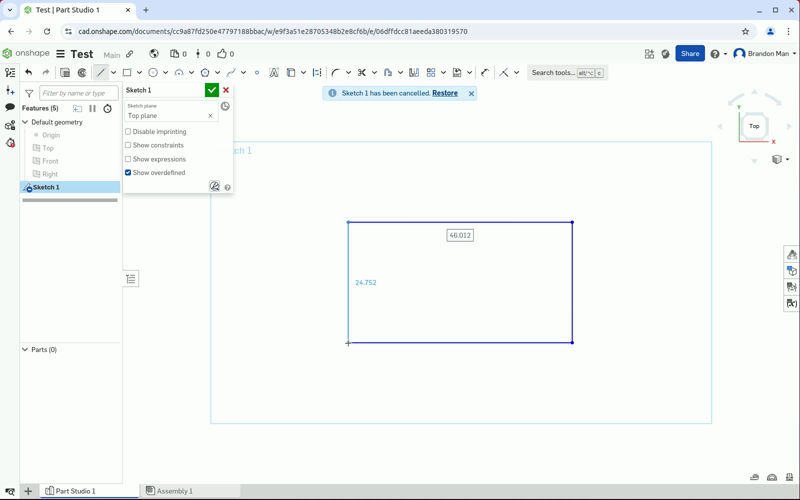
click(348, 342)
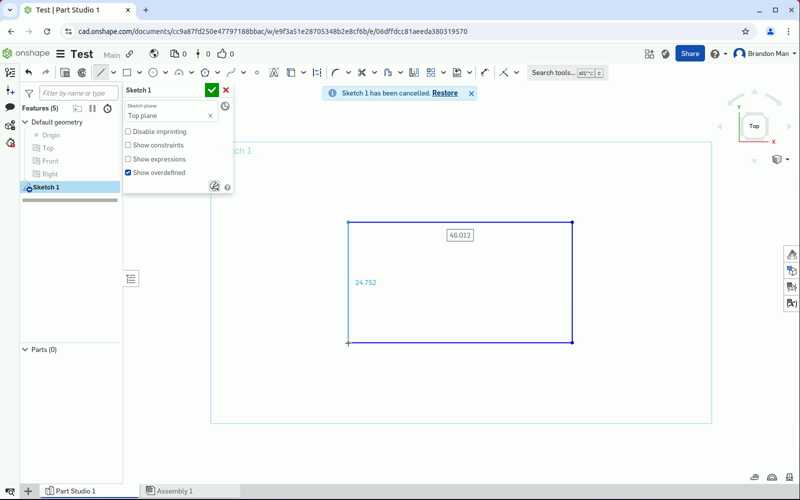
key(esc)
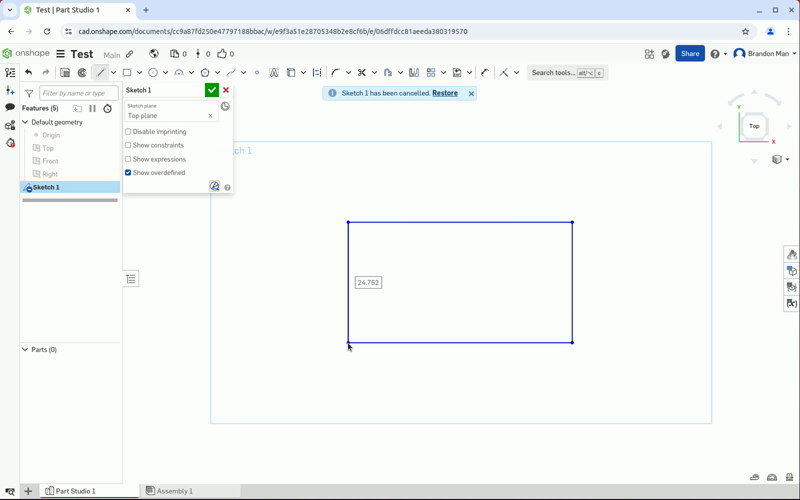
mouse_move(535, 286)
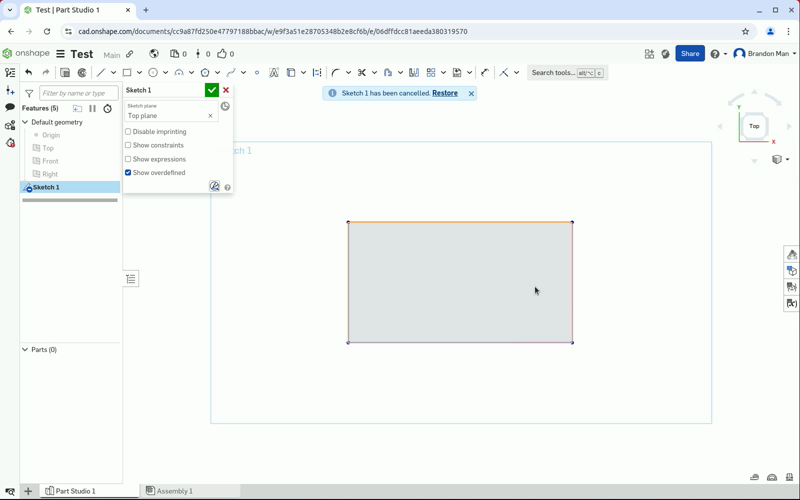
click(535, 286)
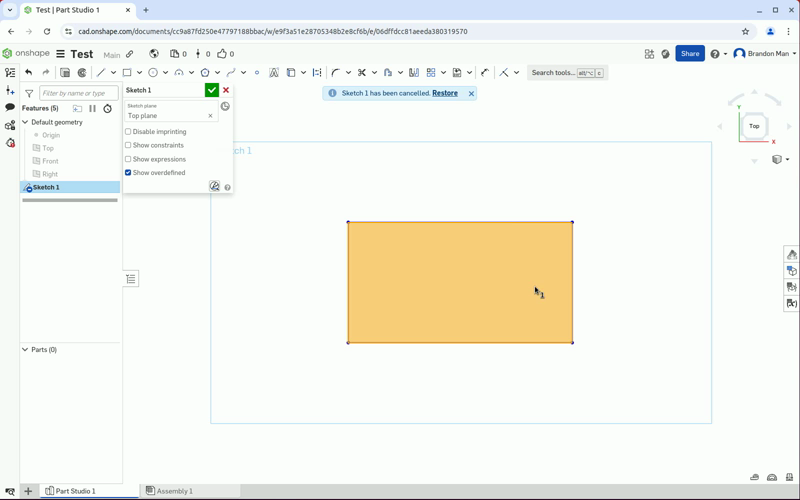
mouse_move(73, 352)
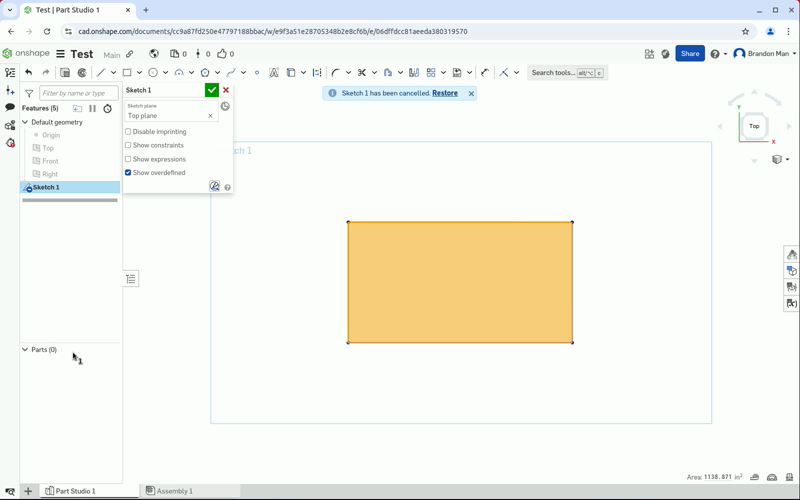
key(shift+y)
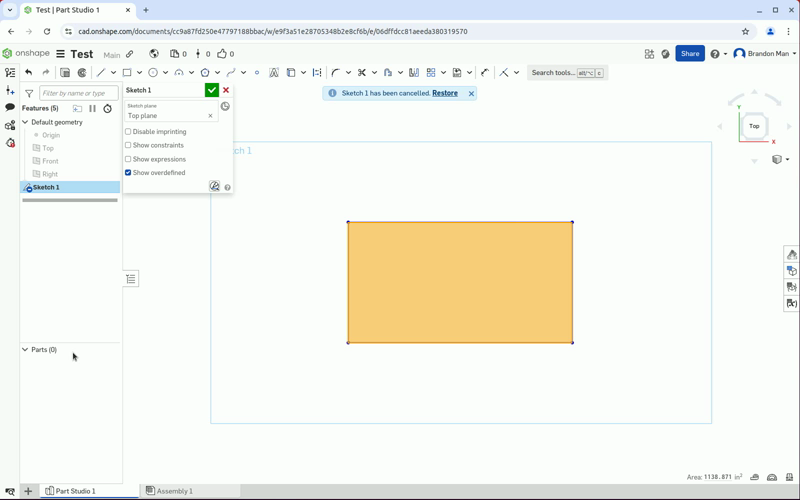
key(shift+e)
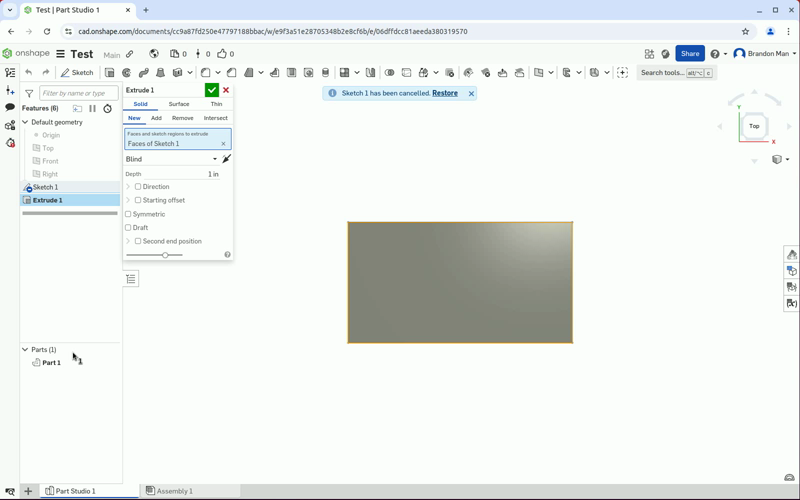
mouse_move(143, 106)
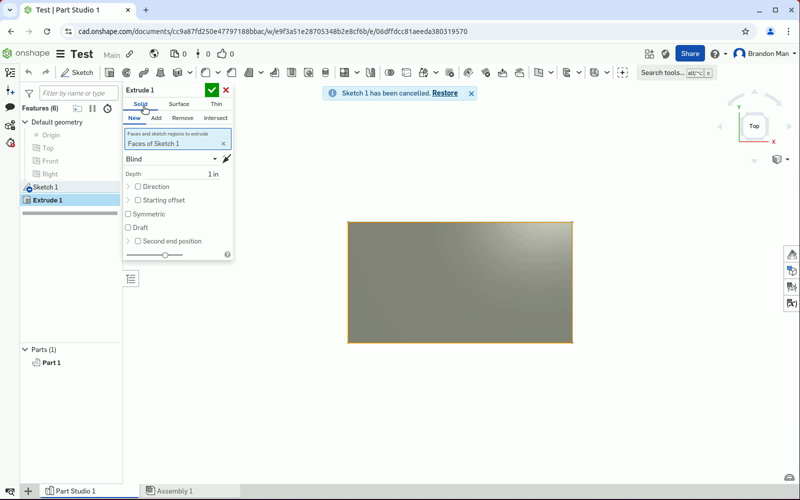
click(143, 106)
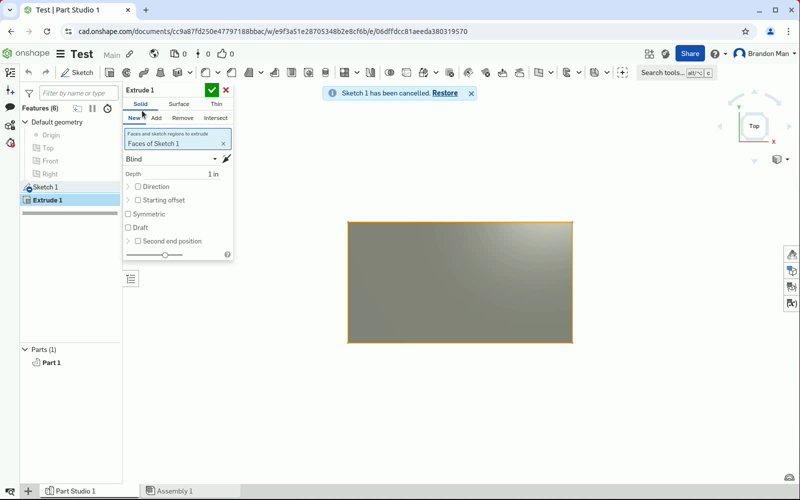
mouse_move(137, 120)
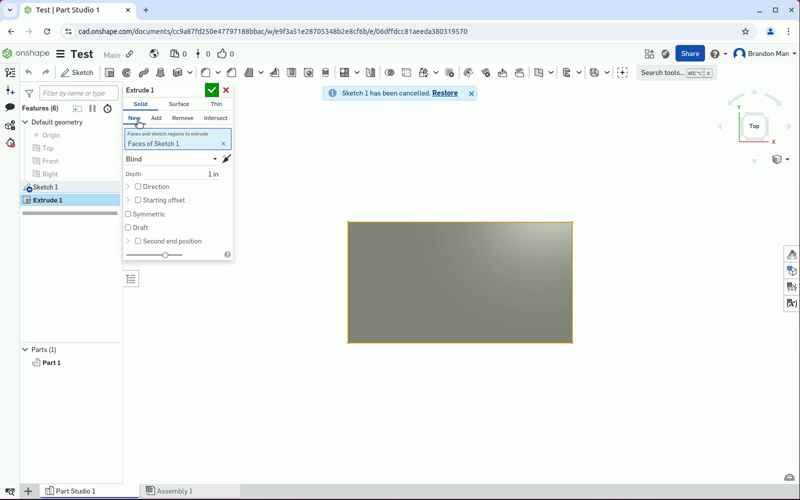
click(137, 120)
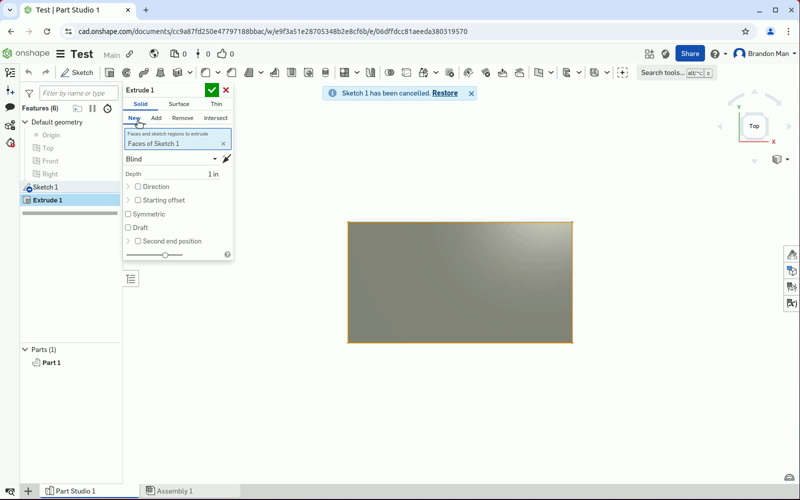
key(tab, 4)
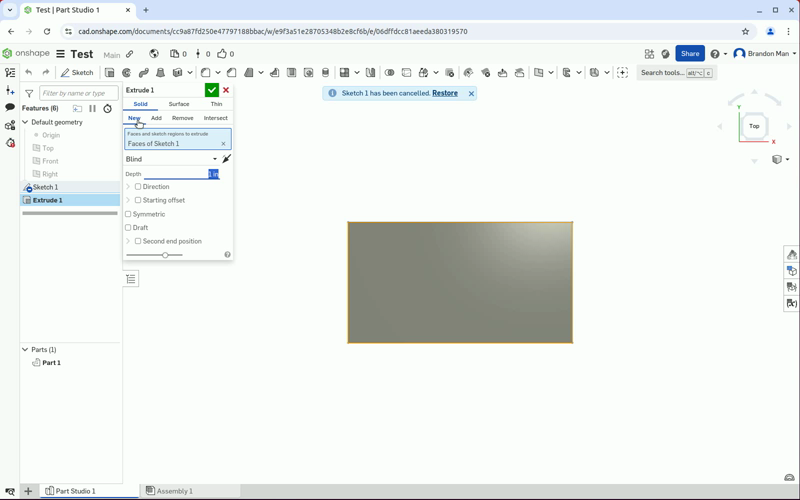
text(10.832)
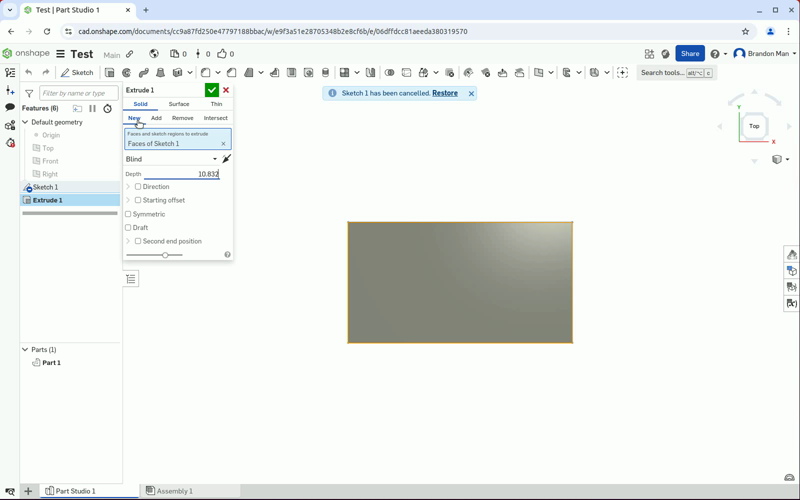
key(enter)
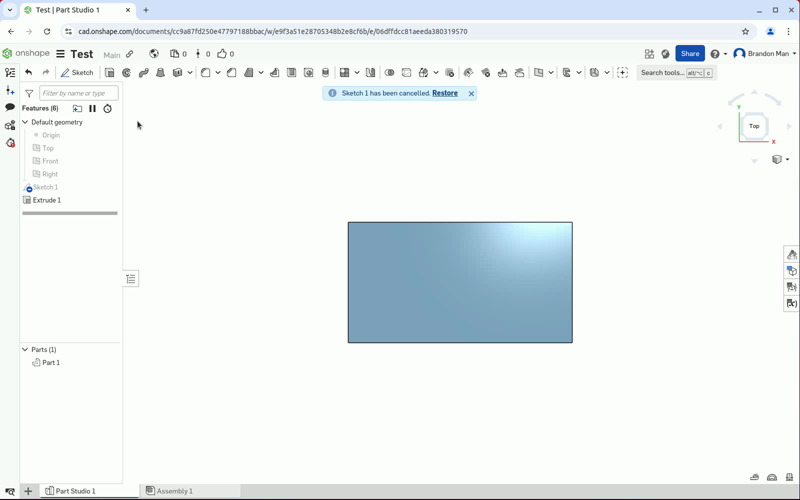
key(shift+h)
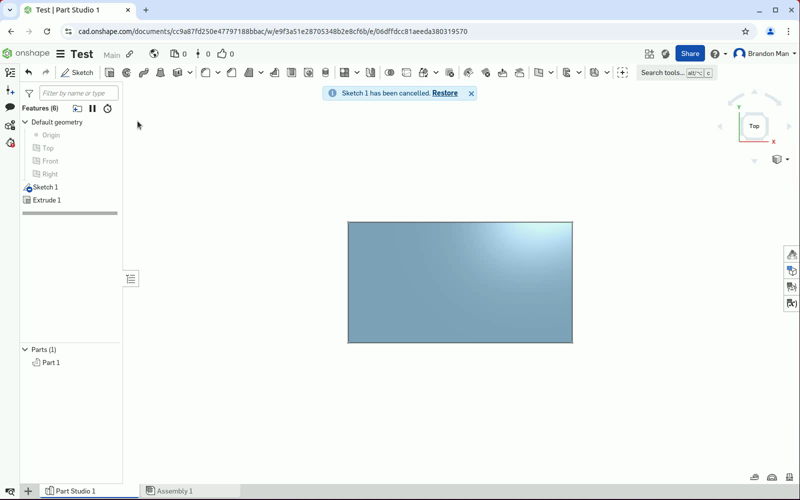
key(shift+h)
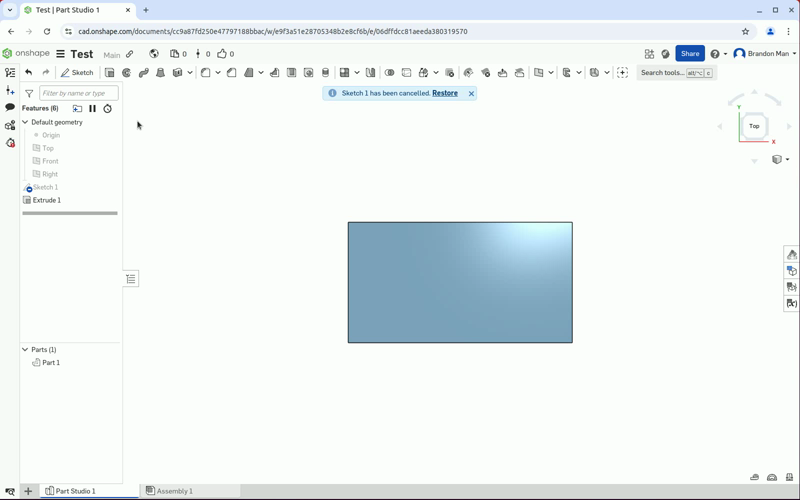
mouse_move(73, 189)
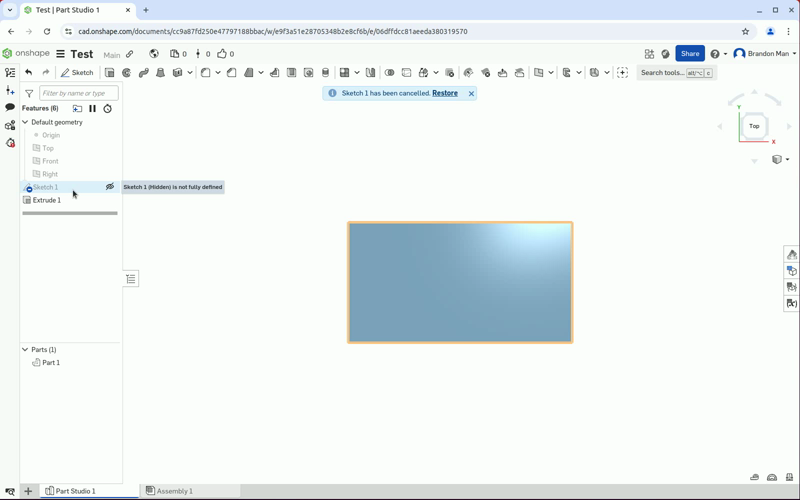
click(73, 189)
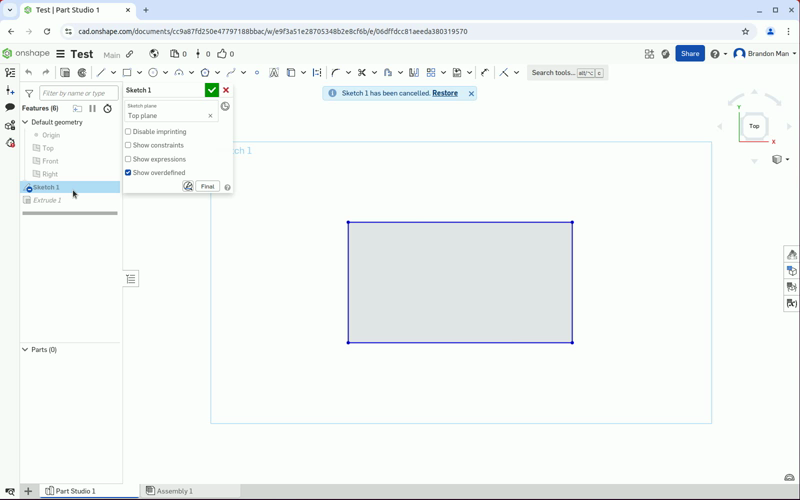
mouse_move(229, 92)
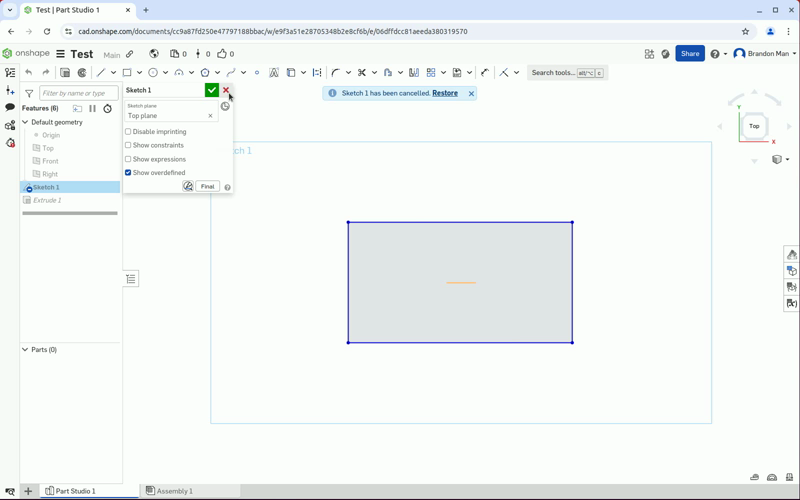
click(229, 92)
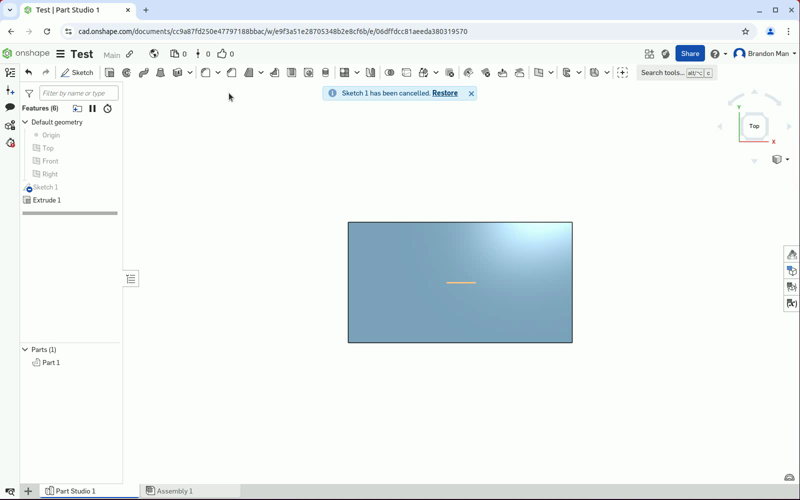
mouse_move(541, 75)
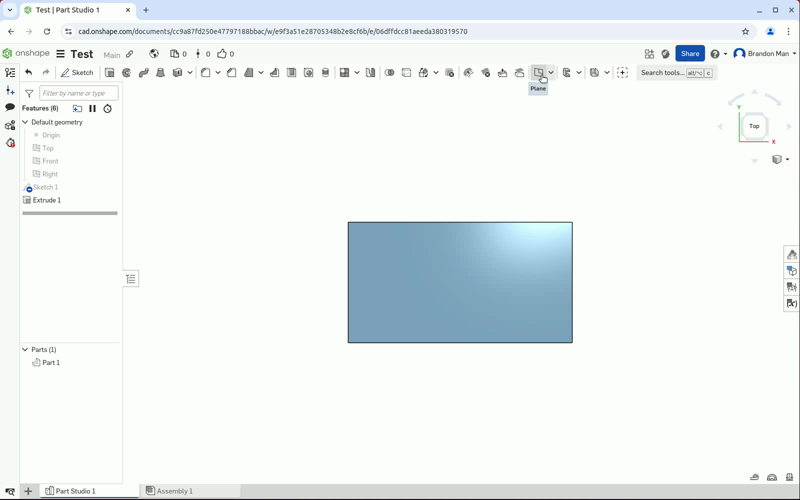
click(541, 75)
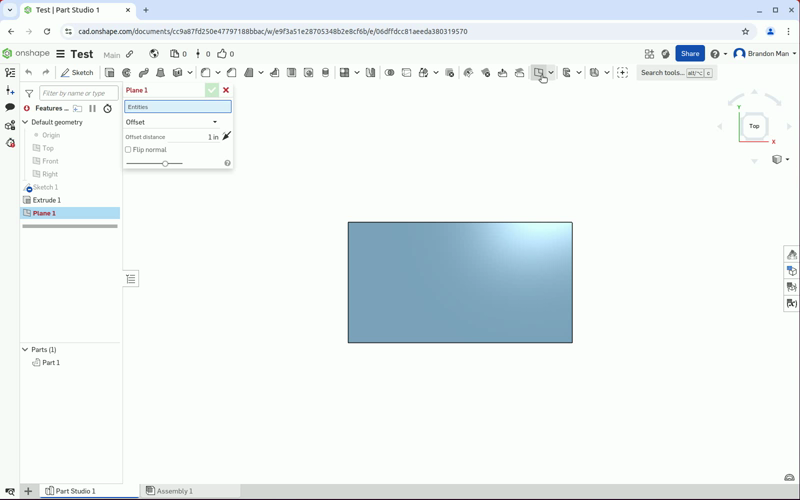
mouse_move(73, 150)
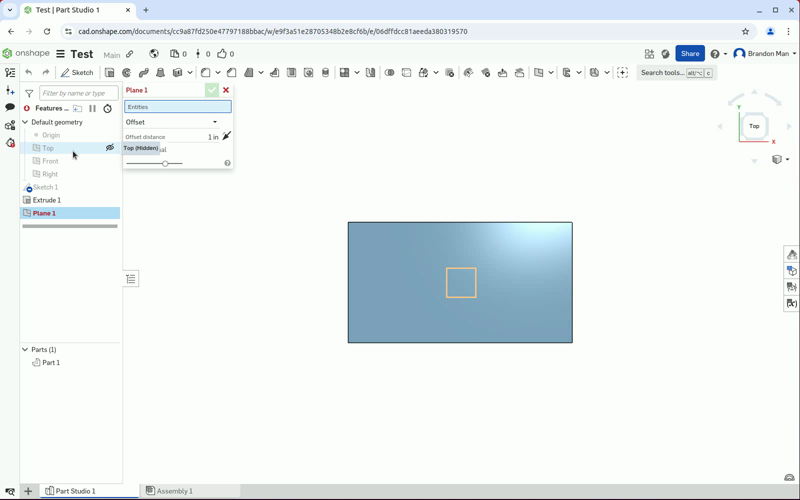
click(73, 150)
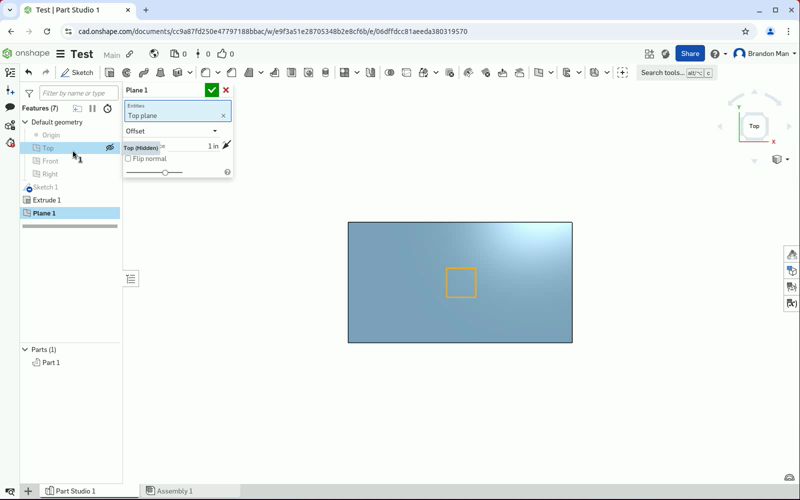
key(tab, 2)
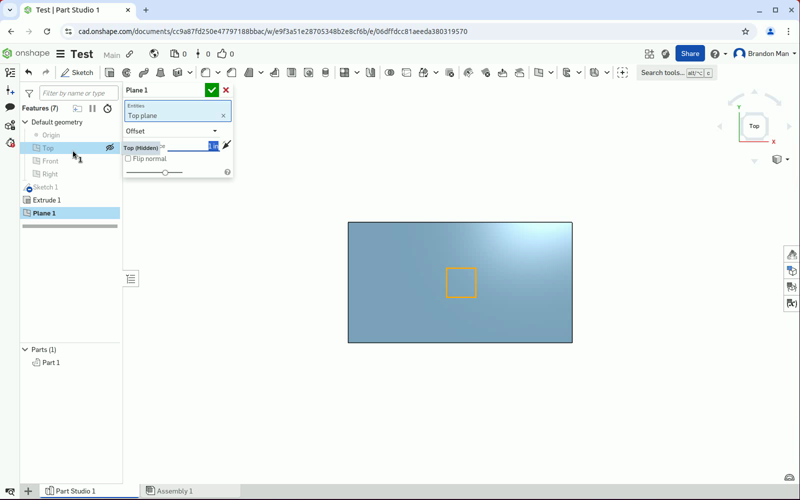
text(10.845)
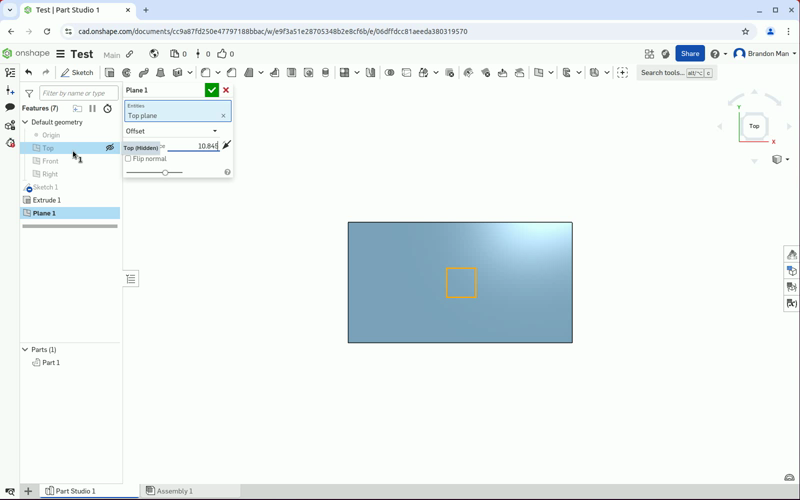
key(enter, 2)
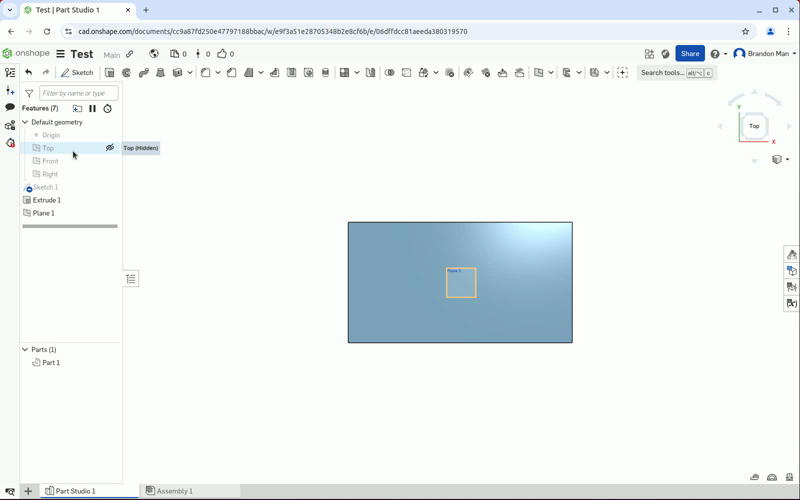
key(shift+s)
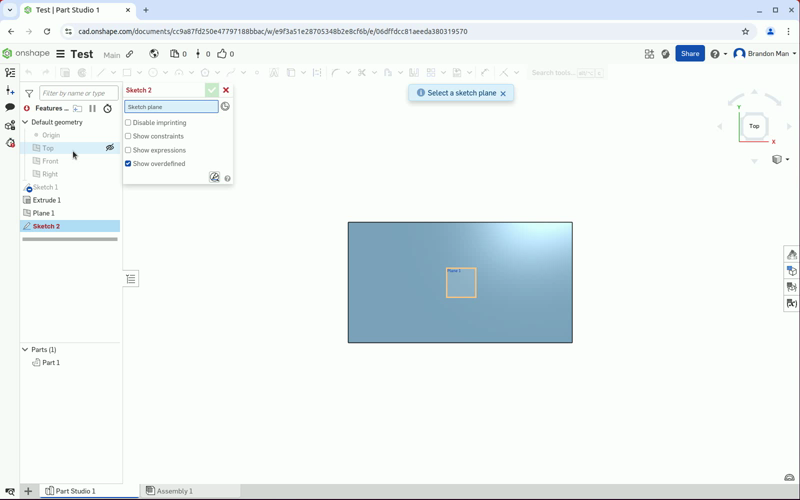
mouse_move(73, 215)
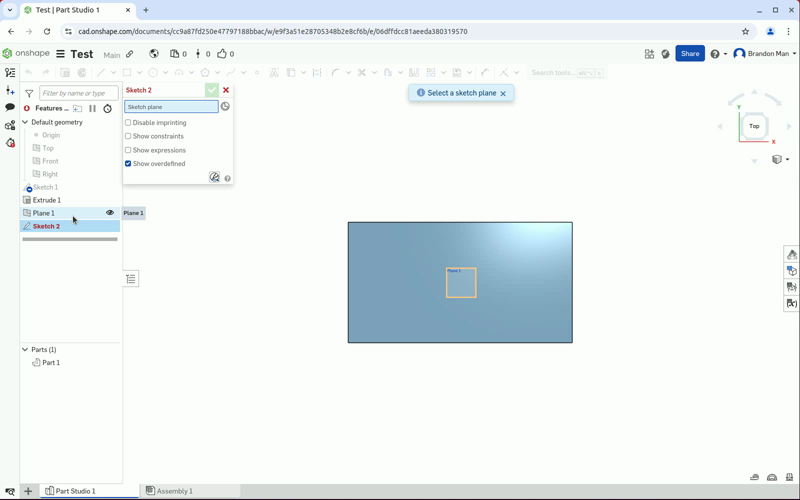
click(73, 215)
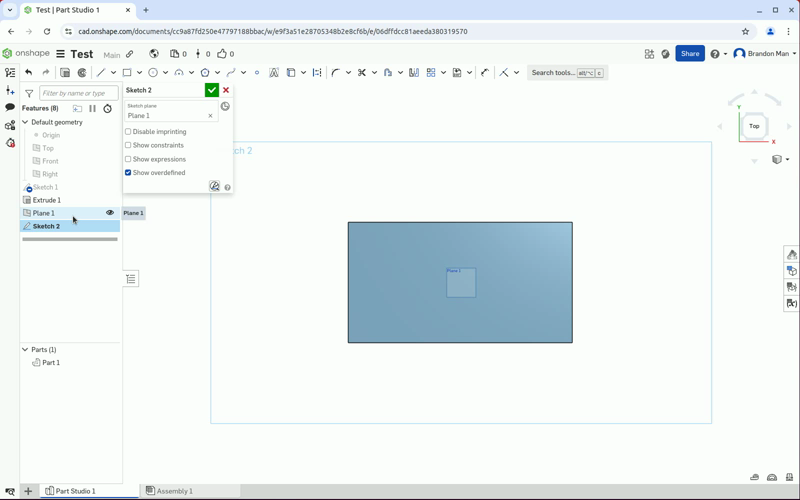
mouse_move(73, 352)
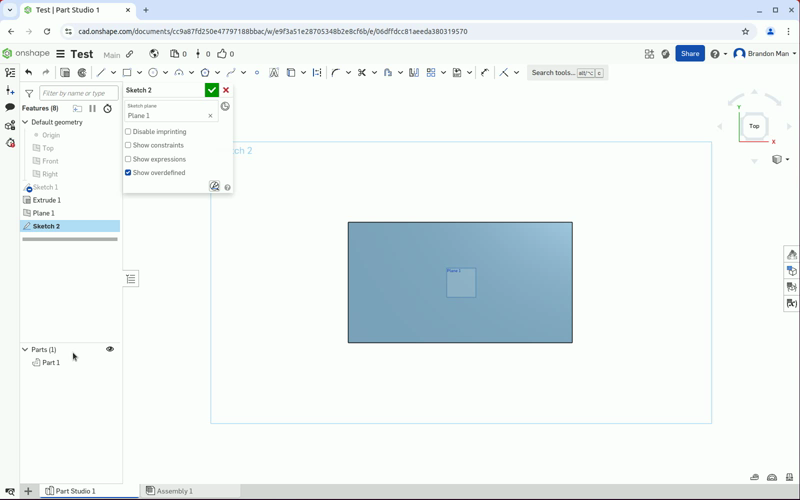
key(y)
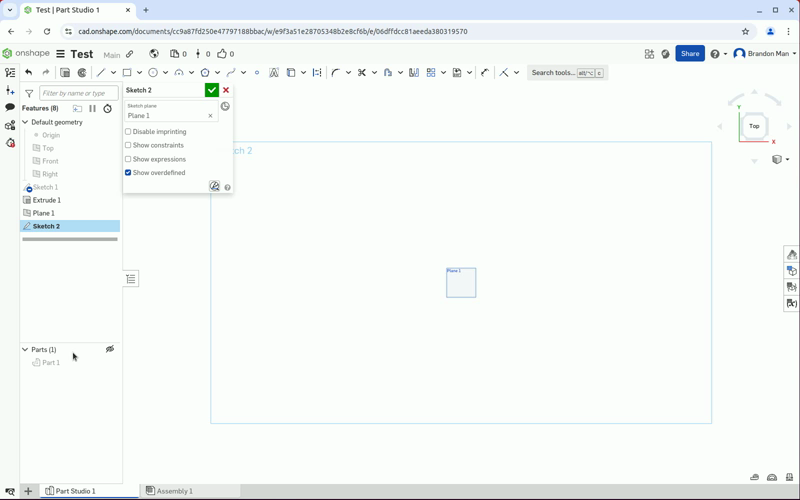
key(l)
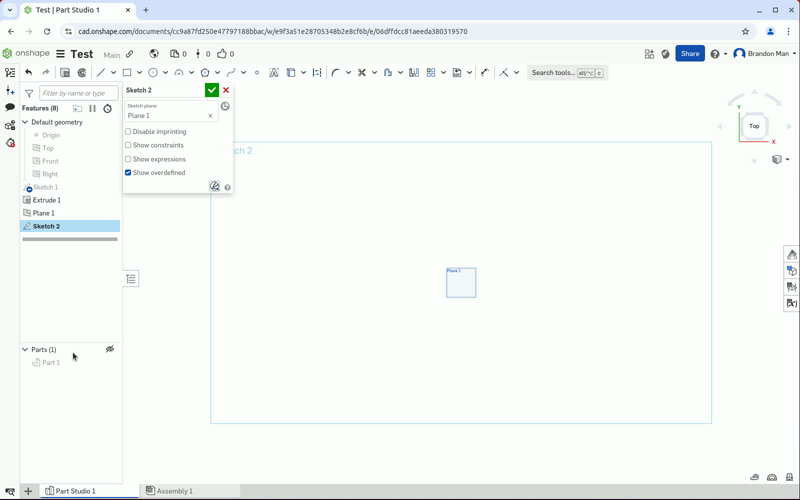
key_down(shift)
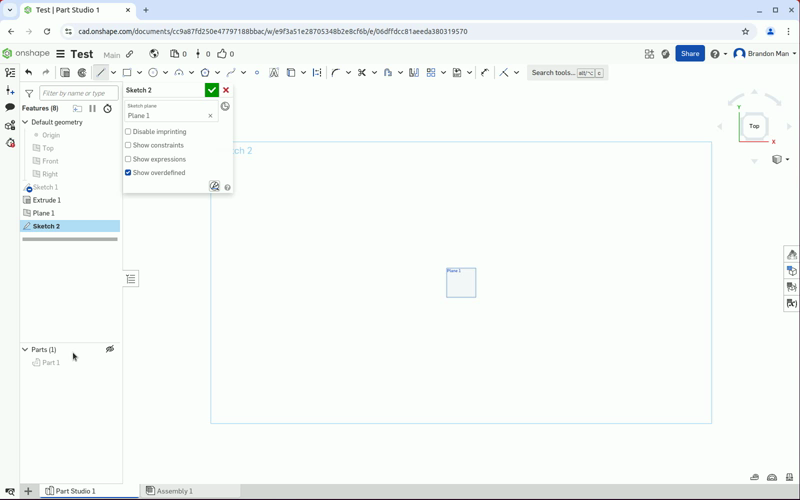
mouse_move(348, 341)
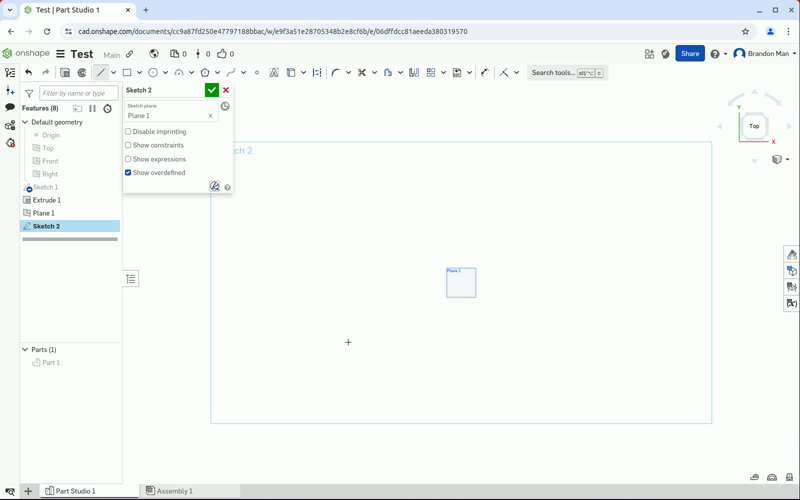
click(348, 341)
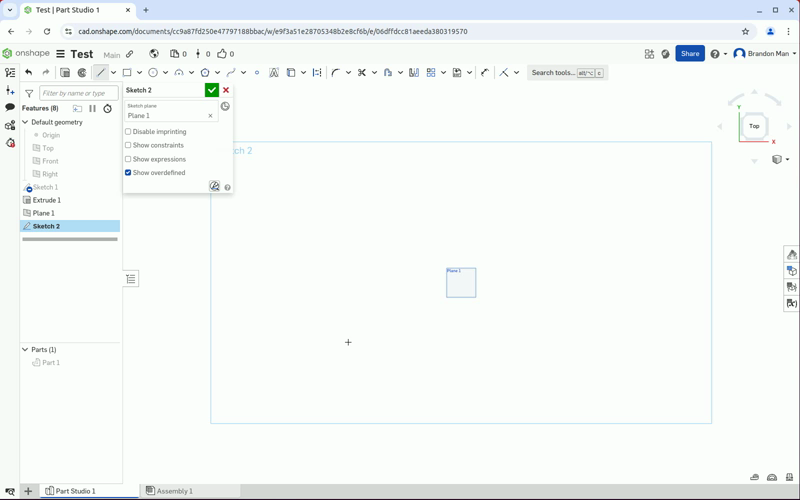
key_up(shift)
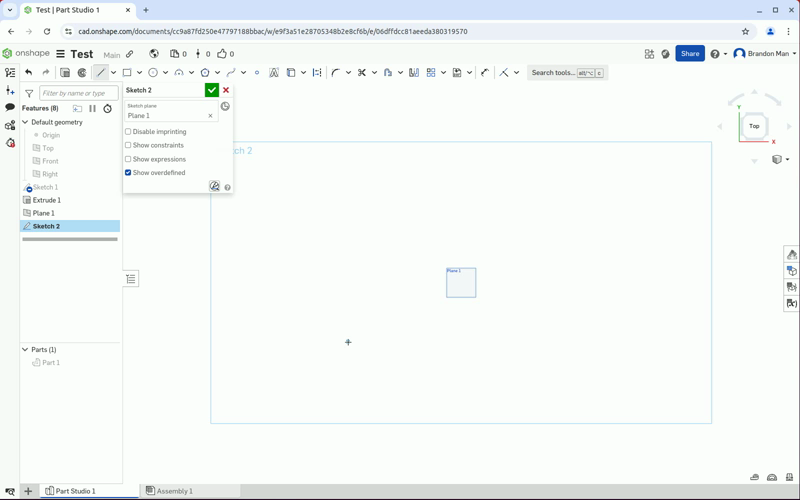
key_down(shift)
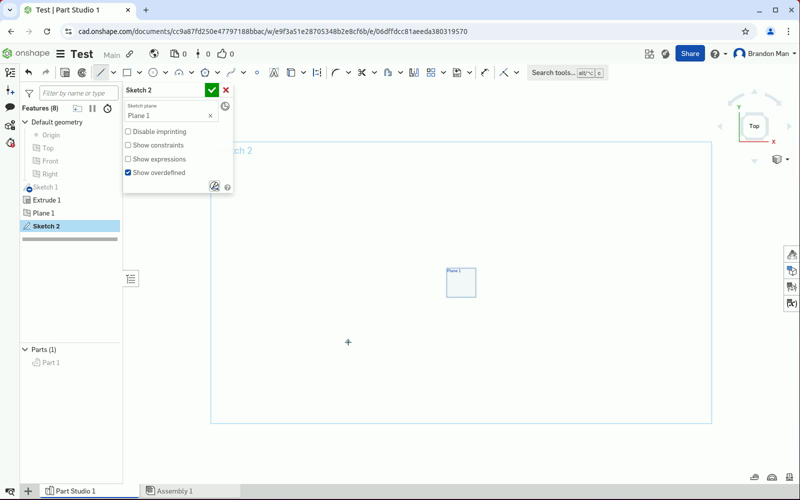
mouse_move(378, 341)
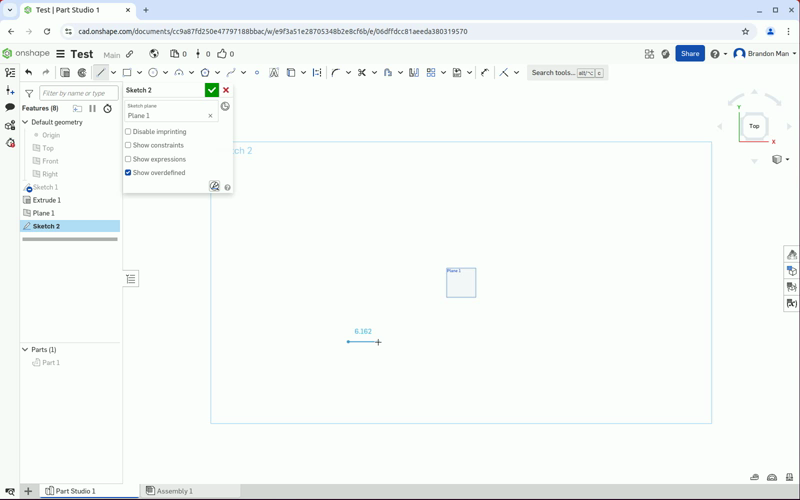
mouse_move(368, 341)
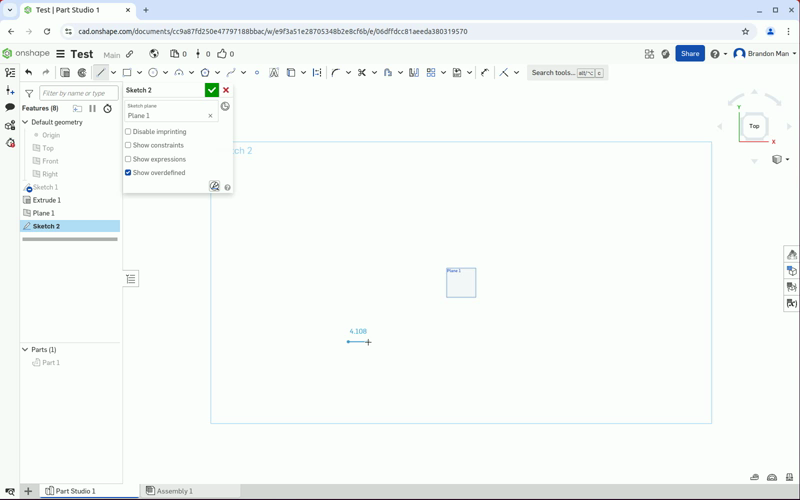
click(368, 341)
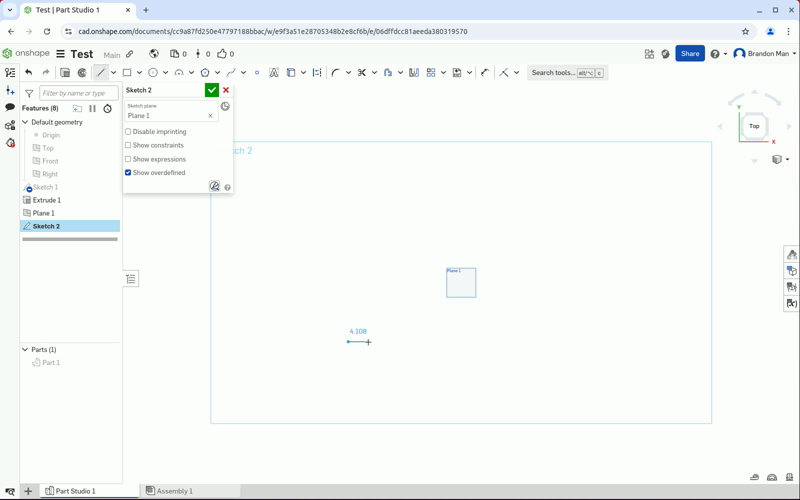
key_up(shift)
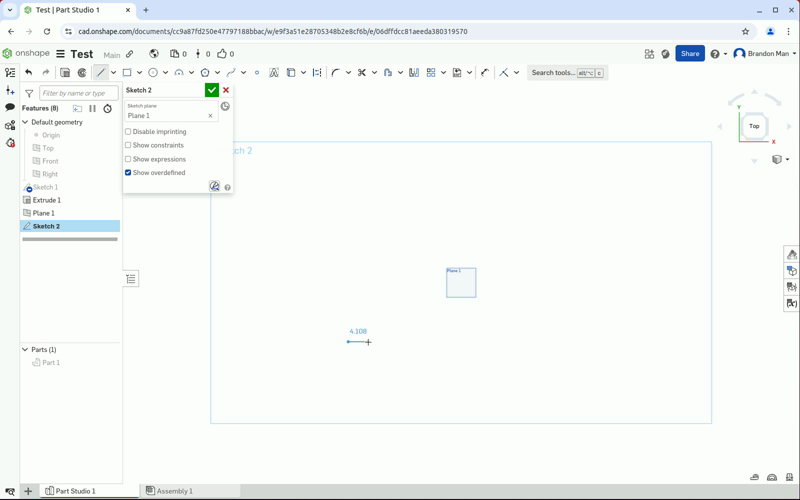
key_down(shift)
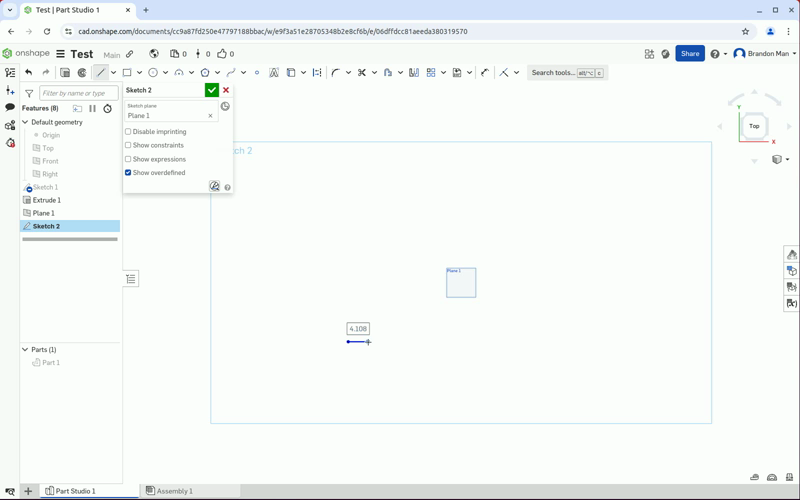
mouse_move(368, 224)
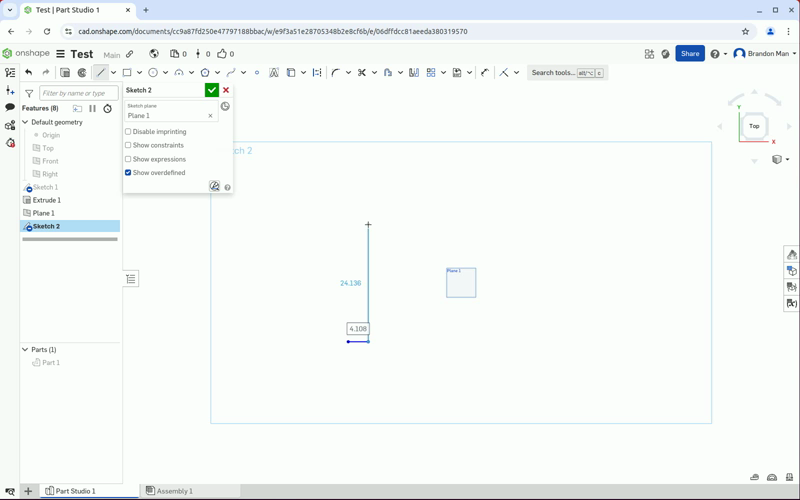
click(368, 224)
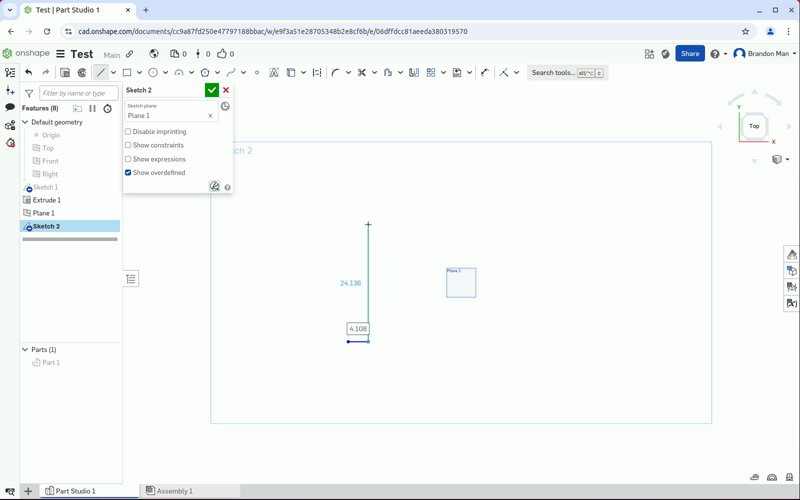
key_up(shift)
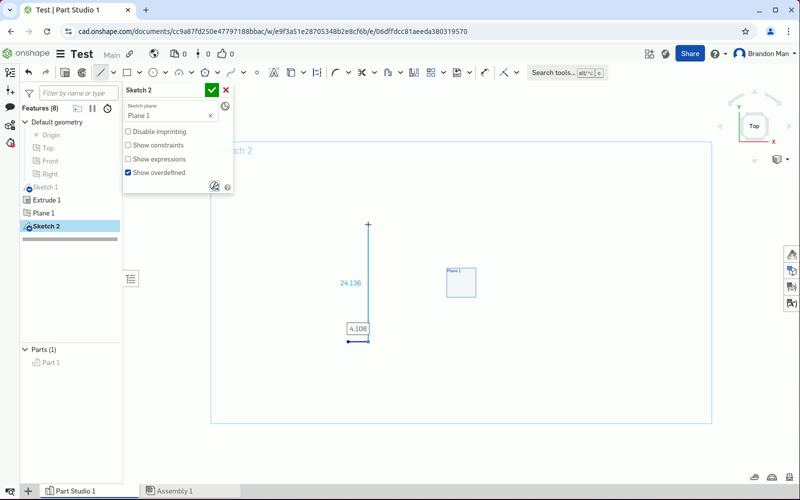
key_down(shift)
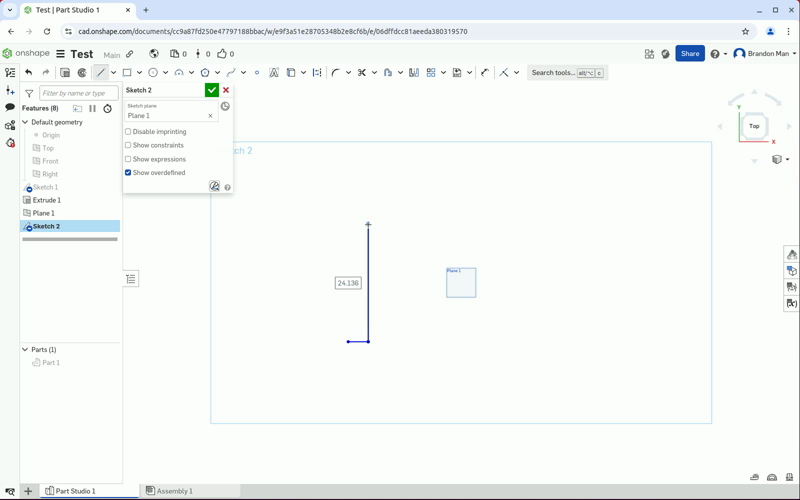
mouse_move(398, 224)
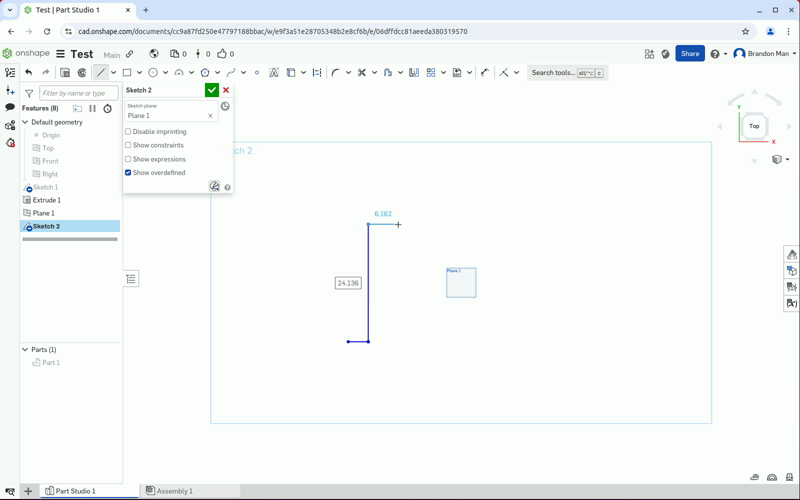
mouse_move(348, 224)
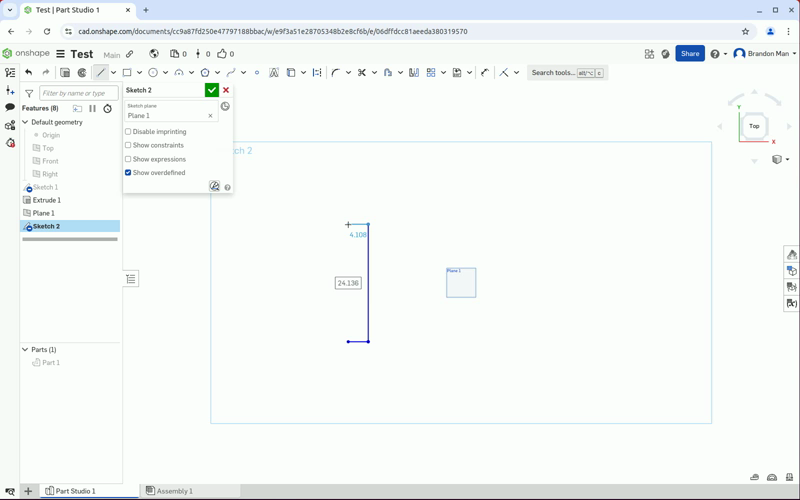
click(348, 224)
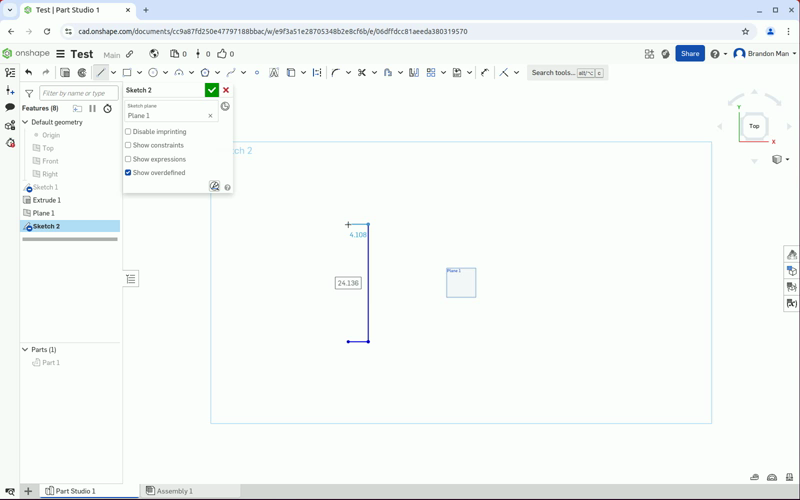
key_up(shift)
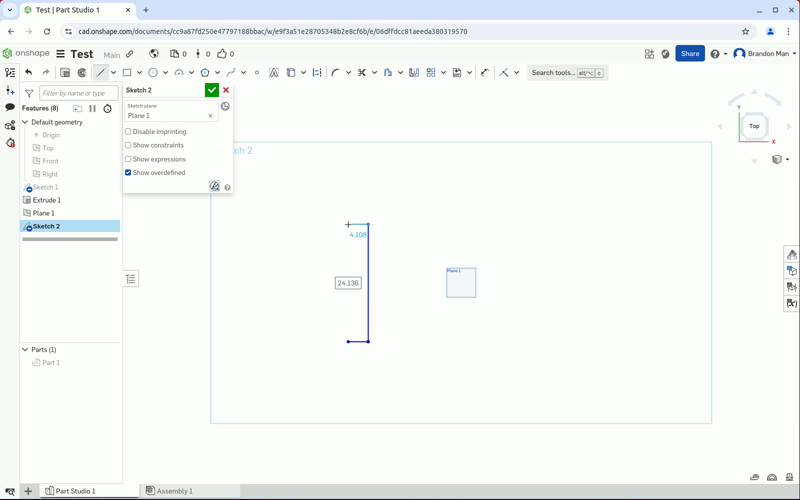
key_down(shift)
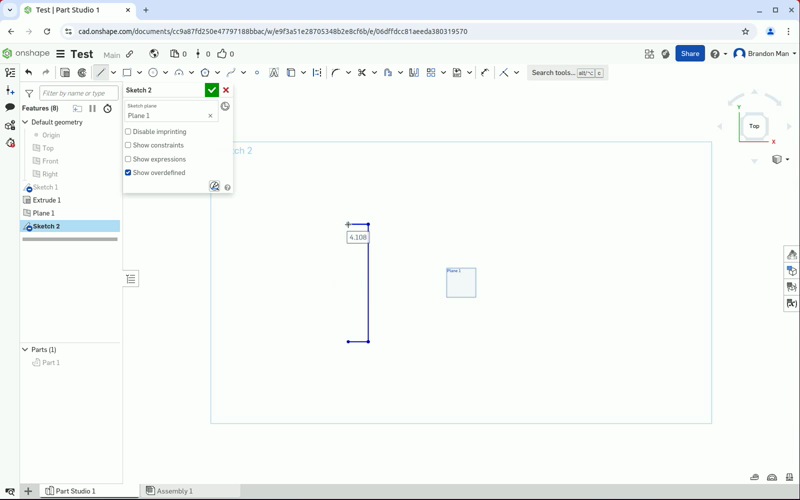
mouse_move(348, 341)
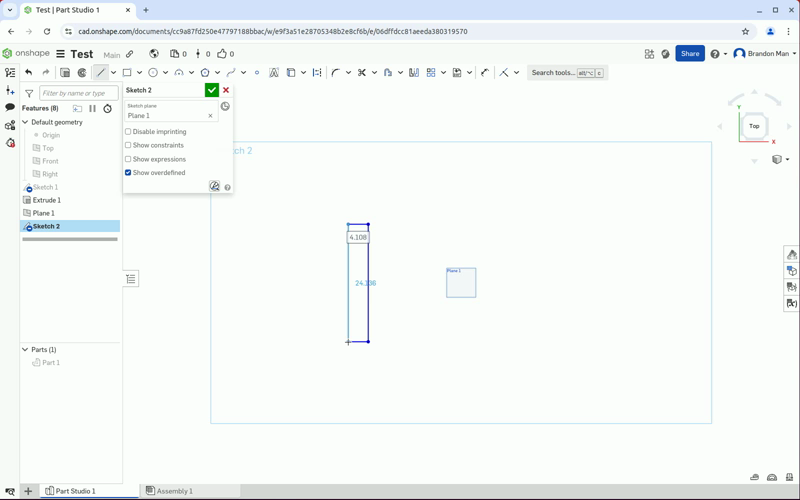
key_up(shift)
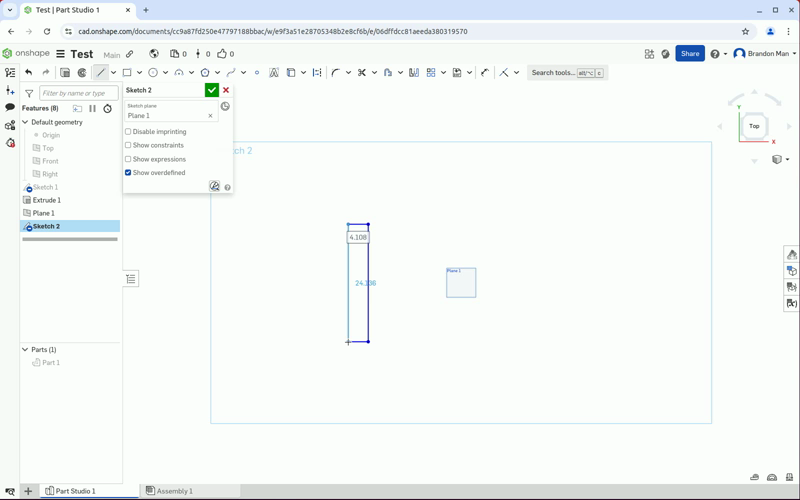
click(348, 341)
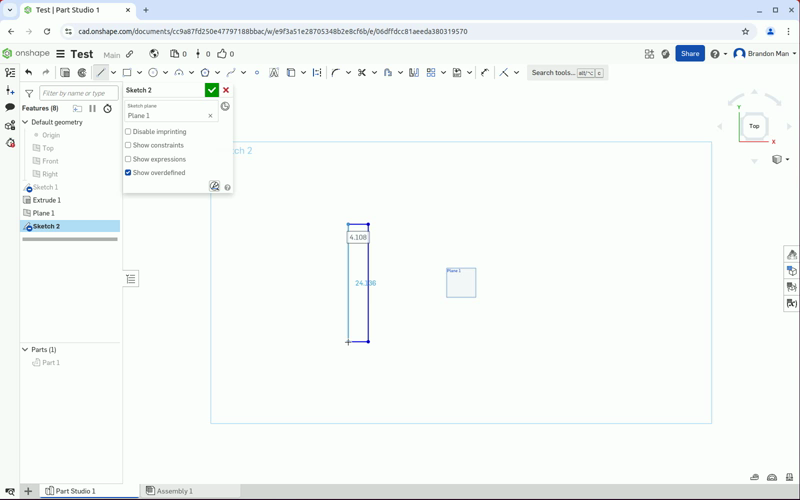
key(esc)
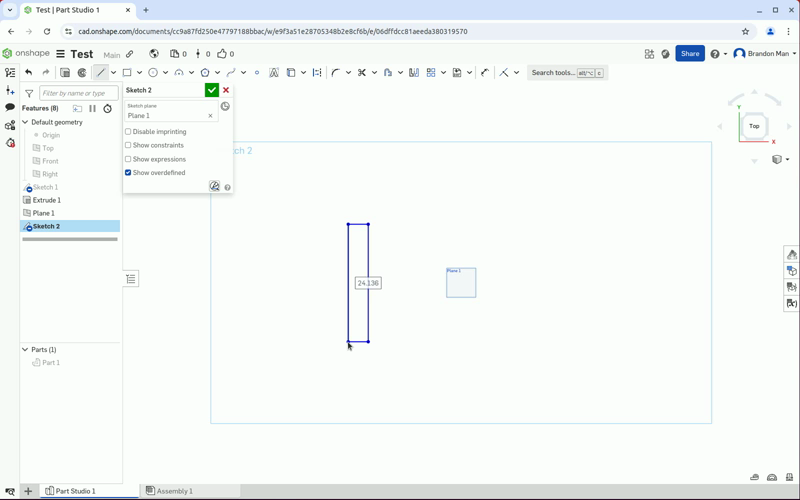
mouse_move(363, 337)
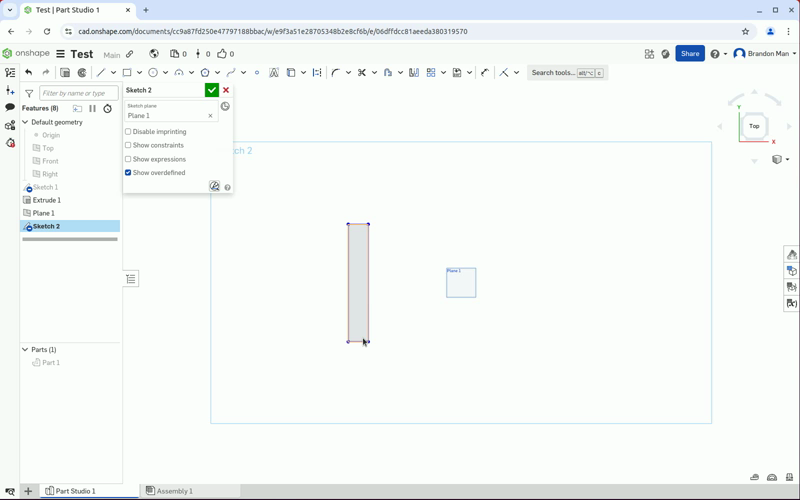
click(363, 337)
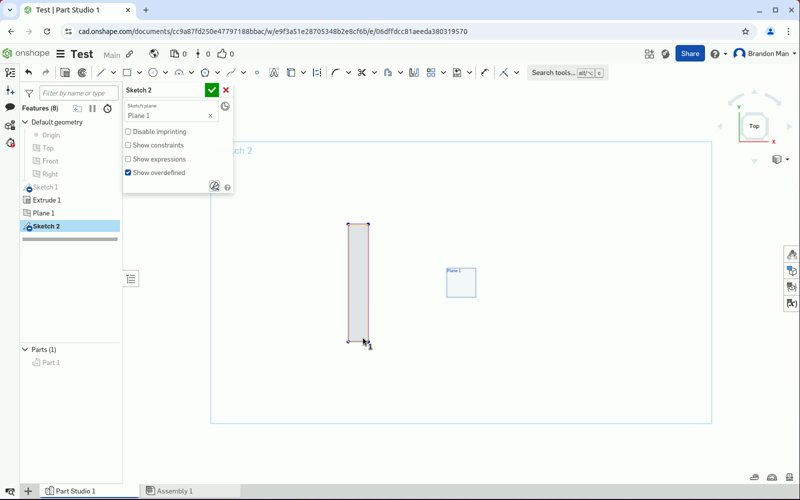
mouse_move(73, 352)
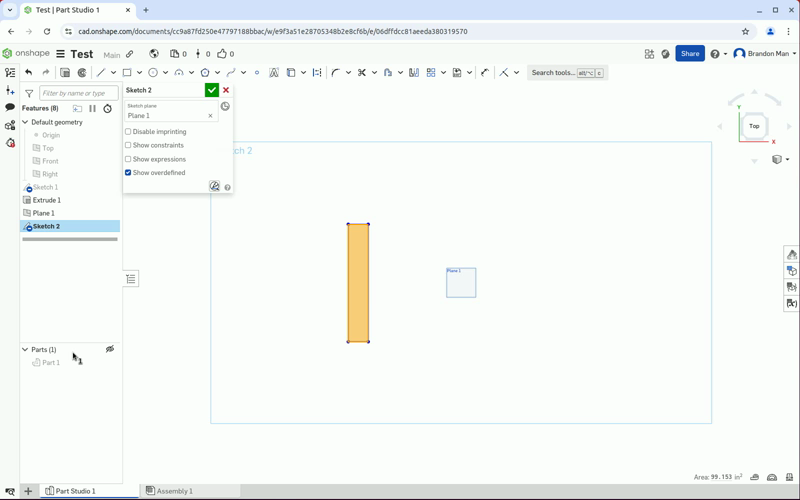
key(shift+y)
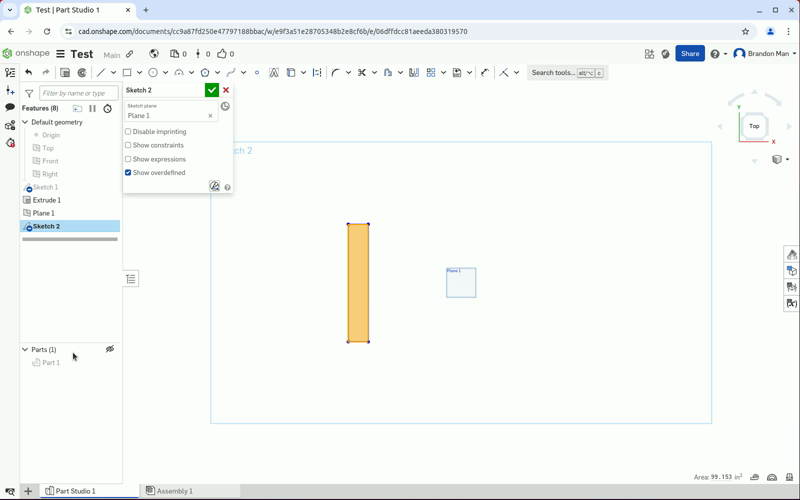
key(shift+e)
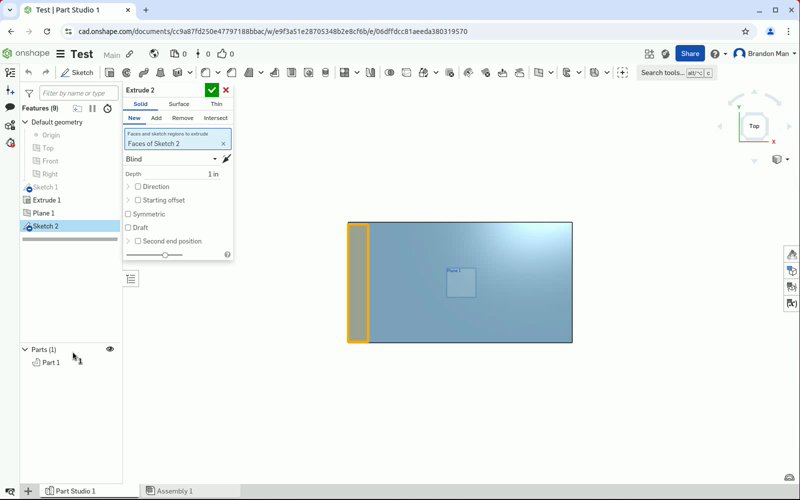
mouse_move(143, 106)
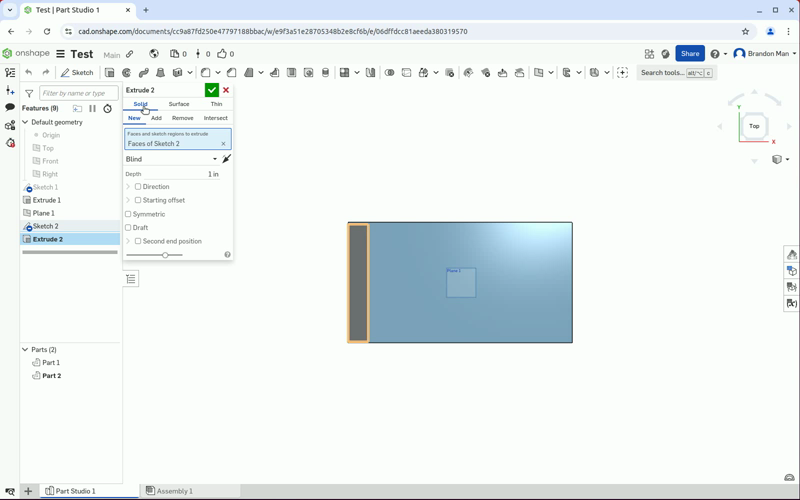
click(143, 106)
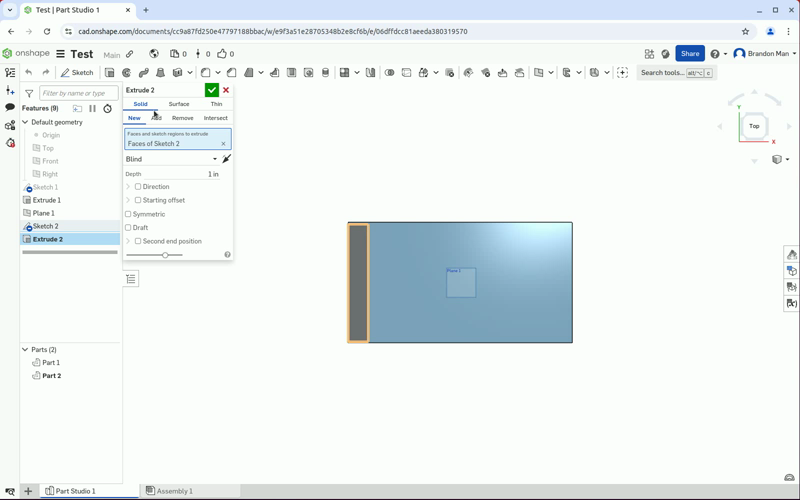
mouse_move(186, 120)
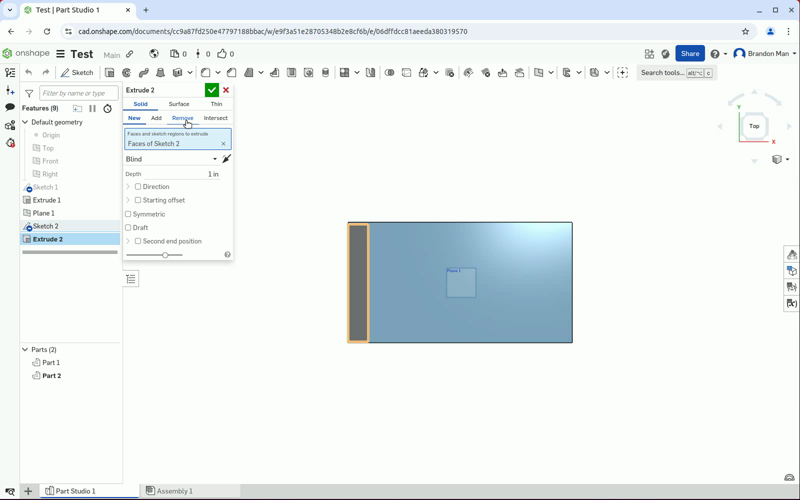
click(186, 120)
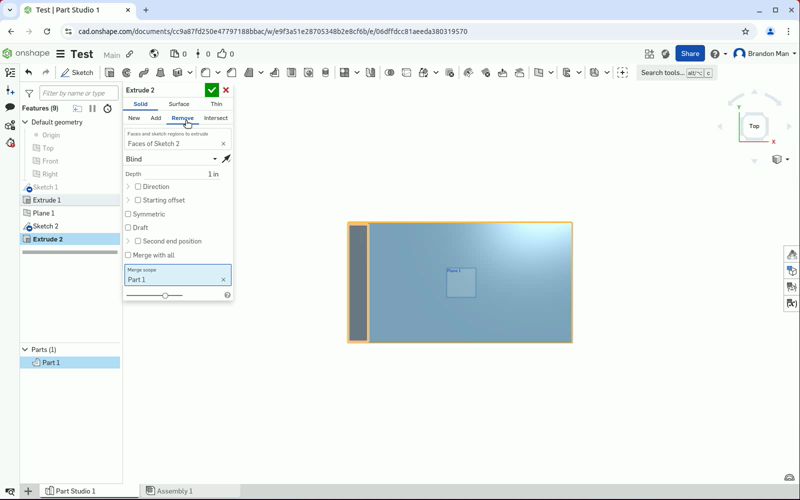
key(tab, 4)
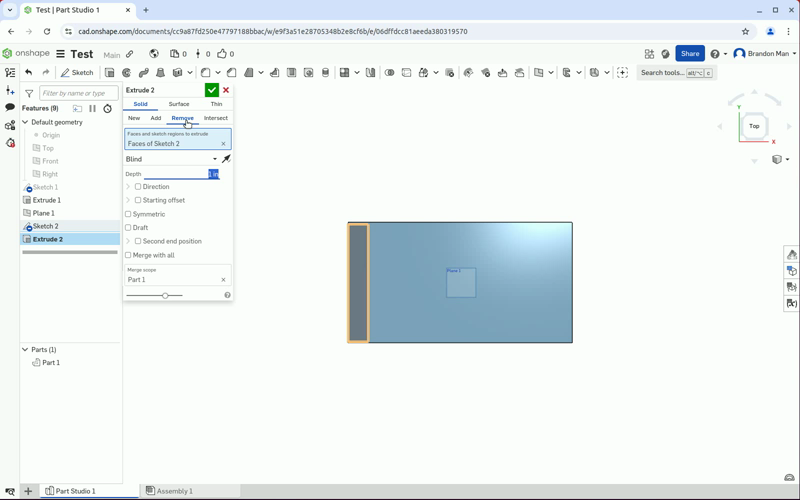
text(5.536)
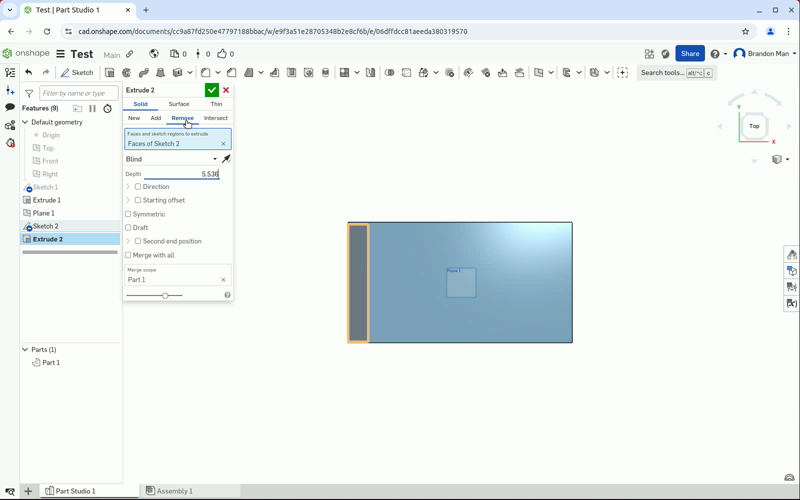
key(tab, 6)
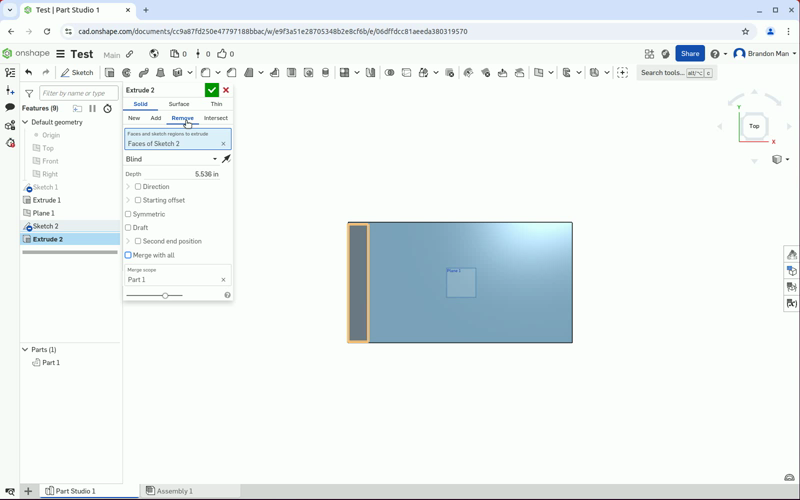
key(space)
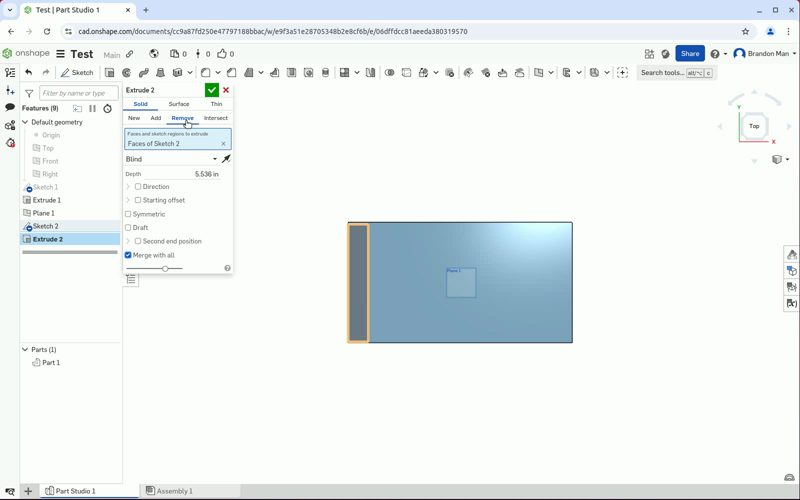
key(enter)
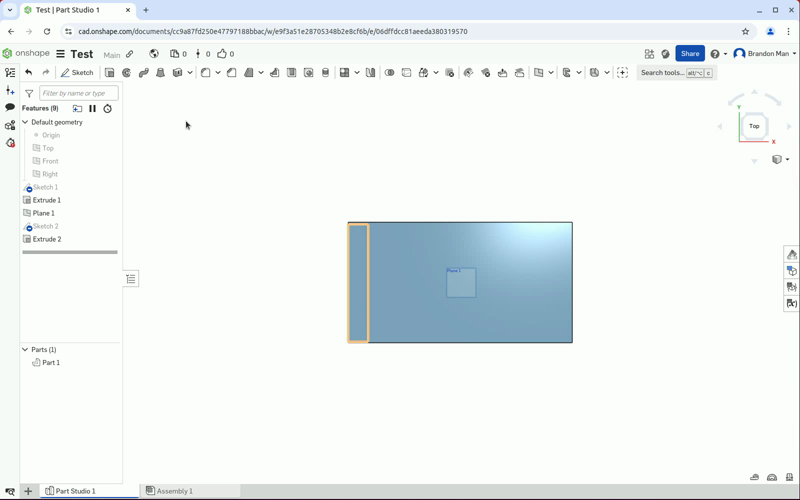
key(shift+h)
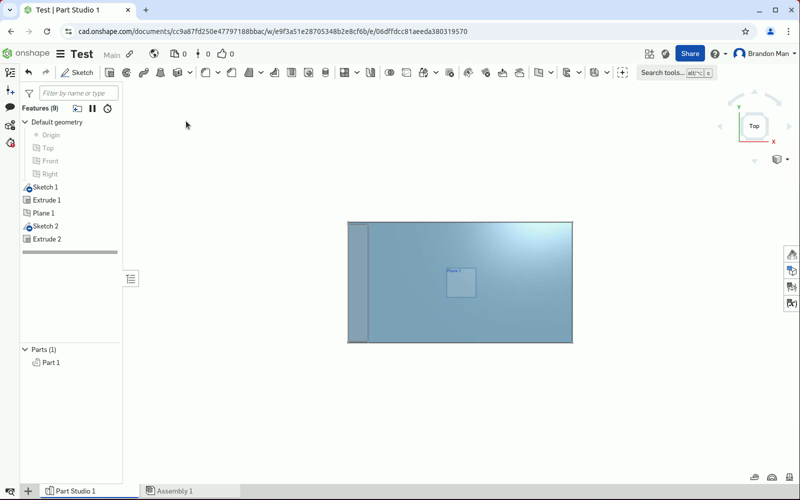
key(shift+h)
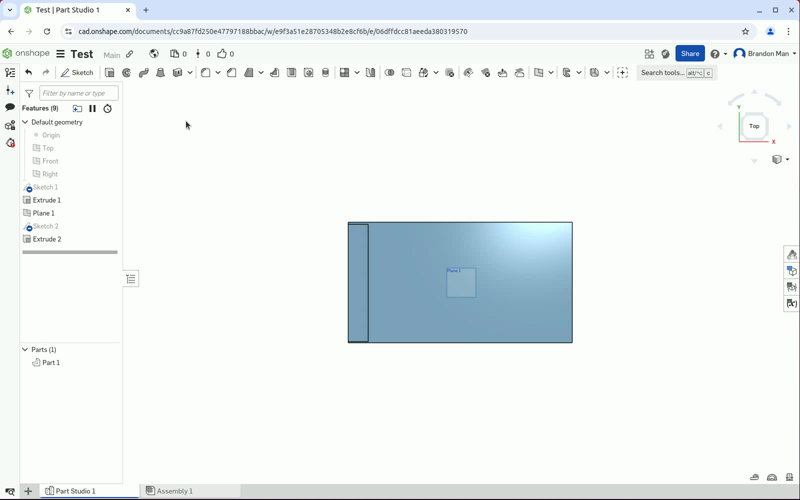
mouse_move(73, 189)
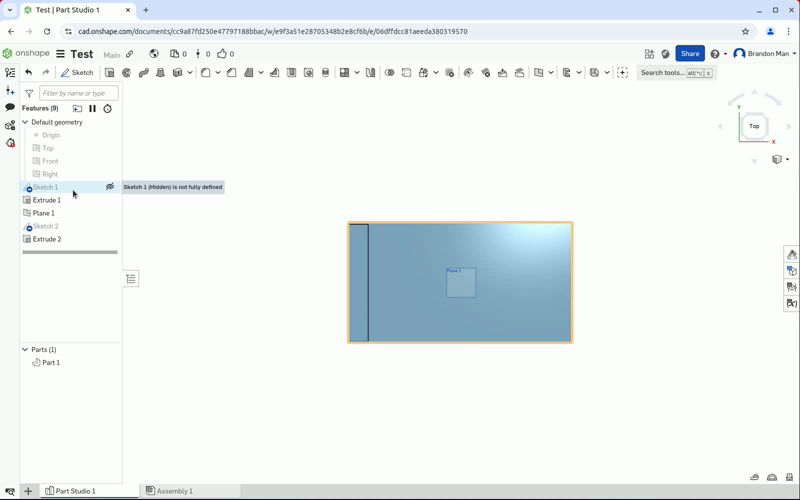
click(73, 189)
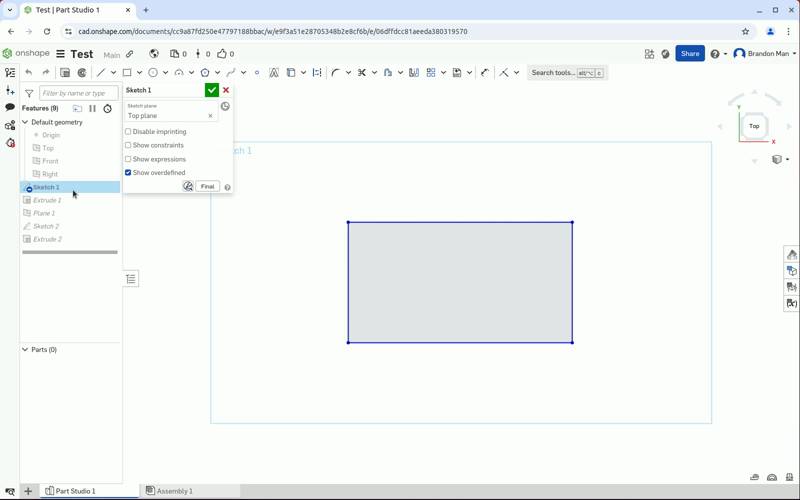
mouse_move(229, 92)
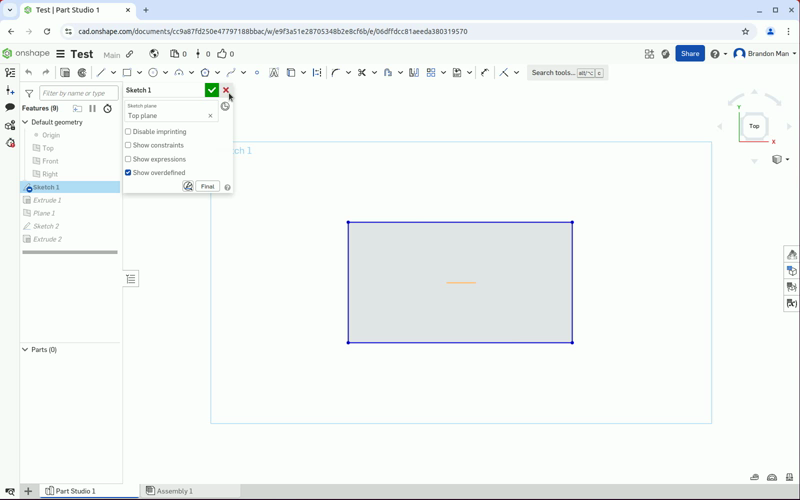
click(229, 92)
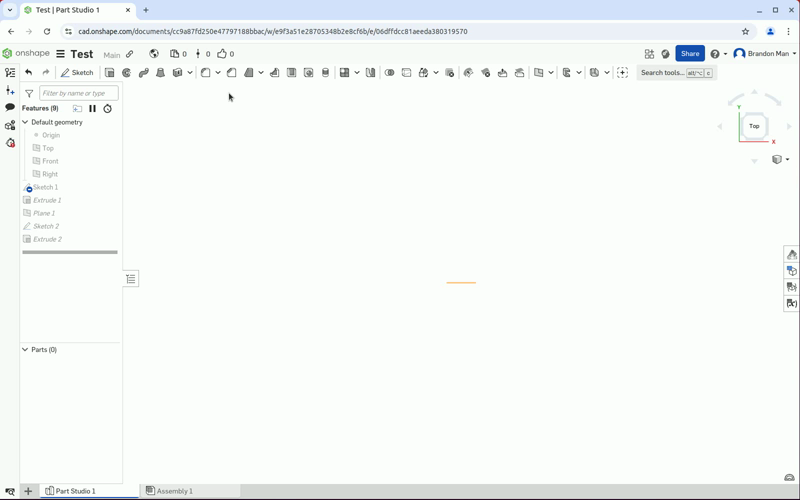
mouse_move(73, 352)
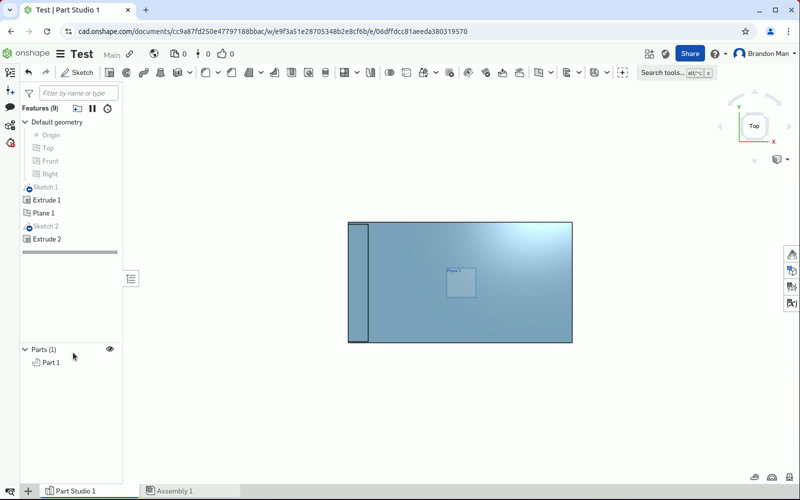
key(y)
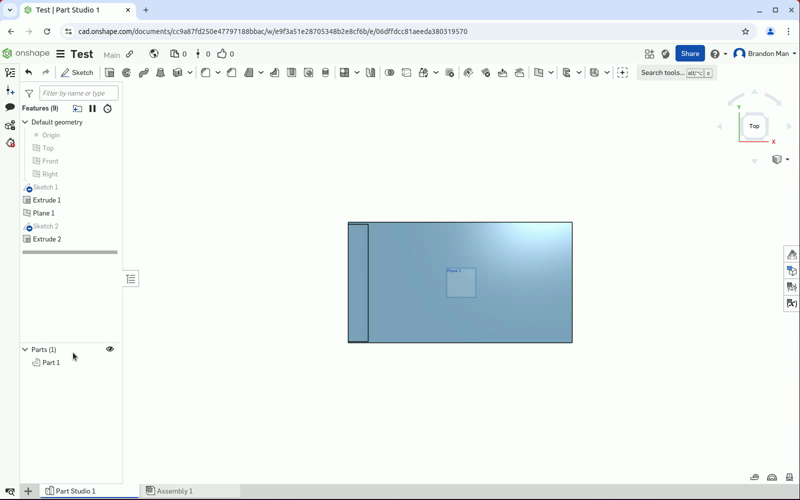
key(shift+p)
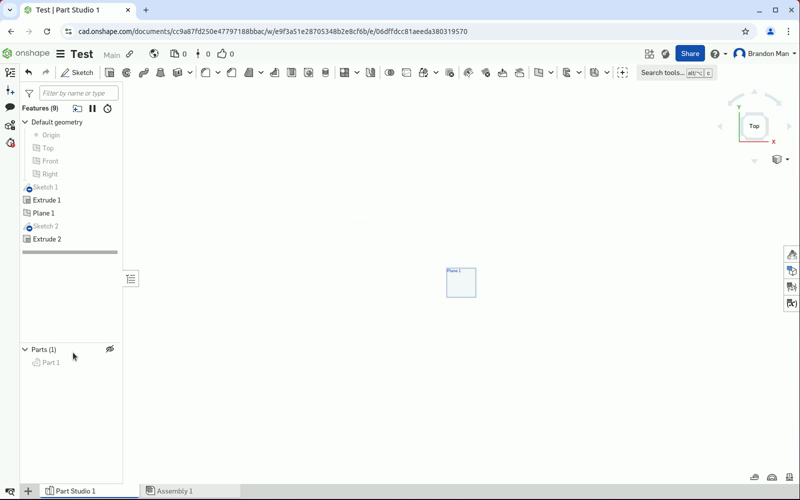
key(space)
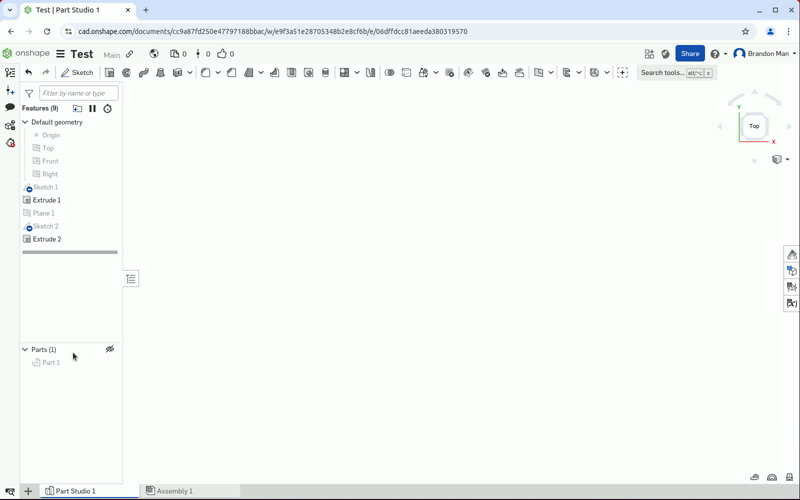
key_down(shift)
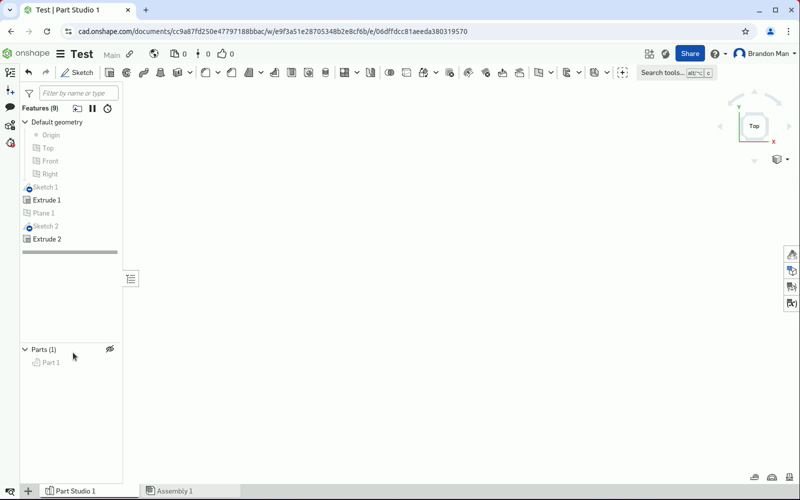
key(up)
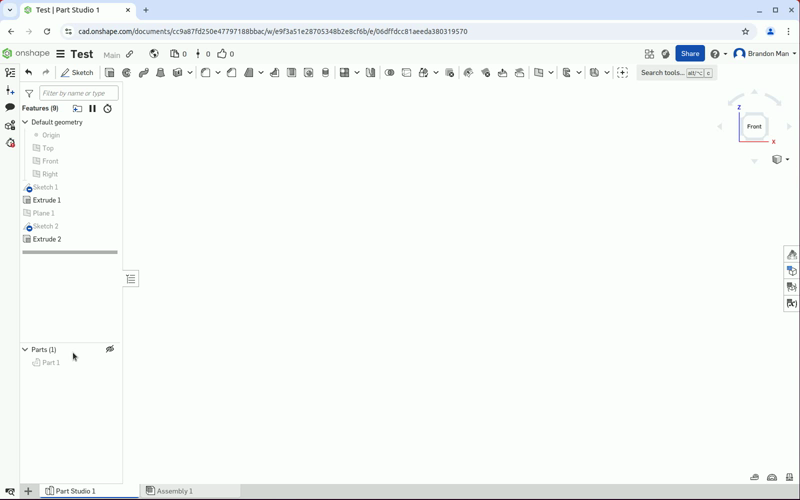
key_up(shift)
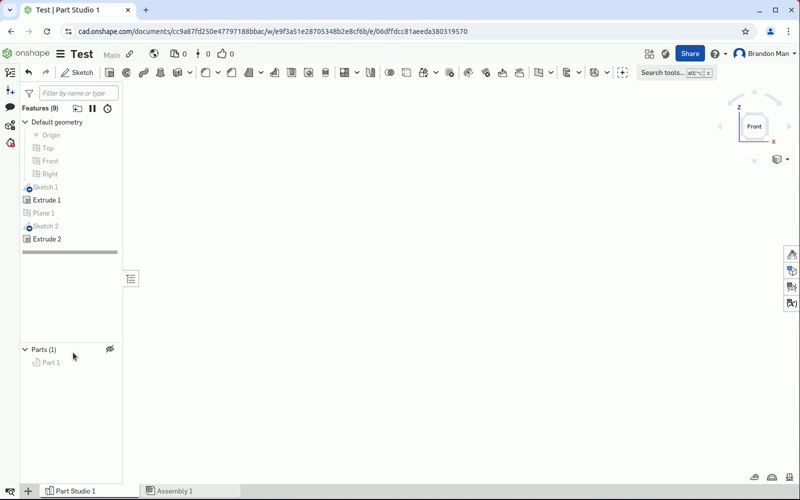
mouse_move(73, 352)
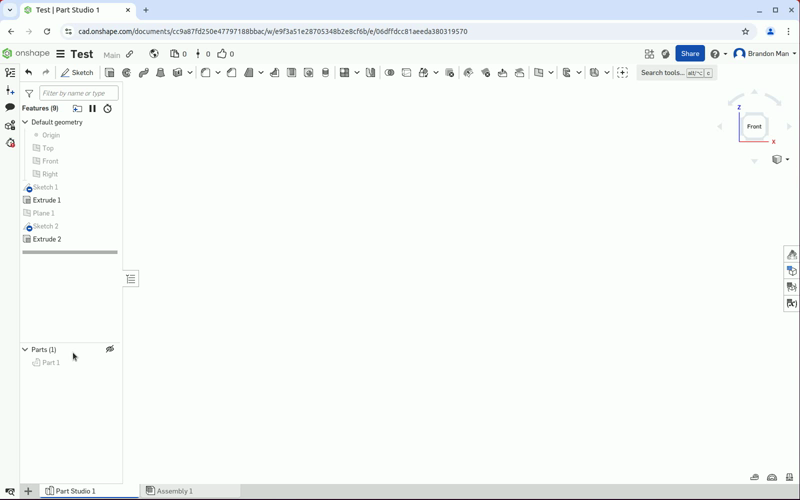
key(shift+y)
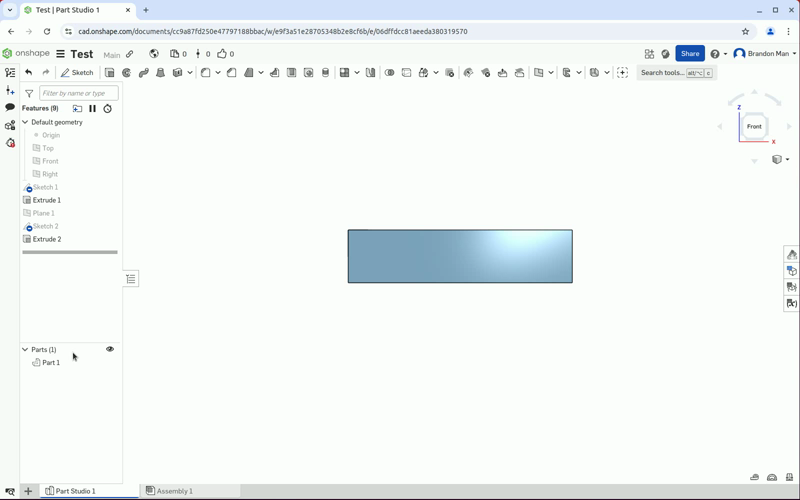
mouse_move(541, 75)
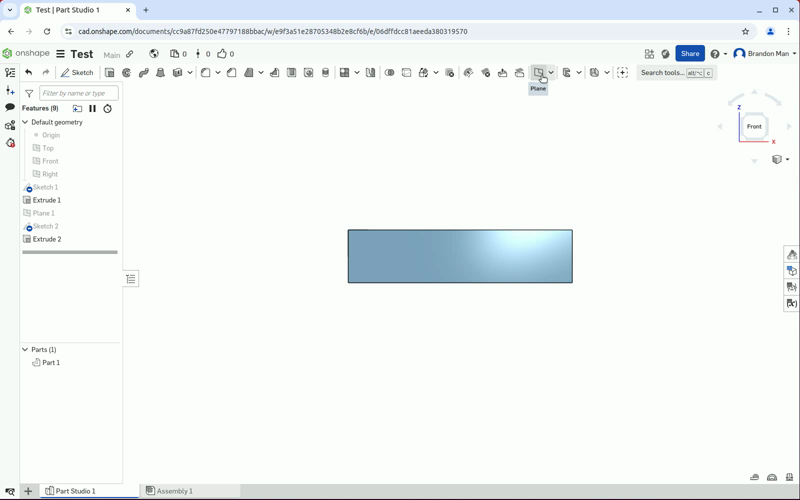
click(541, 75)
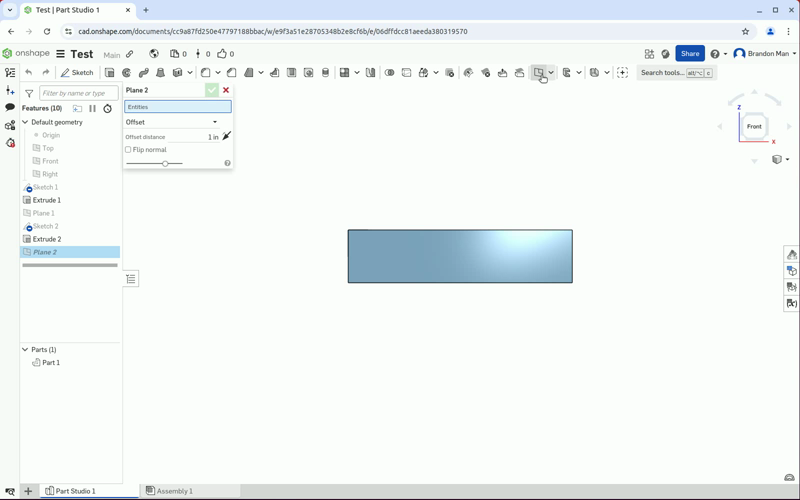
mouse_move(73, 163)
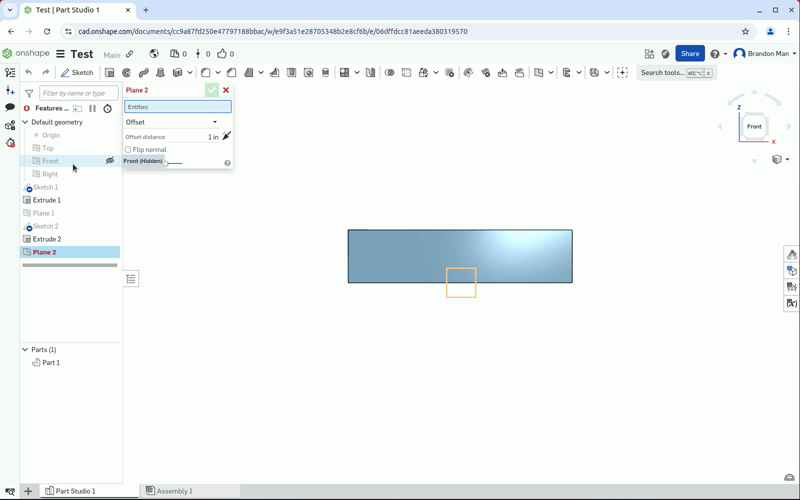
click(73, 163)
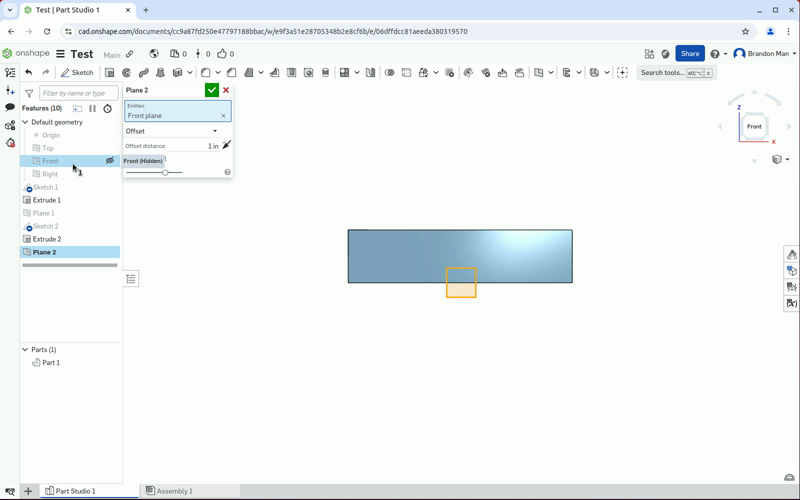
key(tab, 2)
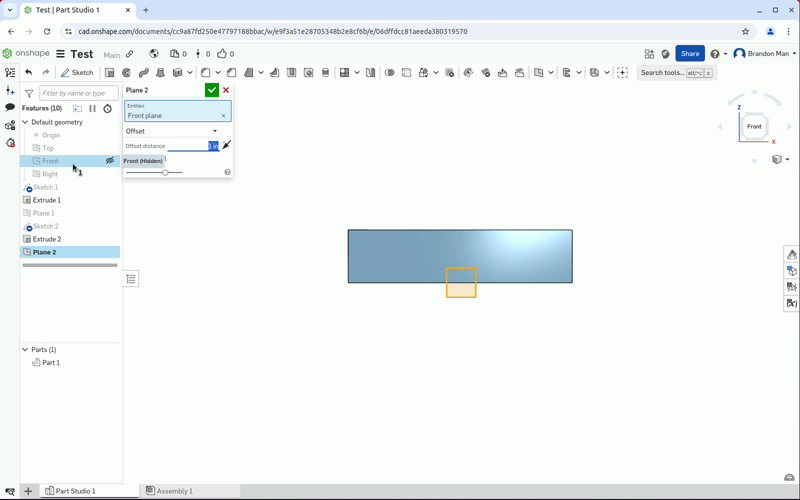
text(12.263)
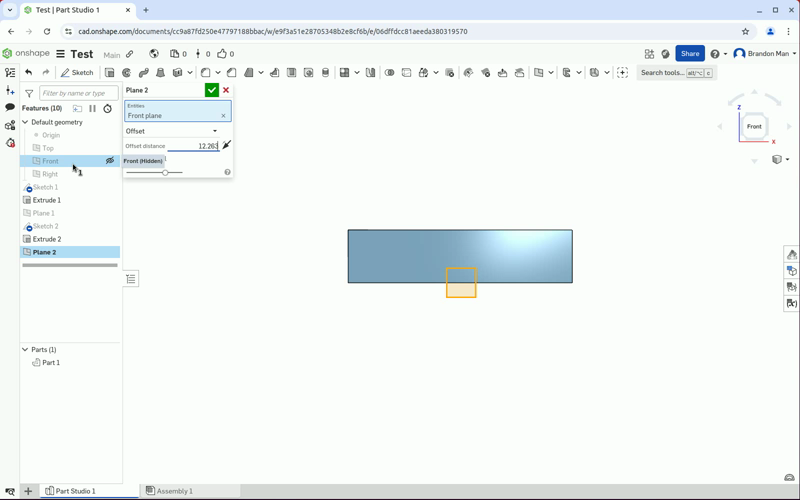
key(enter, 2)
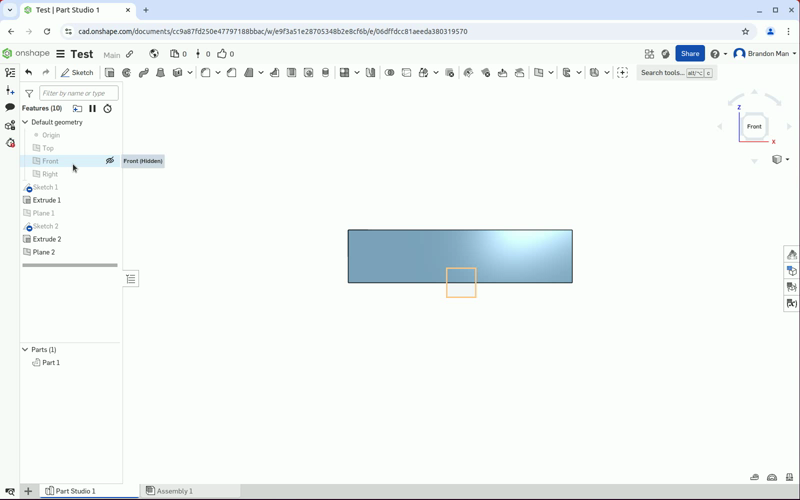
key(shift+s)
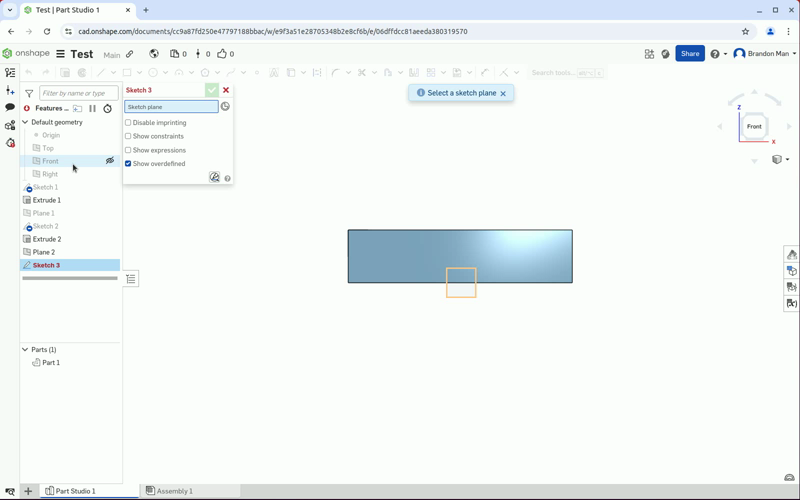
mouse_move(73, 254)
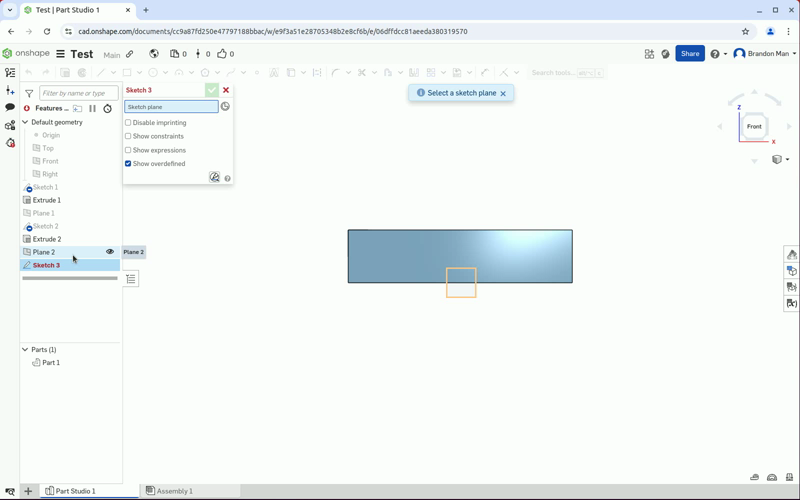
click(73, 254)
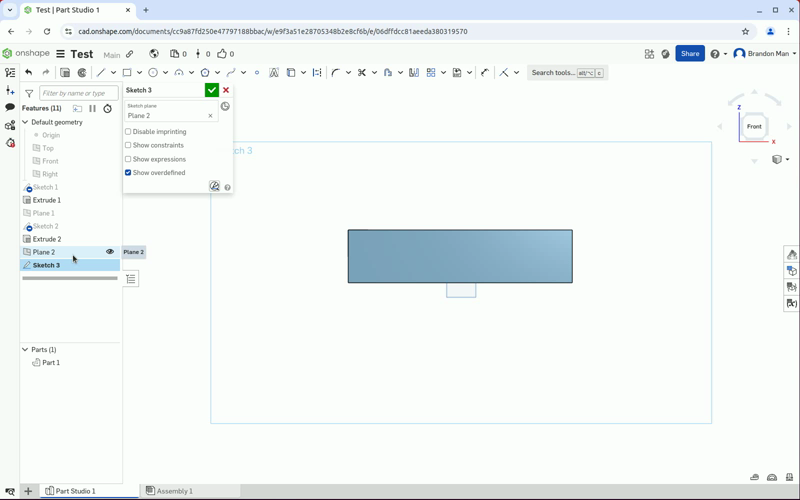
mouse_move(73, 352)
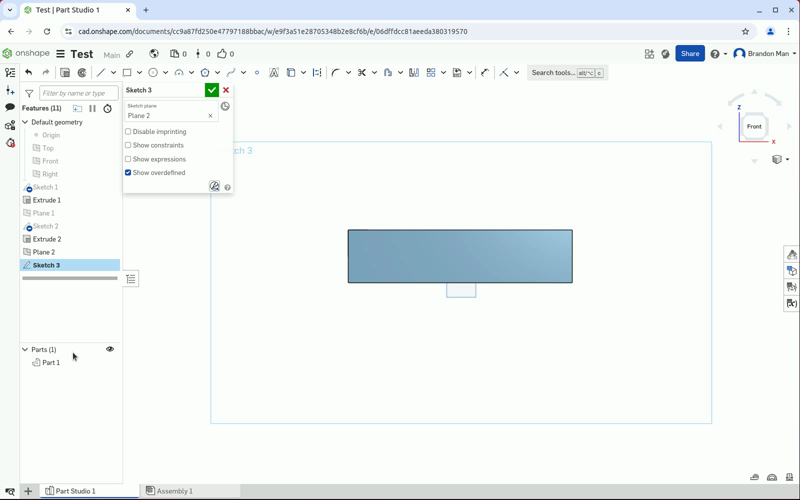
key(y)
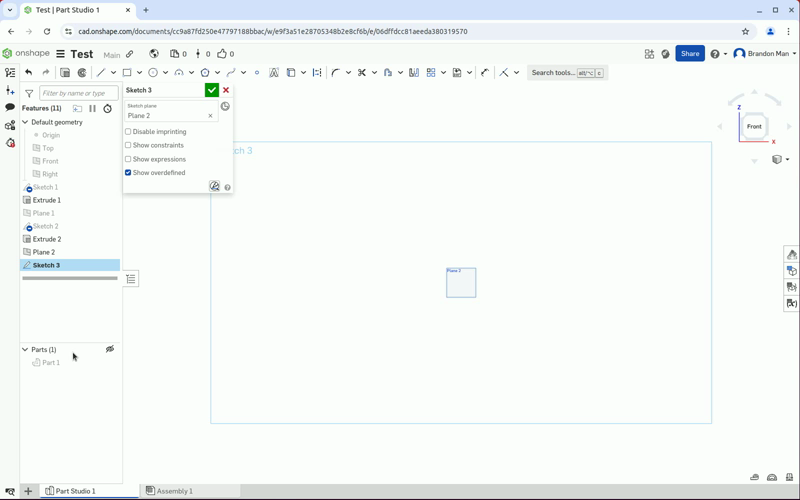
key(c)
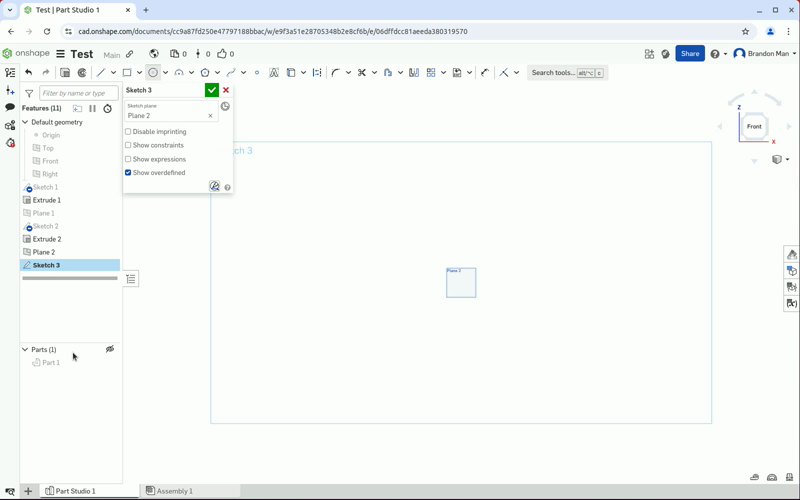
key_down(shift)
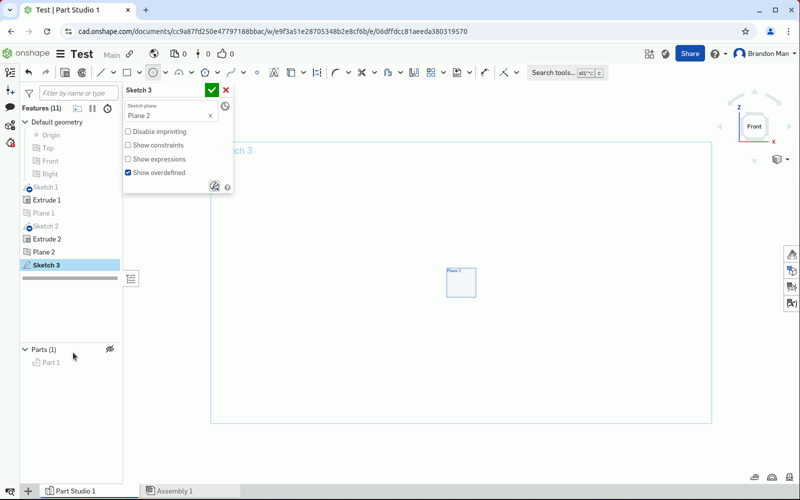
mouse_move(383, 245)
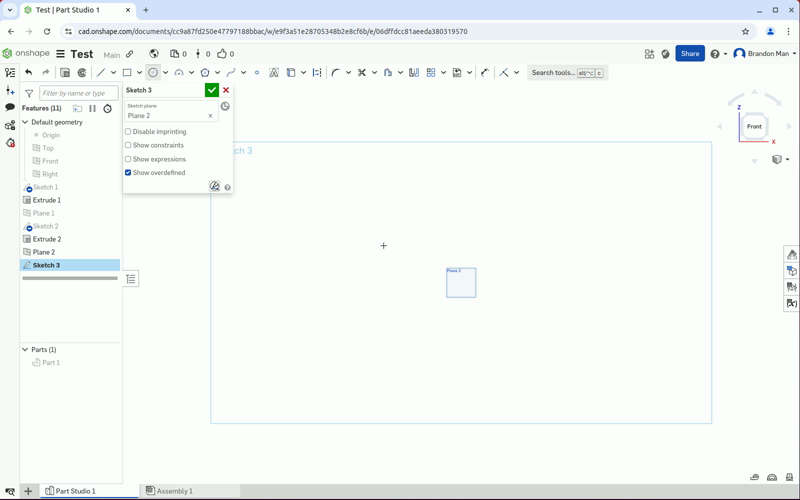
click(383, 245)
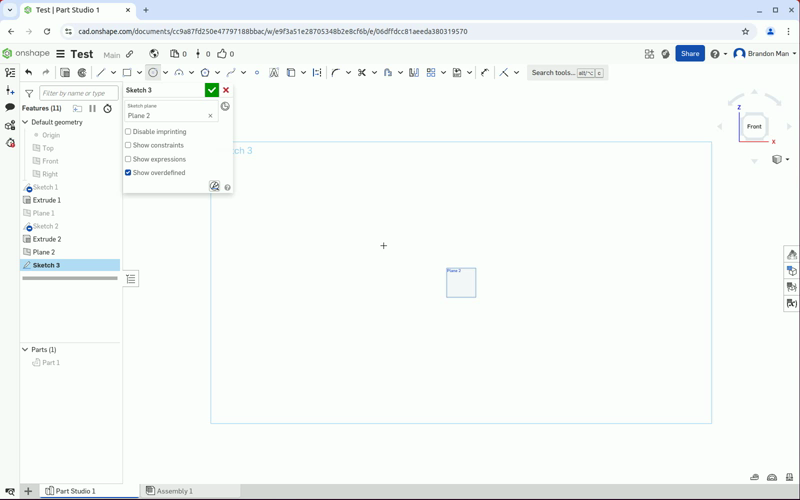
key_up(shift)
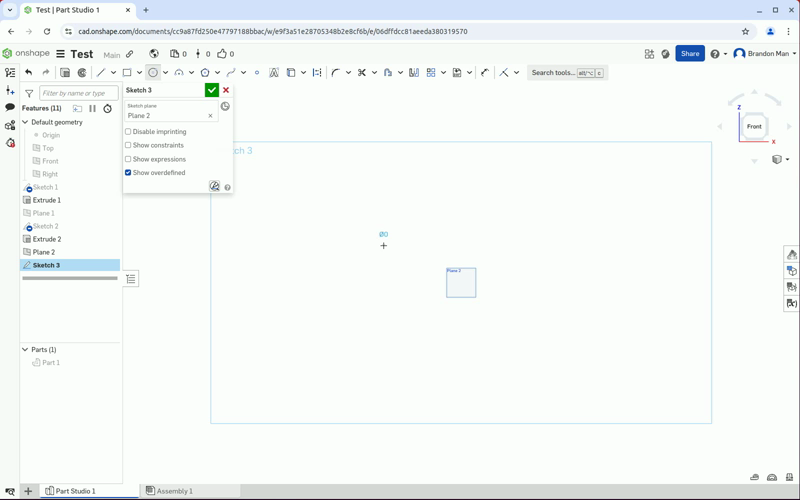
mouse_move(386, 245)
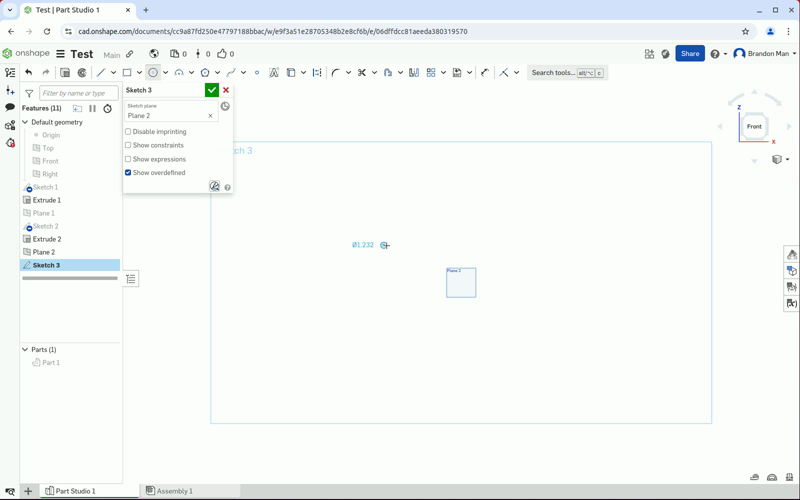
click(386, 245)
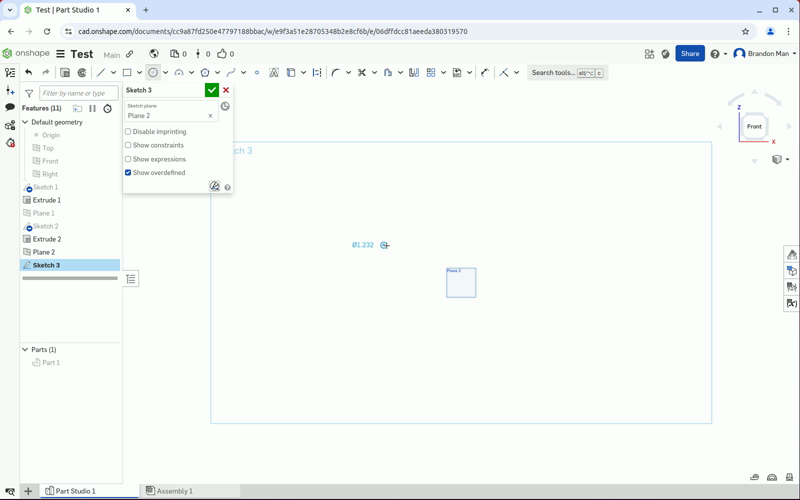
key(esc)
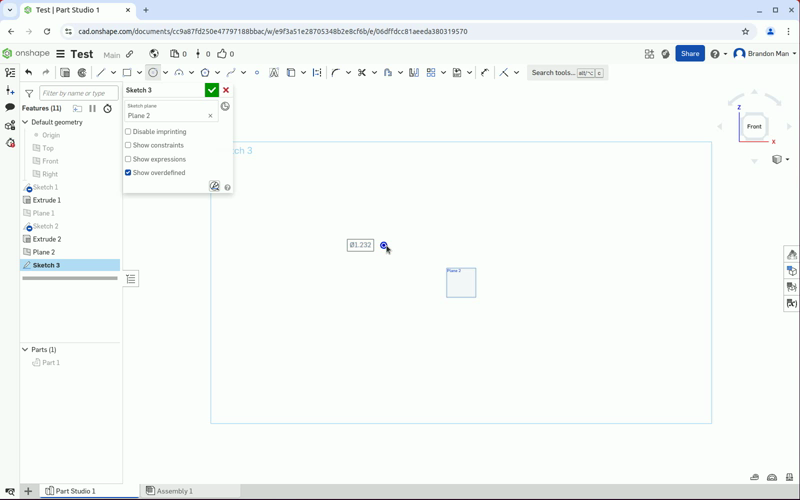
mouse_move(381, 246)
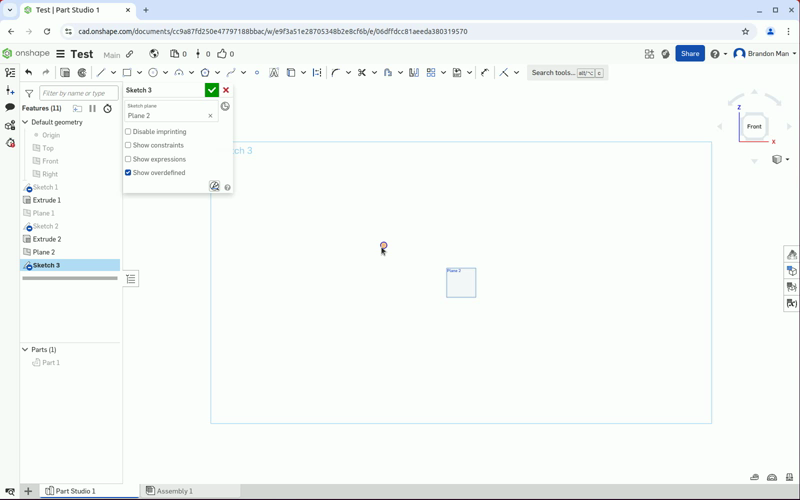
scroll(6)
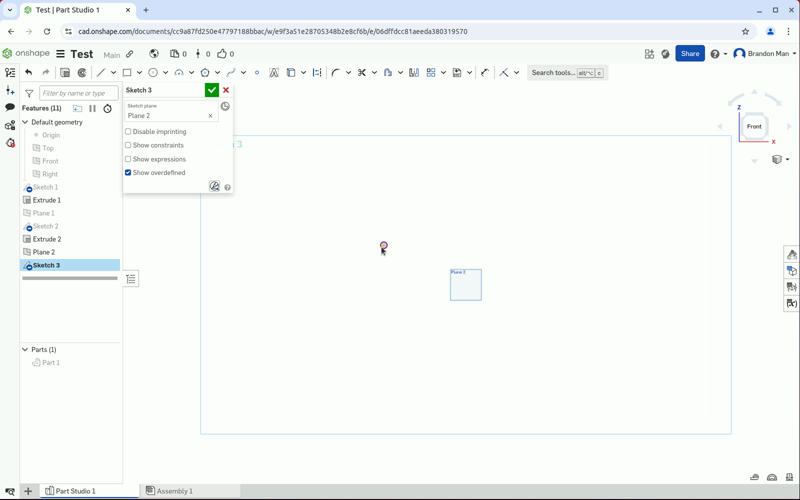
scroll(6)
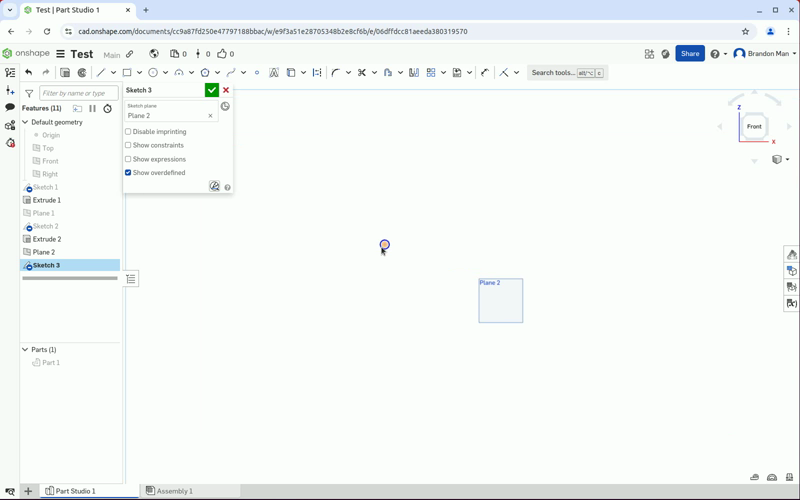
scroll(6)
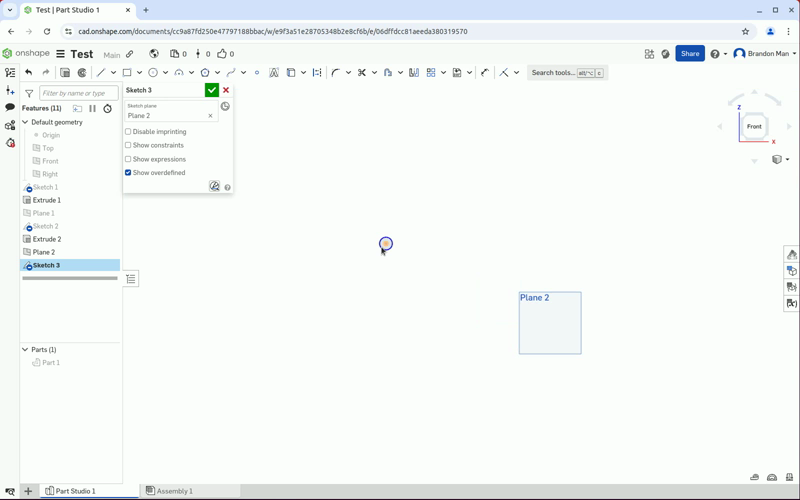
scroll(6)
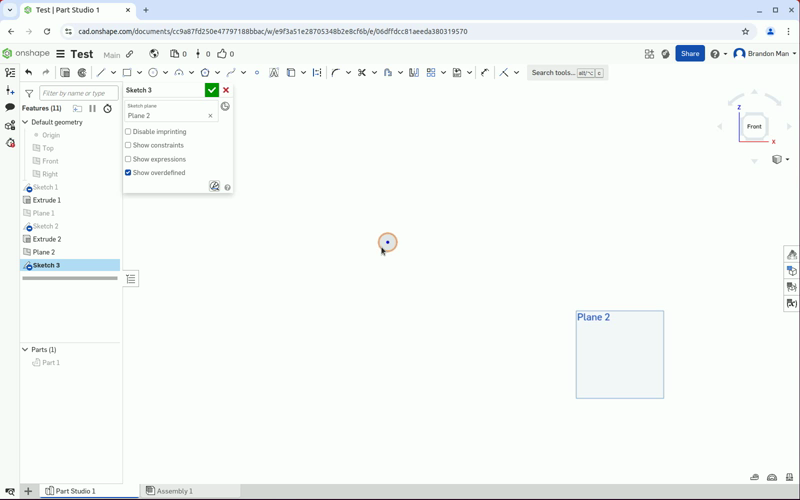
scroll(6)
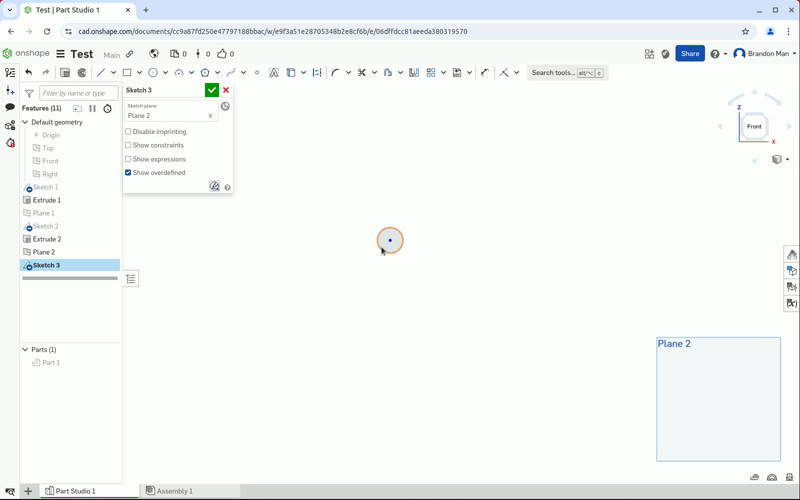
scroll(6)
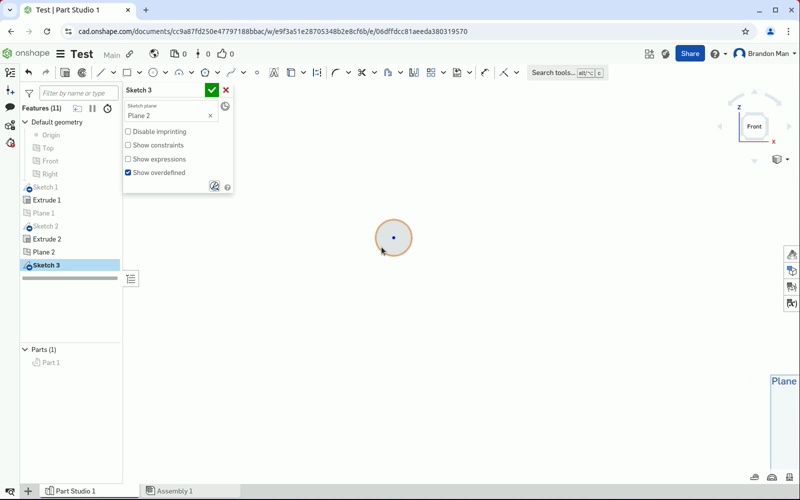
scroll(6)
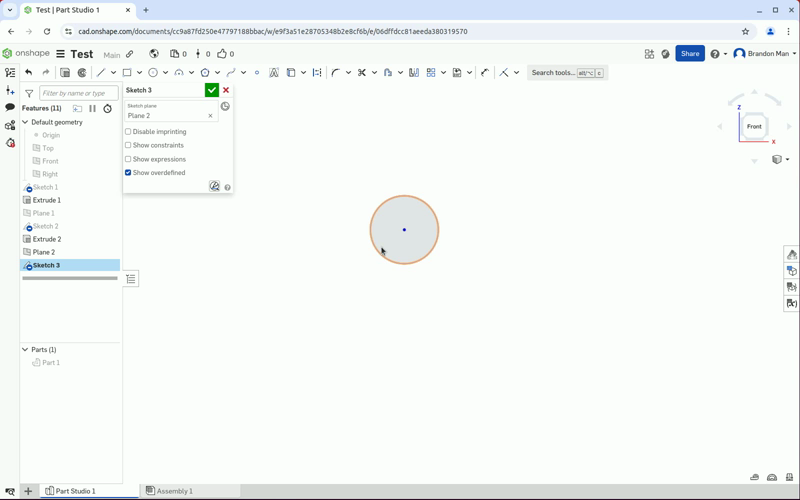
click(381, 246)
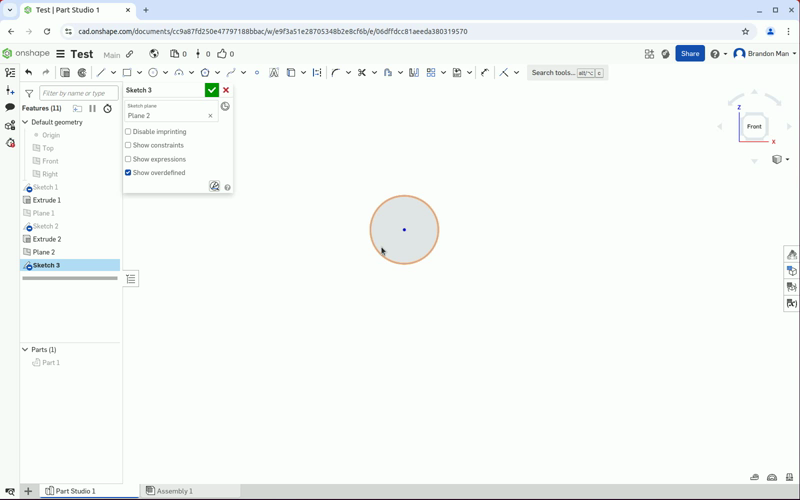
scroll(-6)
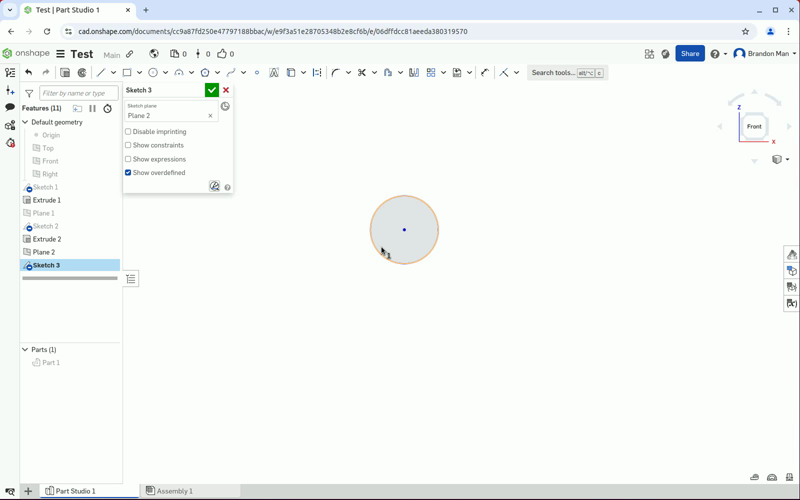
scroll(-6)
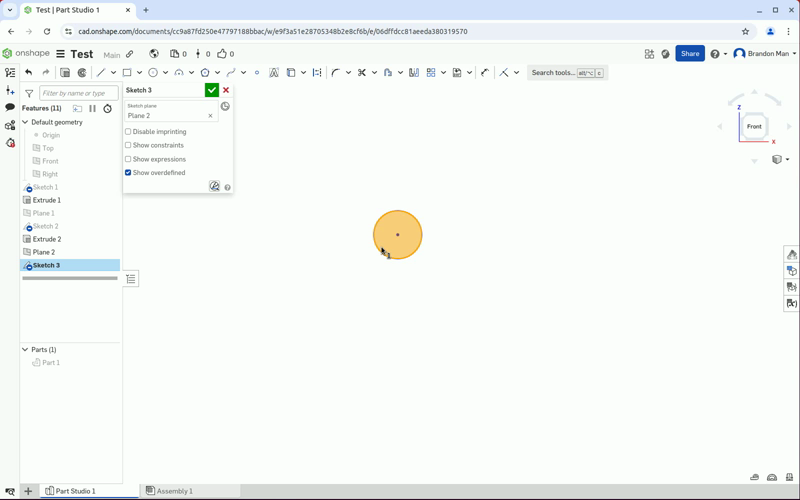
scroll(-6)
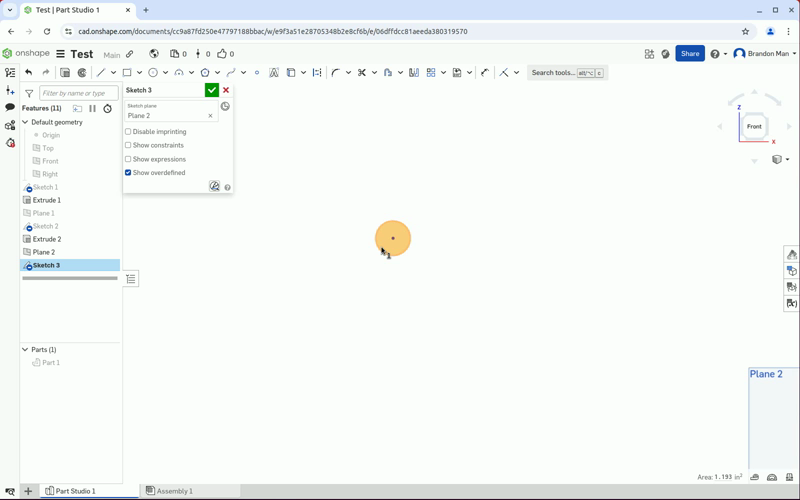
scroll(-6)
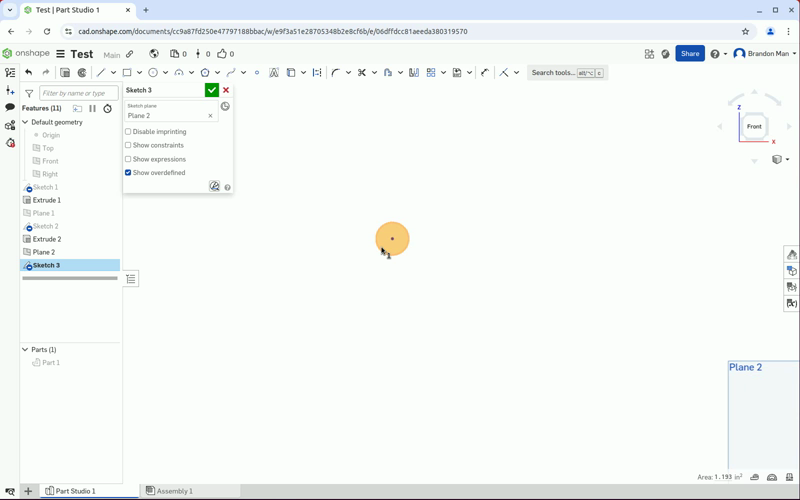
scroll(-6)
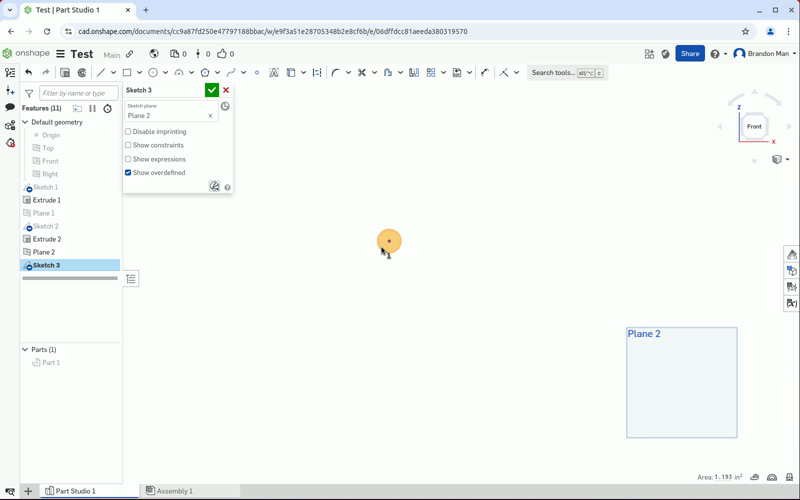
scroll(-6)
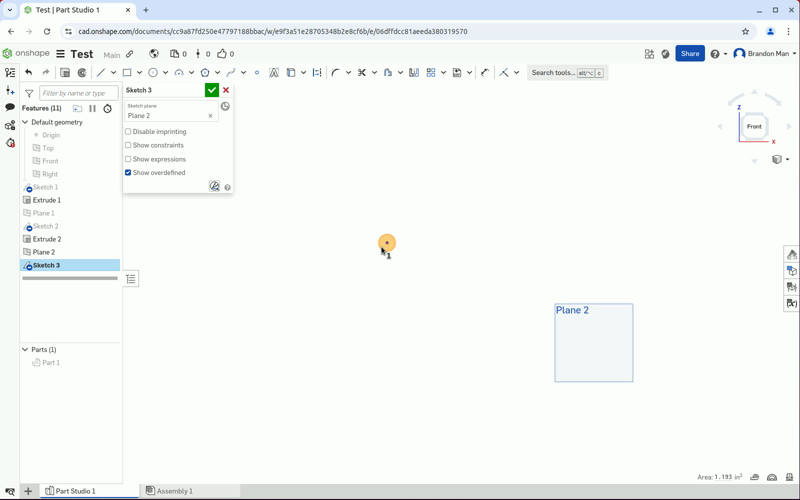
scroll(-6)
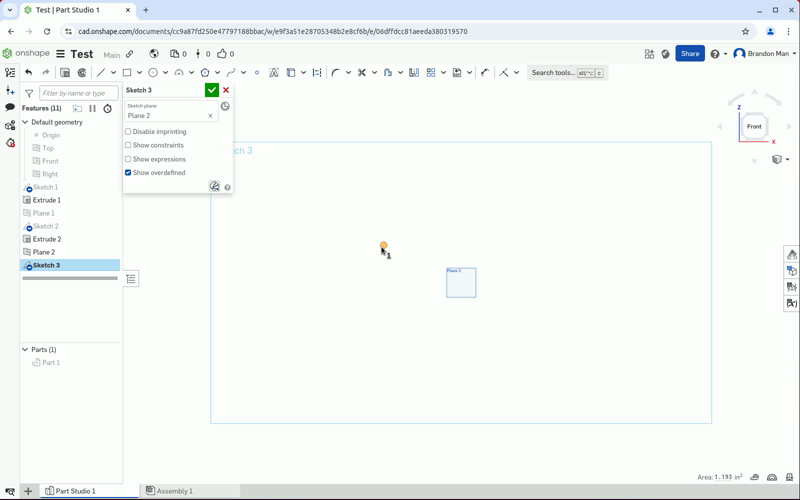
mouse_move(73, 352)
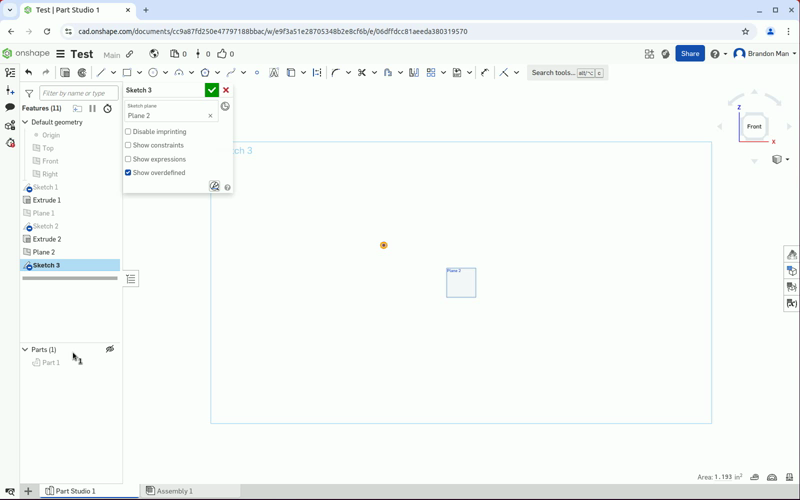
key(shift+y)
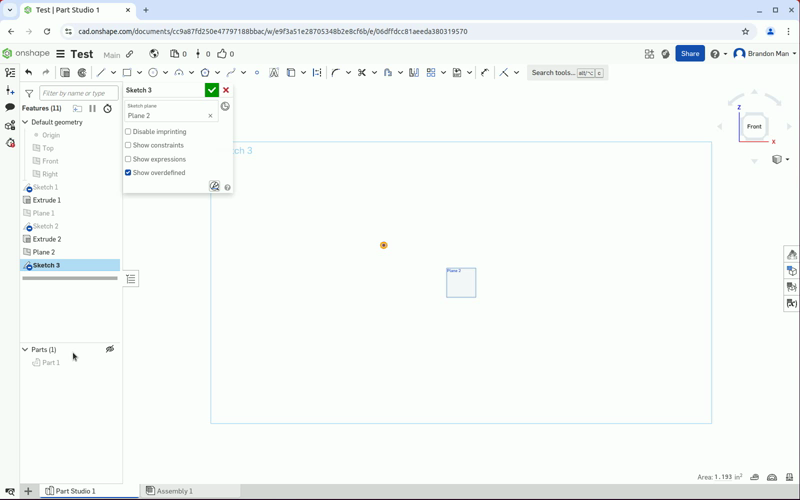
key(shift+e)
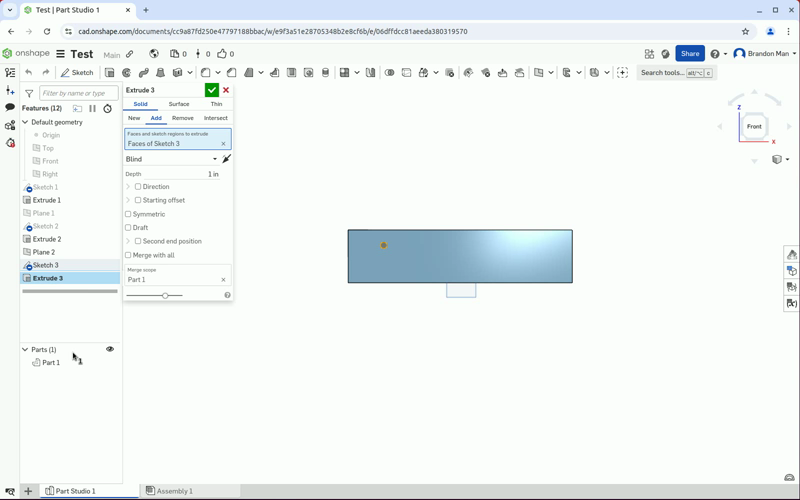
mouse_move(143, 106)
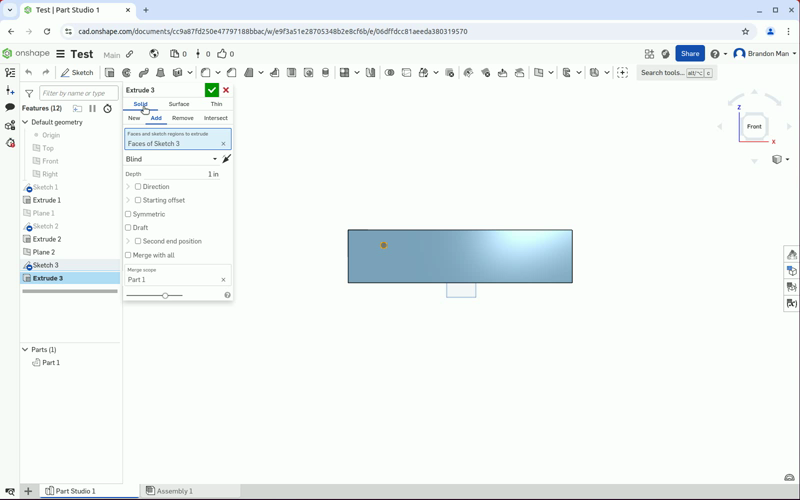
click(143, 106)
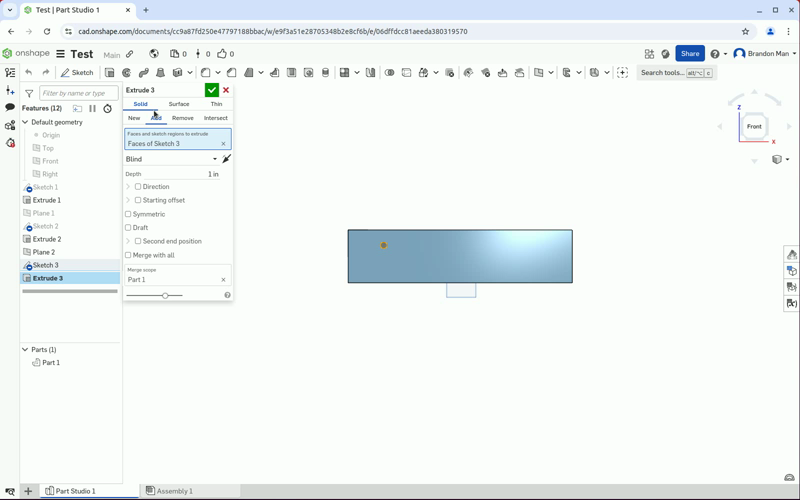
mouse_move(186, 120)
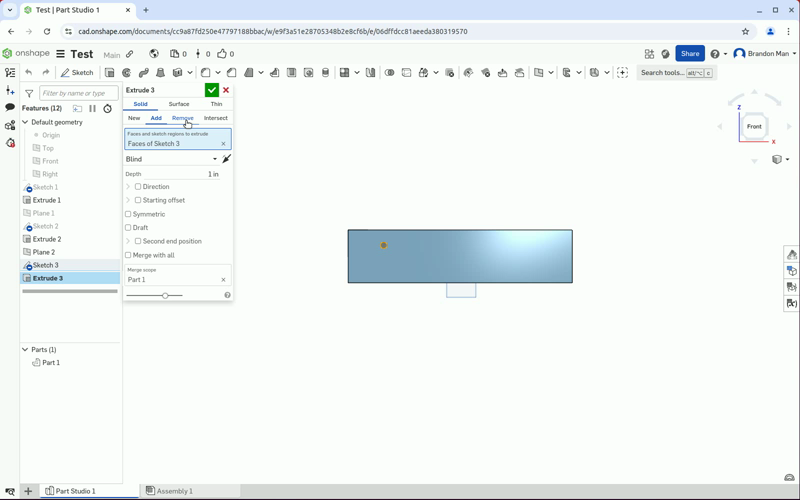
click(186, 120)
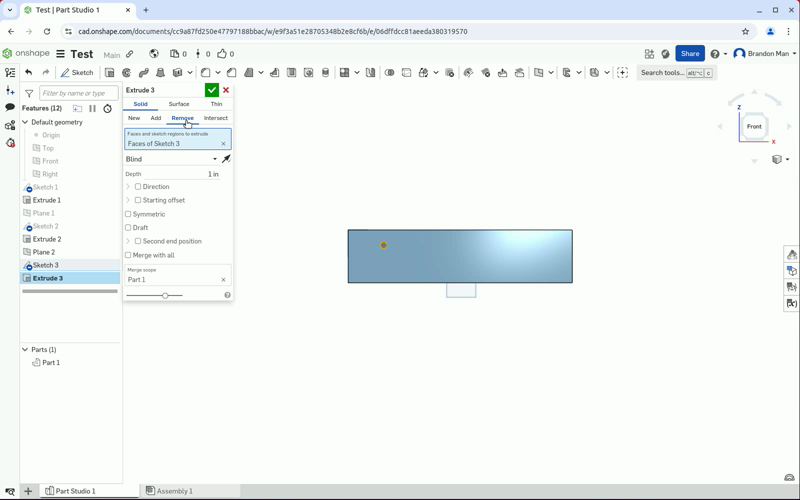
key(tab, 4)
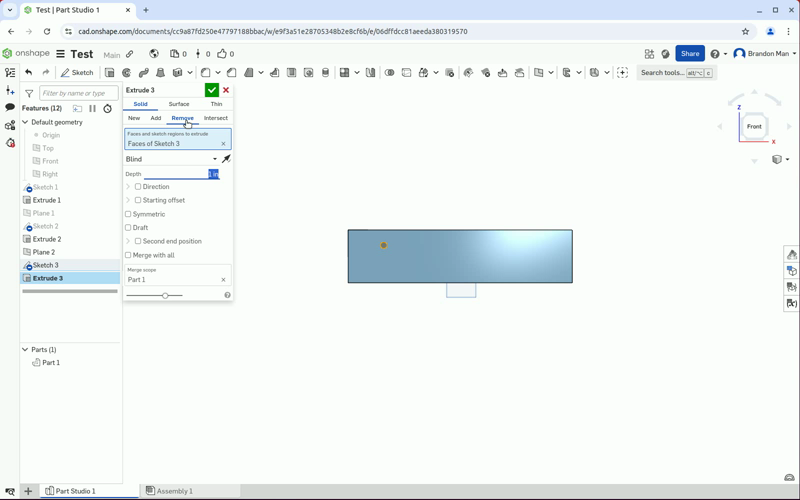
text(1.204)
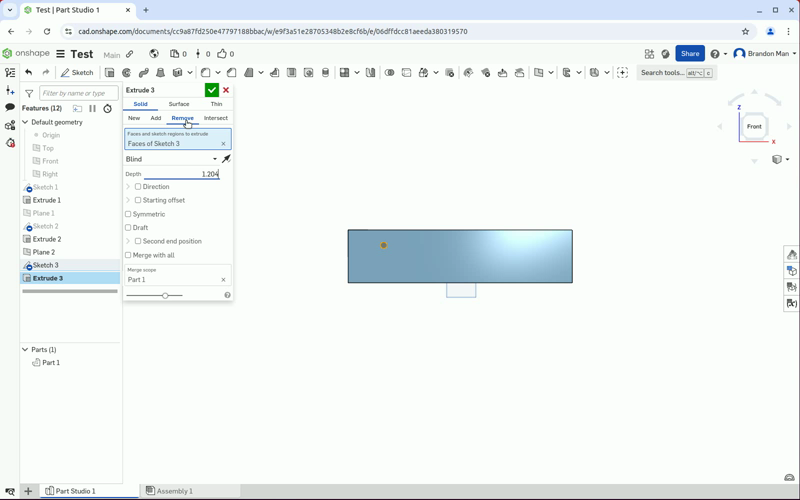
key(tab, 6)
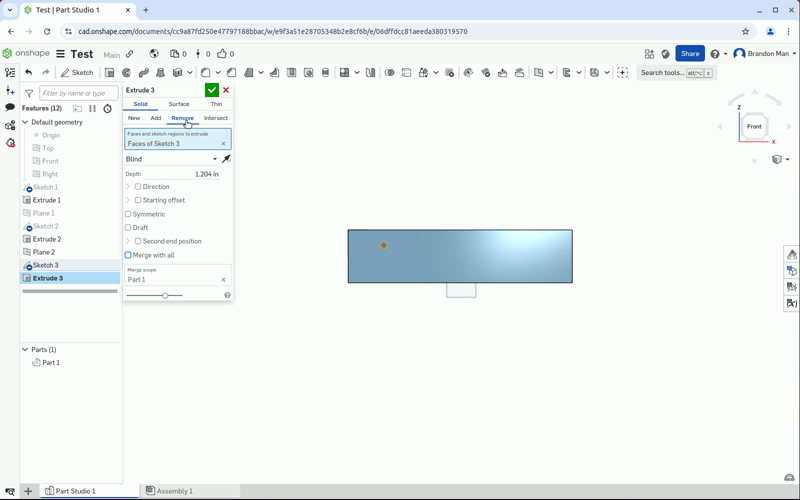
key(space)
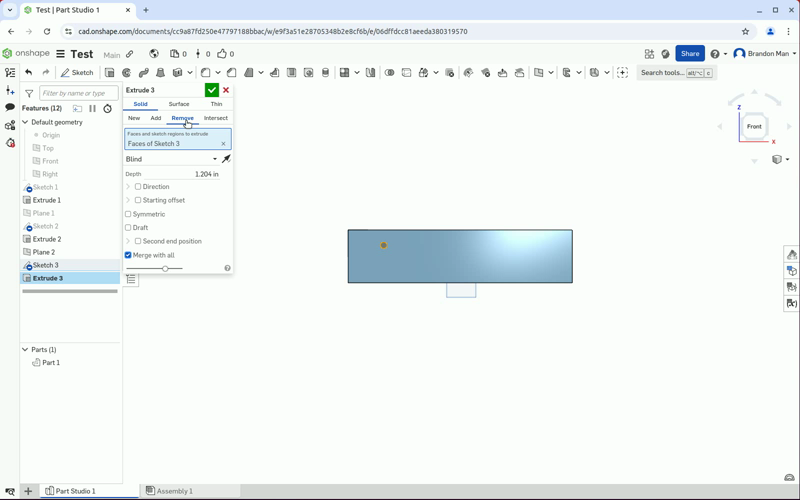
key(enter)
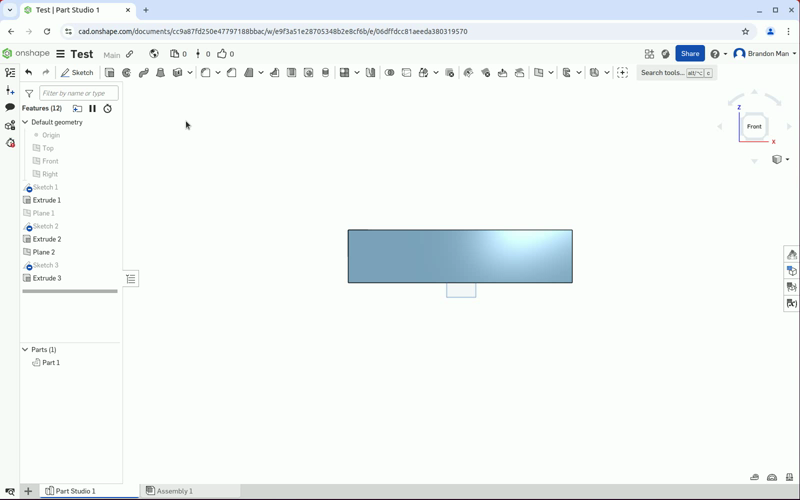
key(shift+h)
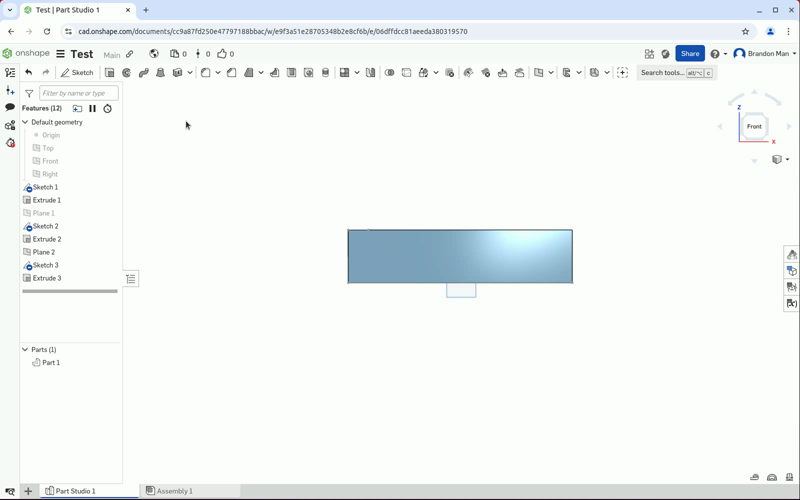
key(shift+h)
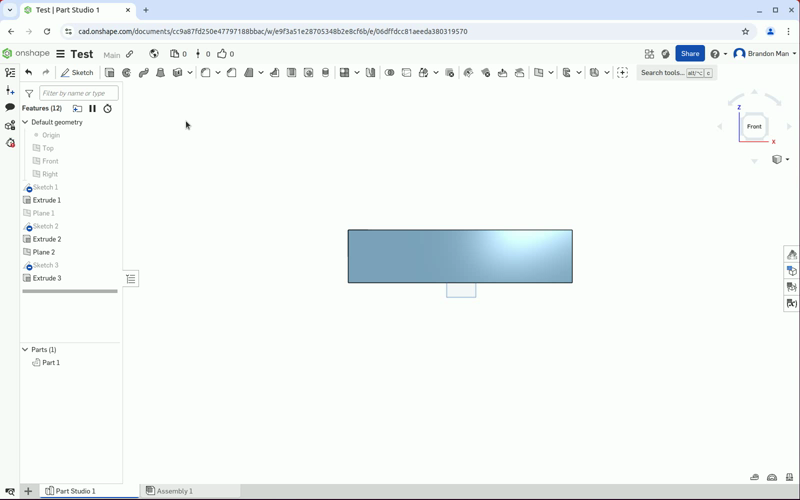
mouse_move(73, 189)
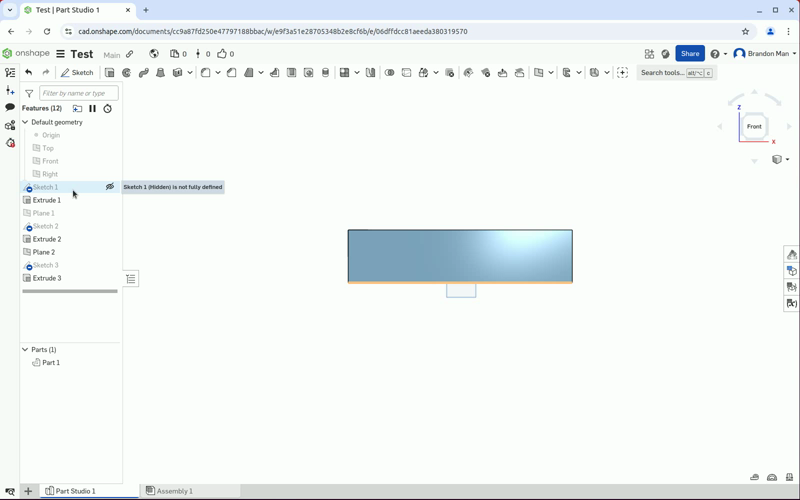
click(73, 189)
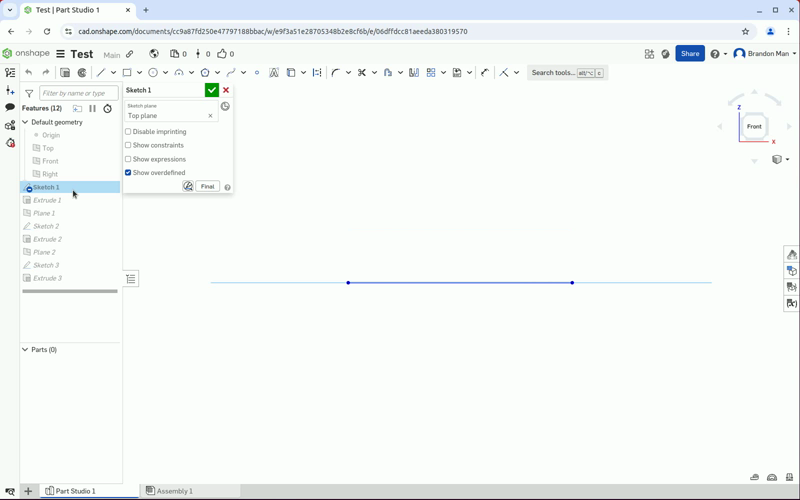
mouse_move(229, 92)
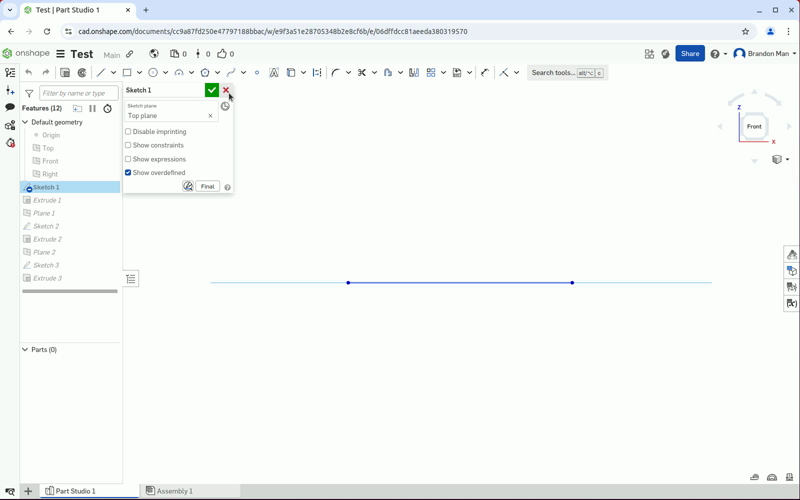
click(229, 92)
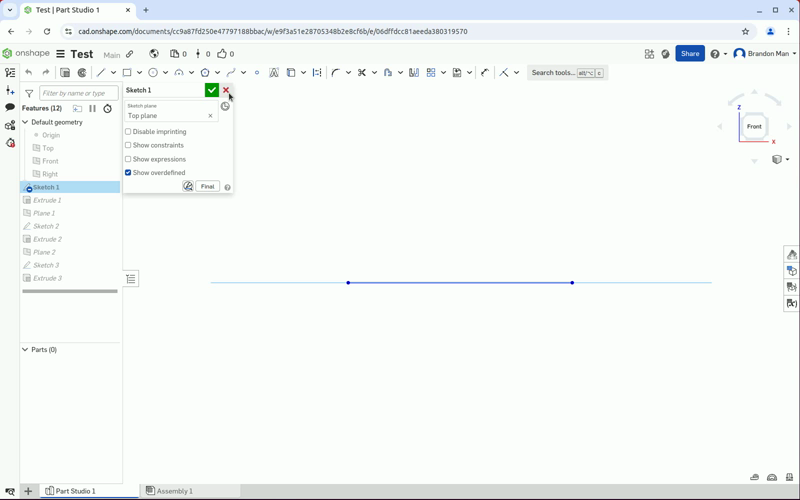
key(shift+s)
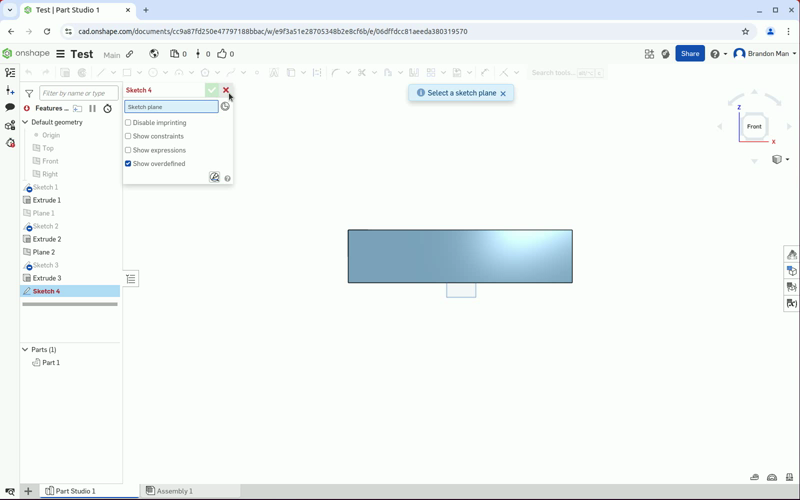
mouse_move(73, 254)
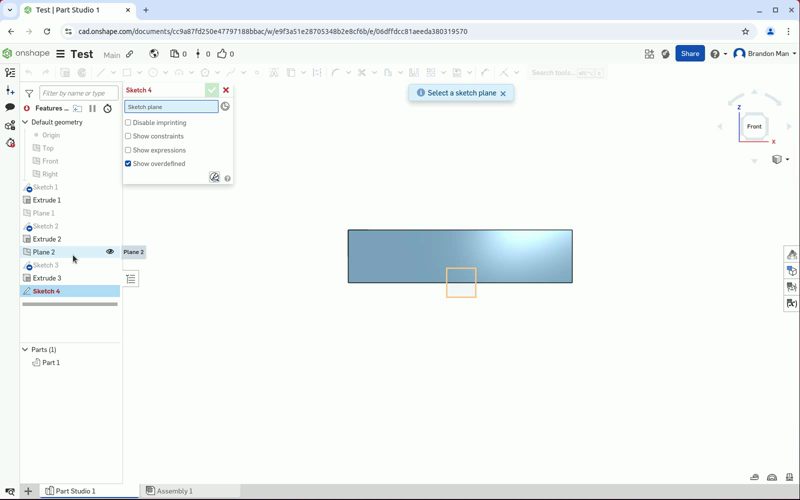
click(73, 254)
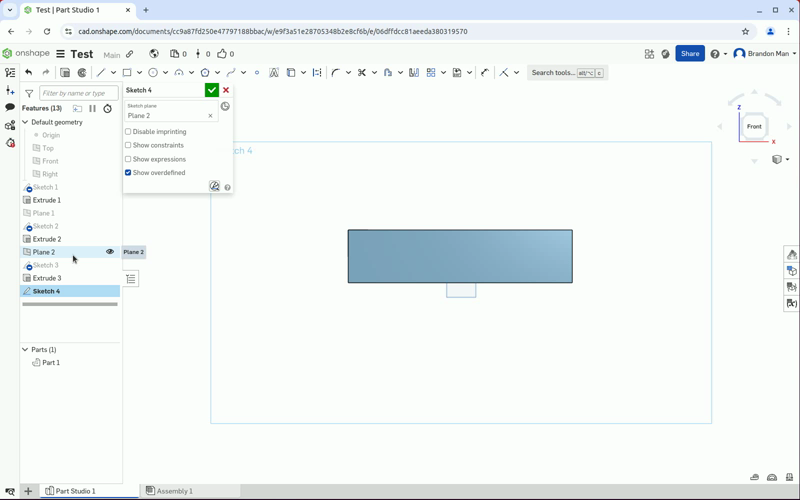
mouse_move(73, 352)
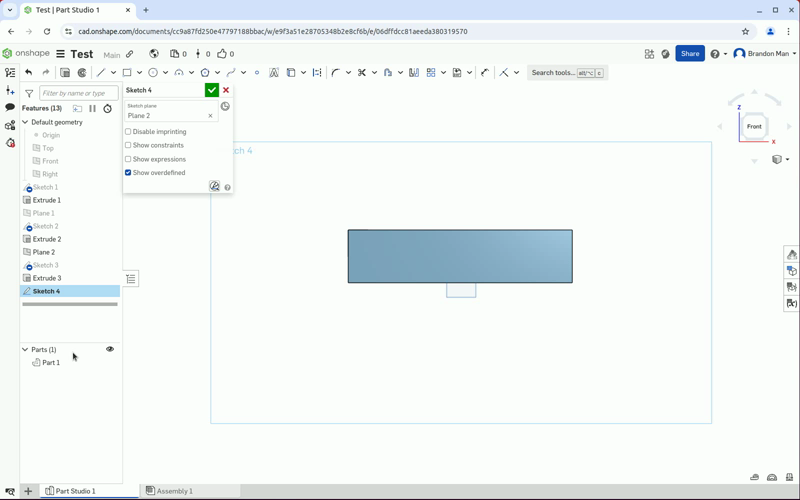
key(y)
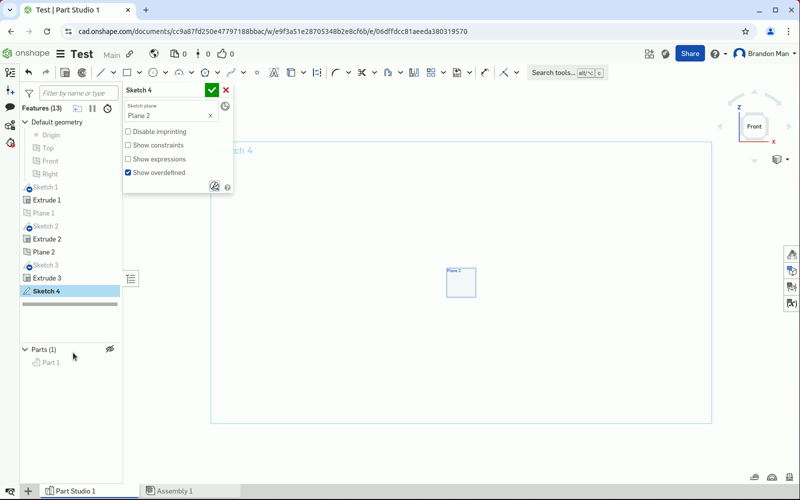
key(c)
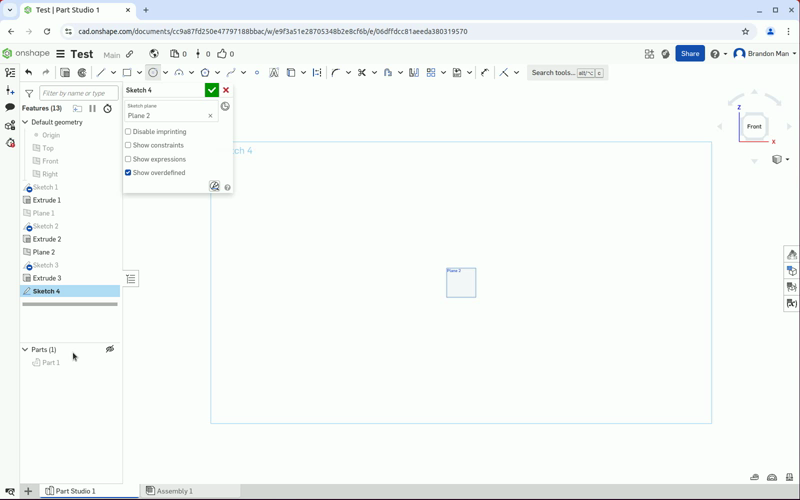
key_down(shift)
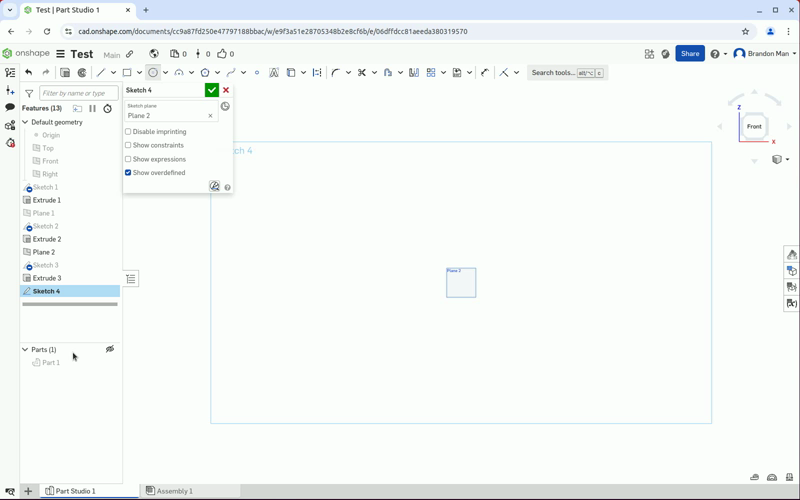
mouse_move(383, 268)
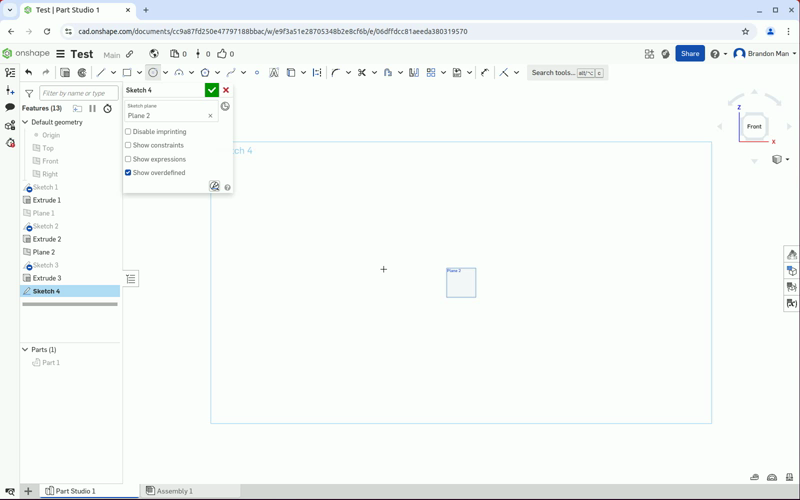
click(383, 268)
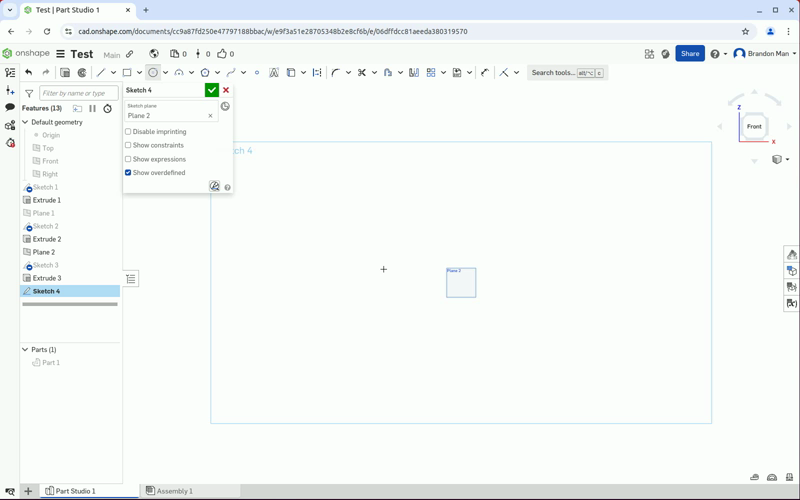
key_up(shift)
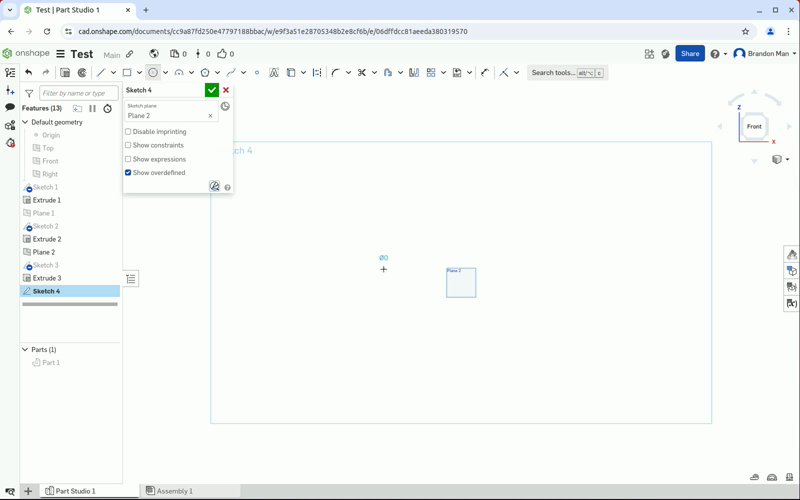
mouse_move(386, 268)
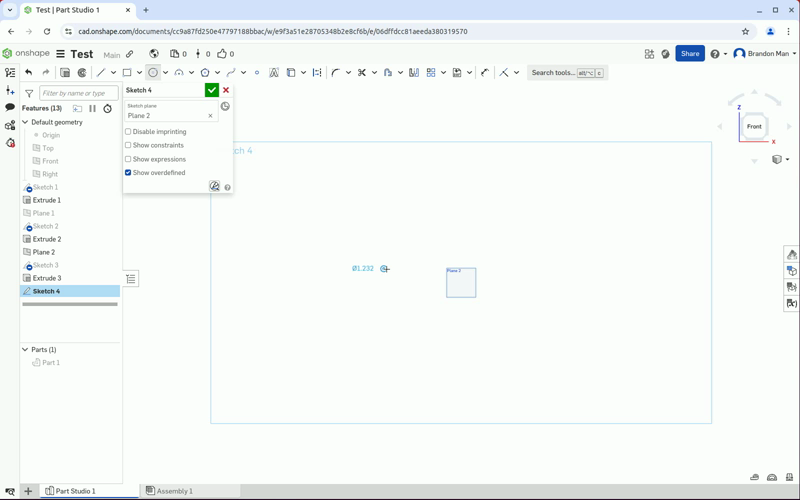
click(386, 268)
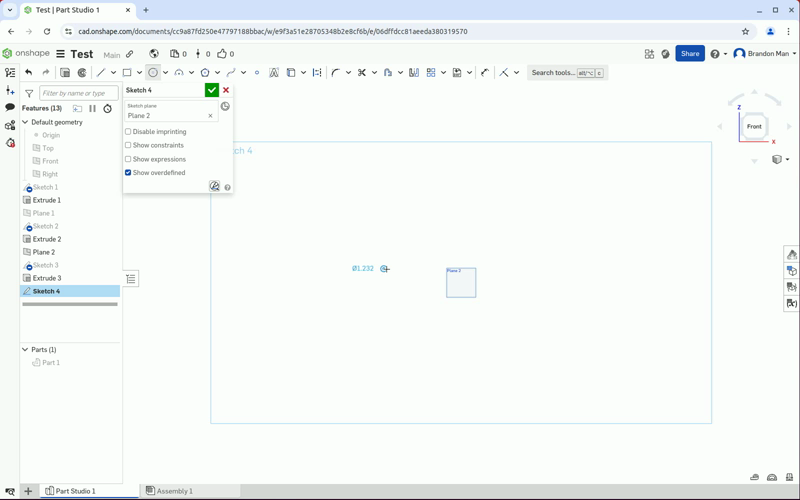
key(esc)
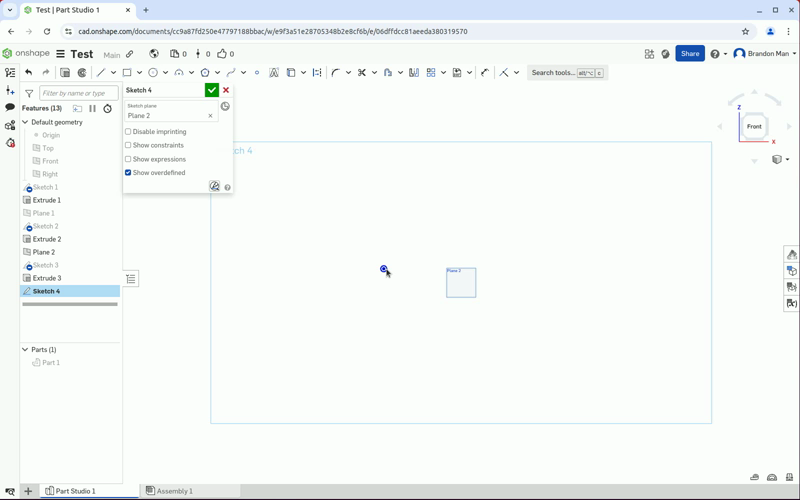
mouse_move(384, 270)
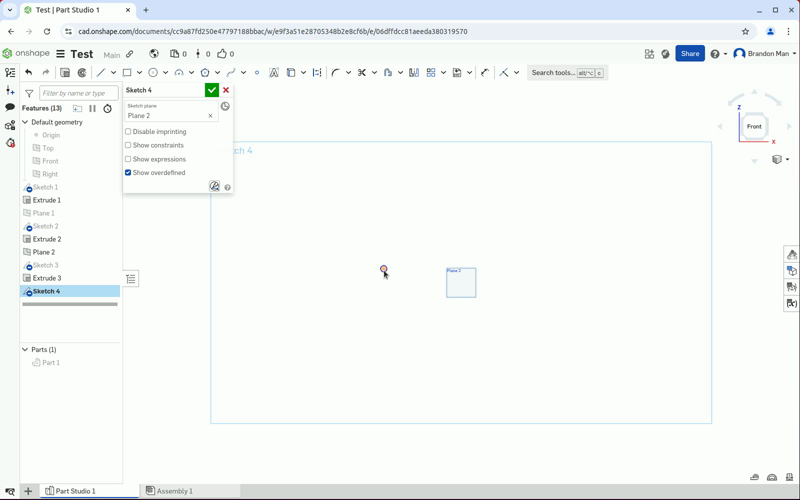
scroll(6)
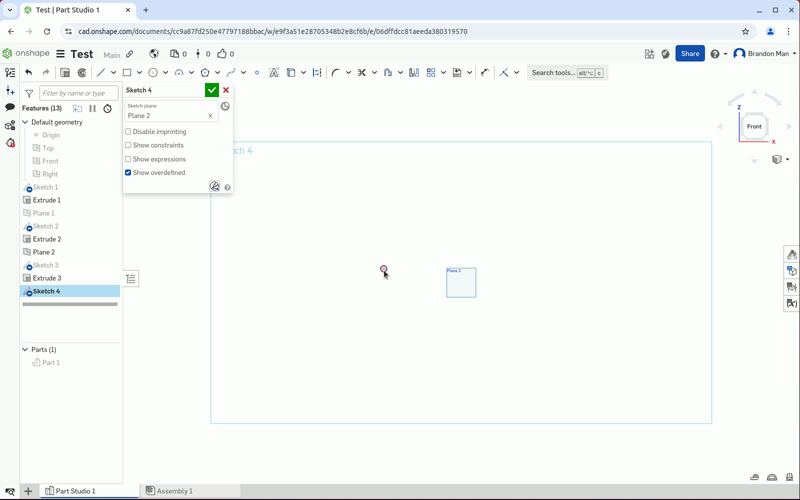
scroll(6)
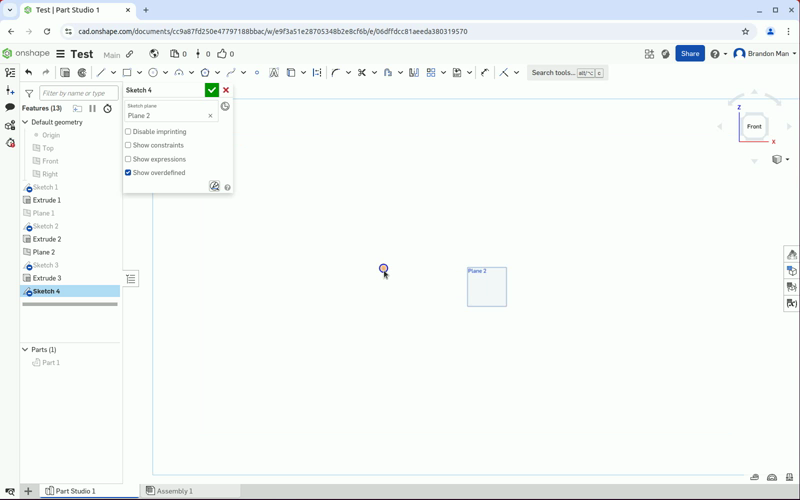
scroll(6)
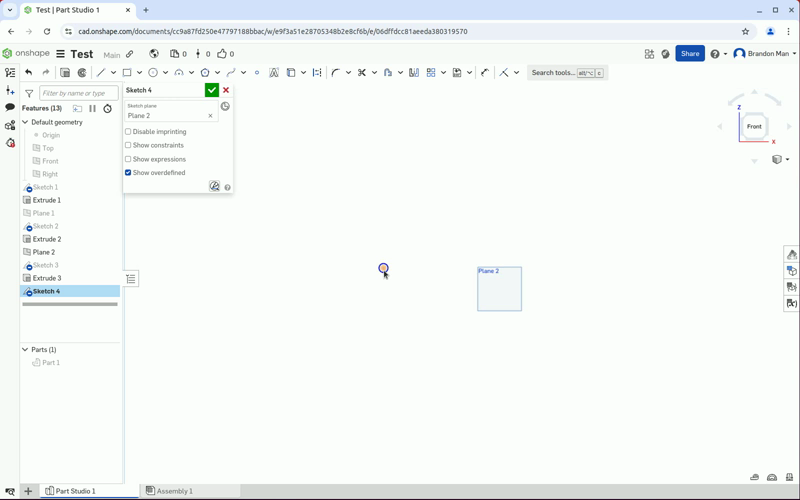
scroll(6)
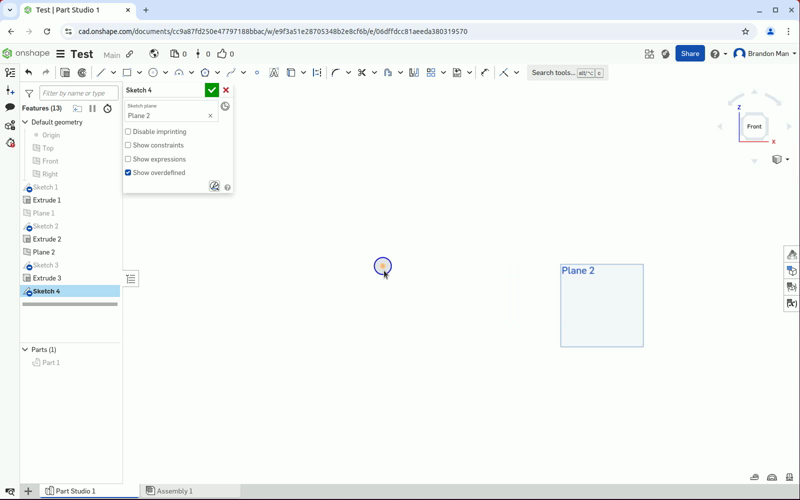
scroll(6)
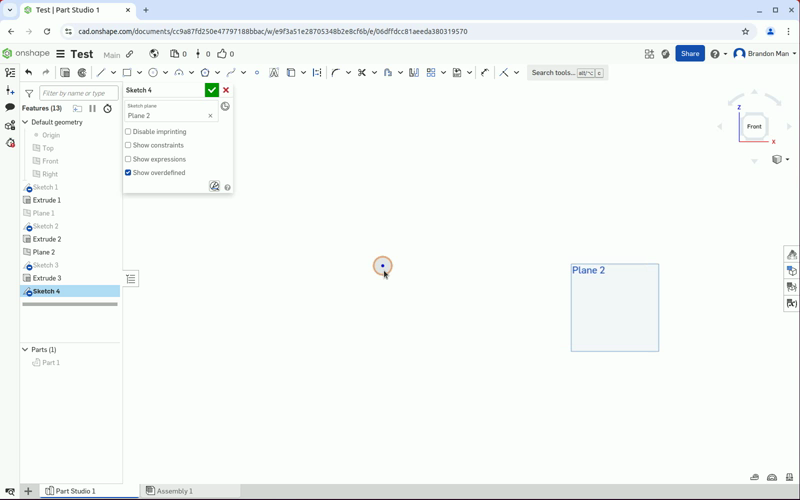
scroll(6)
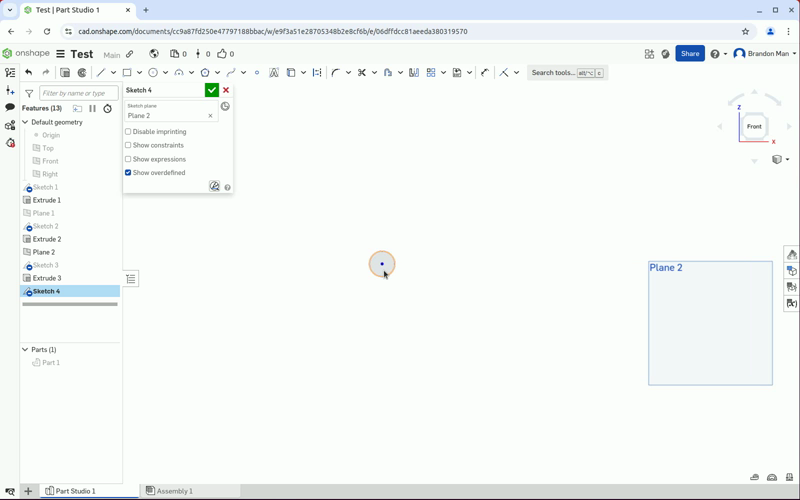
scroll(6)
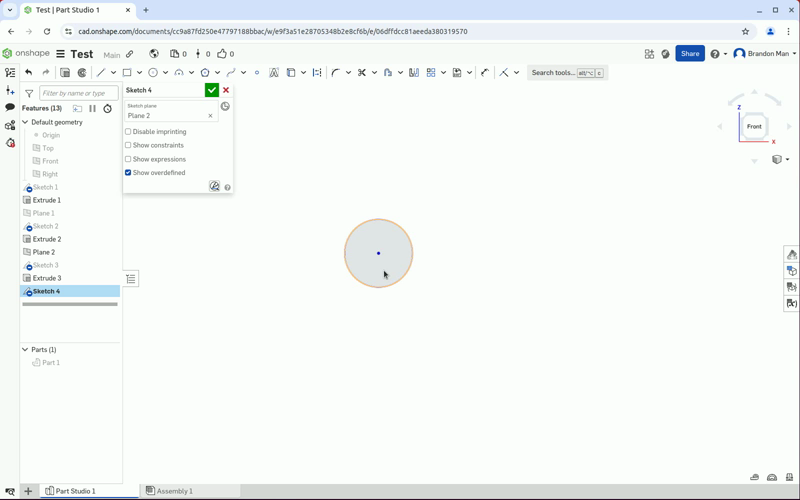
click(384, 270)
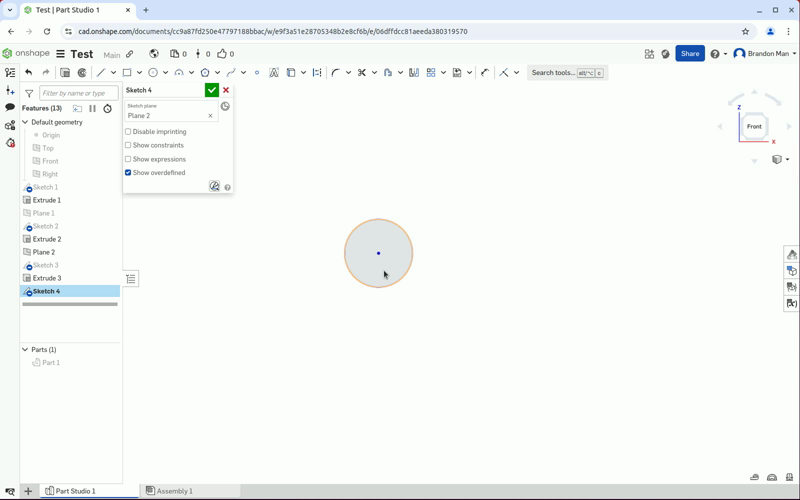
scroll(-6)
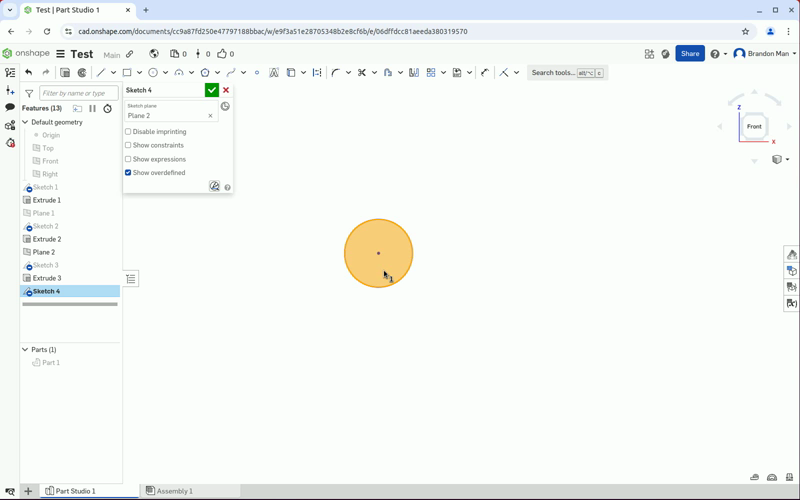
scroll(-6)
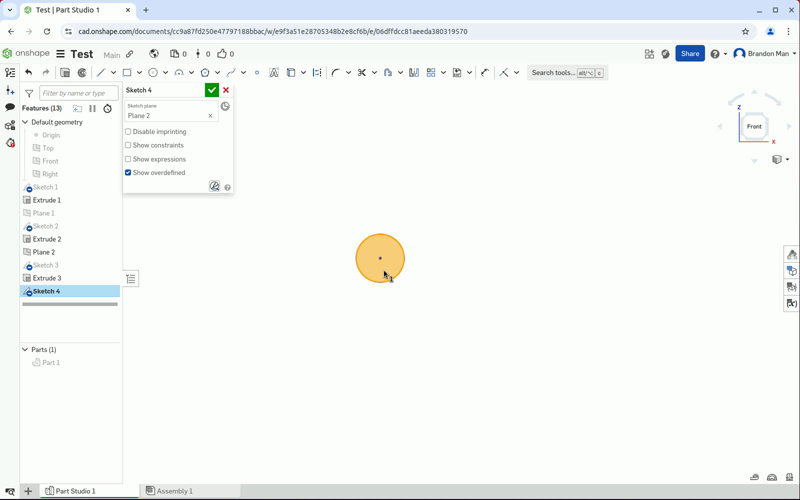
scroll(-6)
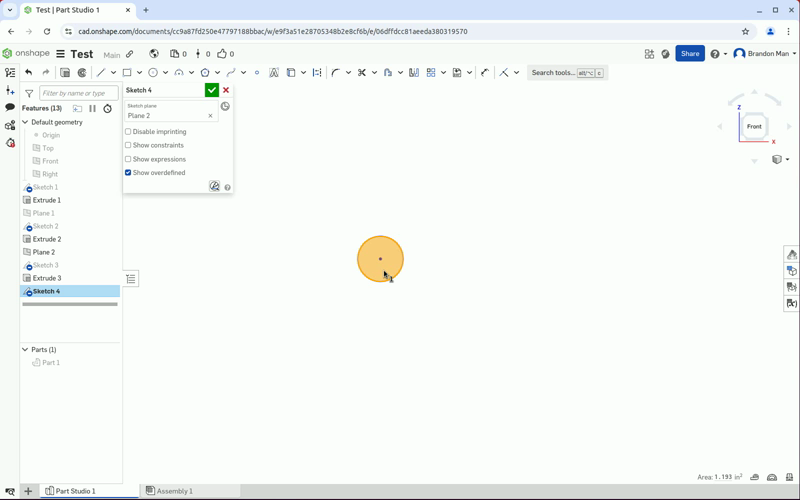
scroll(-6)
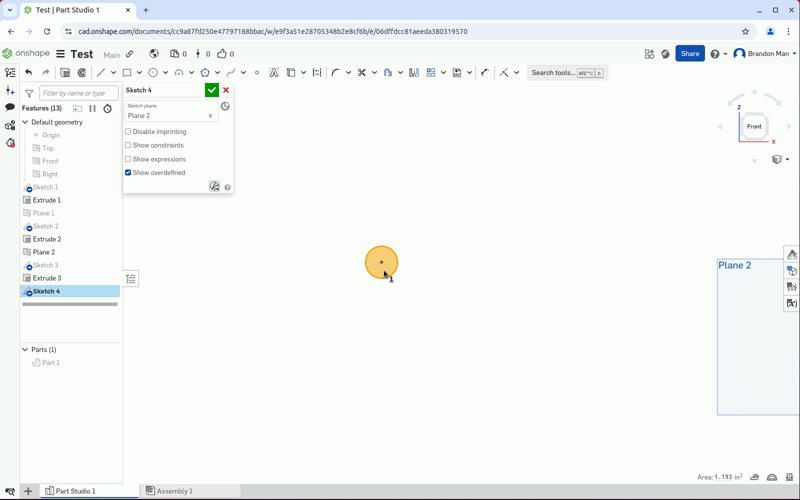
scroll(-6)
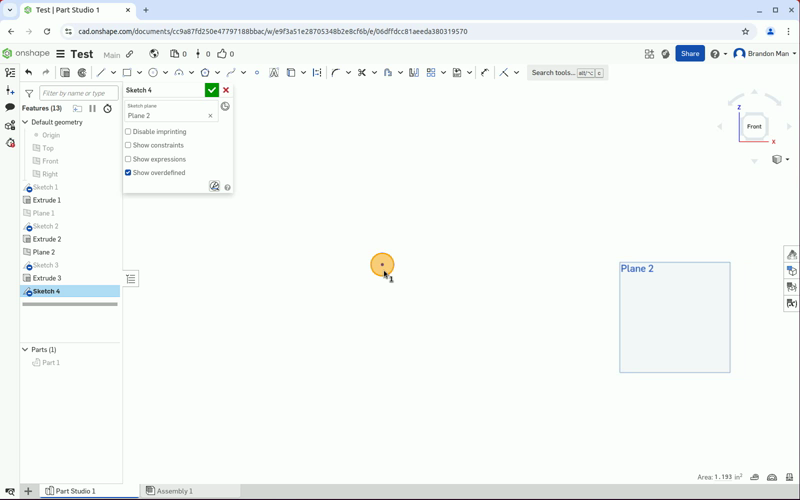
scroll(-6)
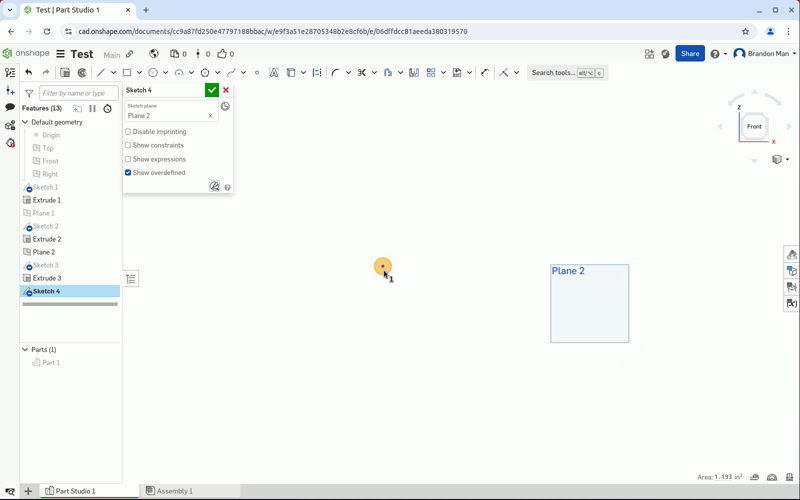
scroll(-6)
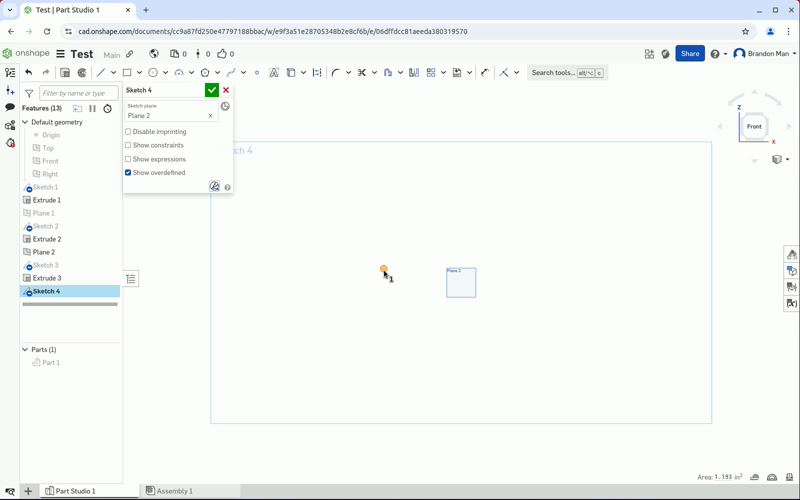
mouse_move(73, 352)
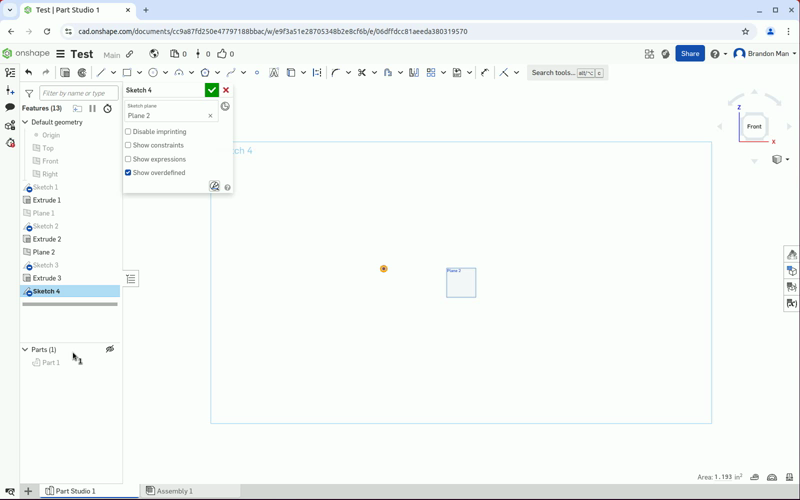
key(shift+y)
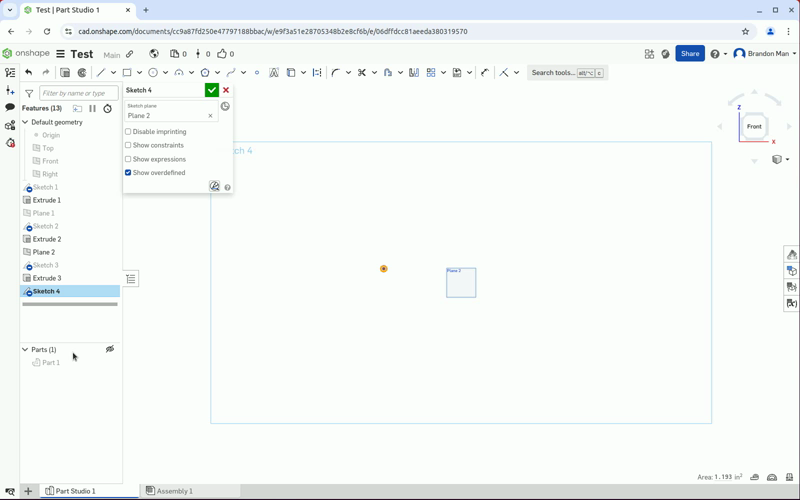
key(shift+e)
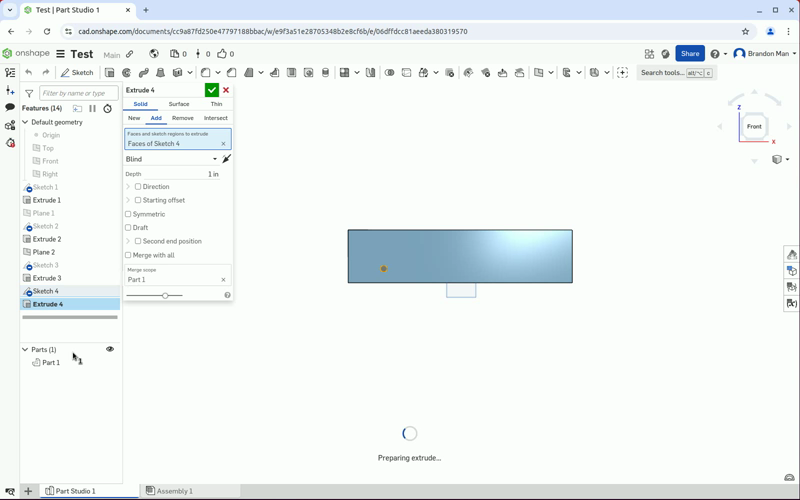
mouse_move(143, 106)
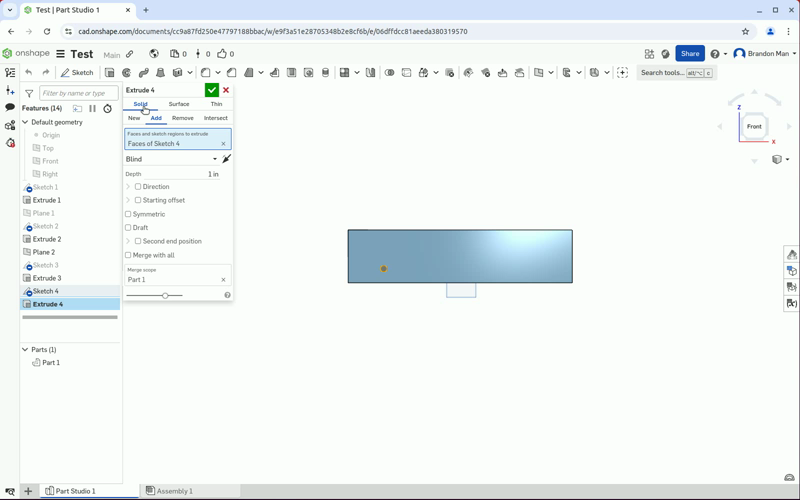
click(143, 106)
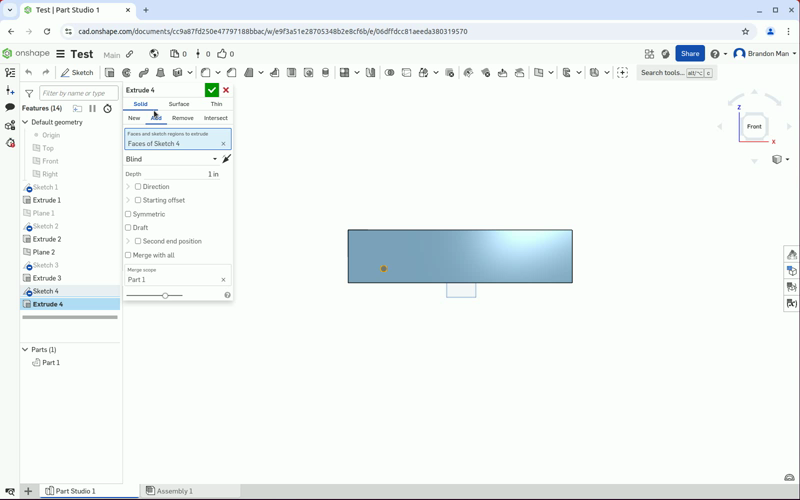
mouse_move(186, 120)
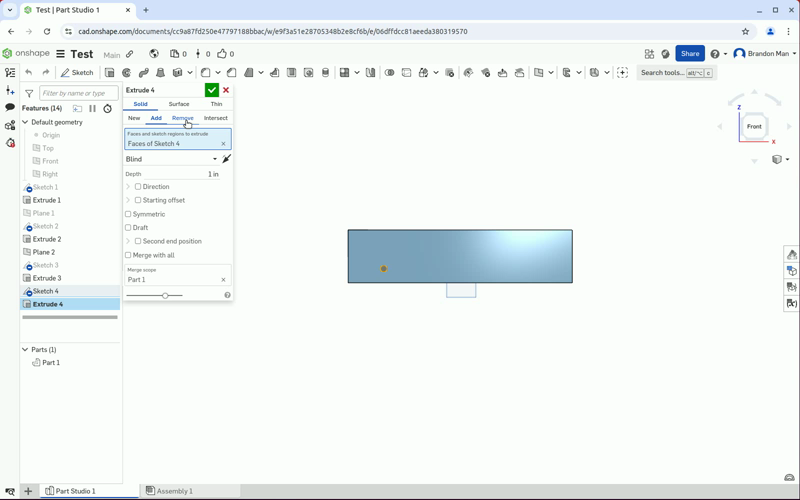
click(186, 120)
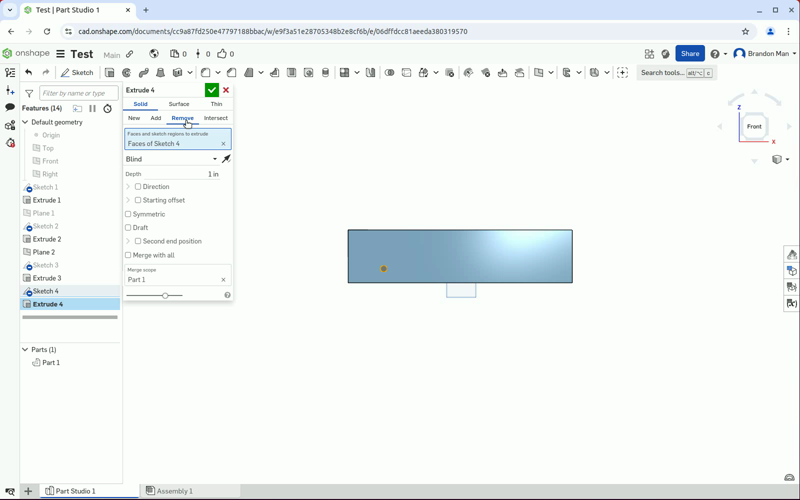
key(tab, 4)
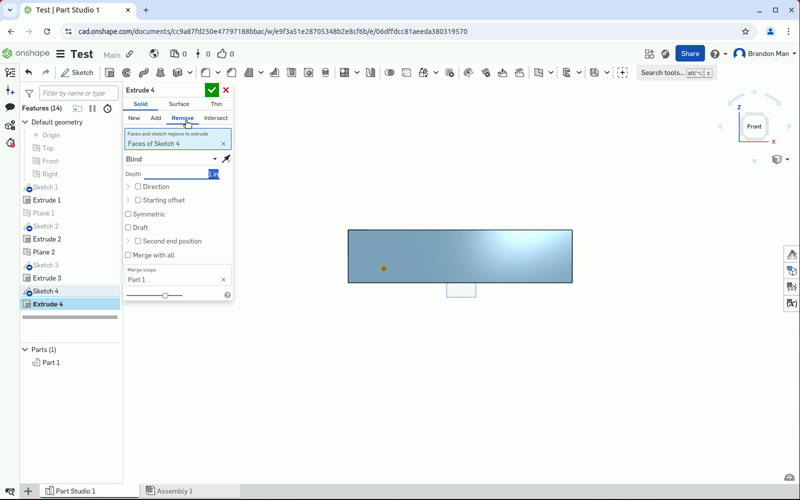
text(1.204)
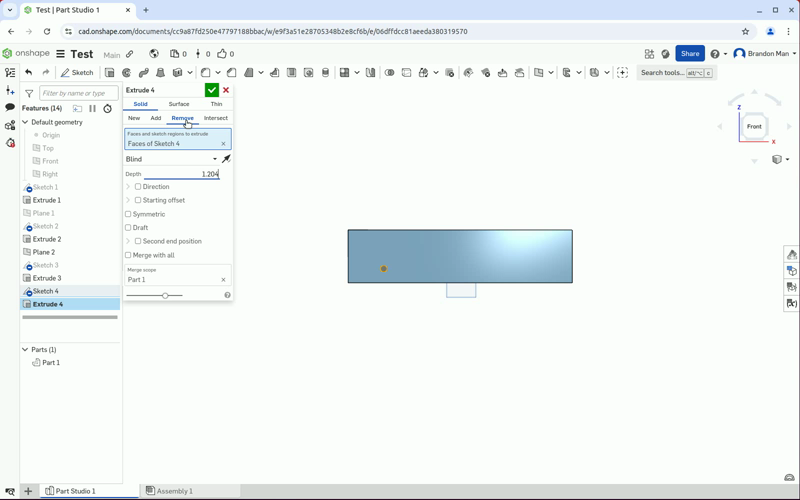
key(tab, 6)
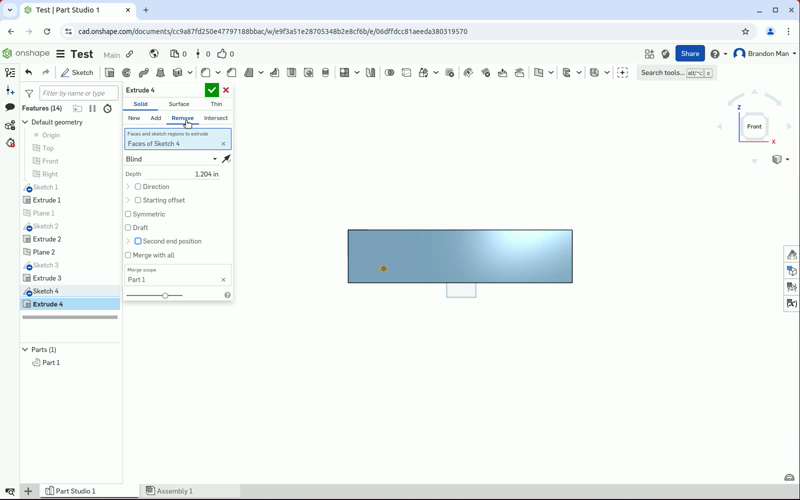
key(space)
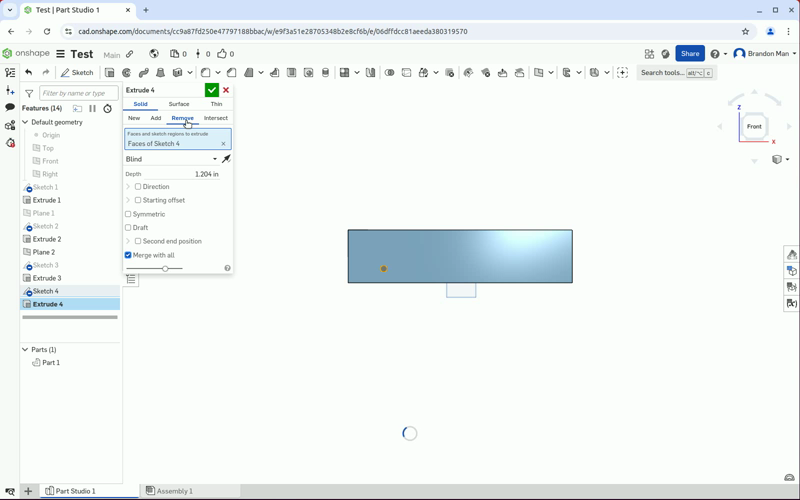
key(enter)
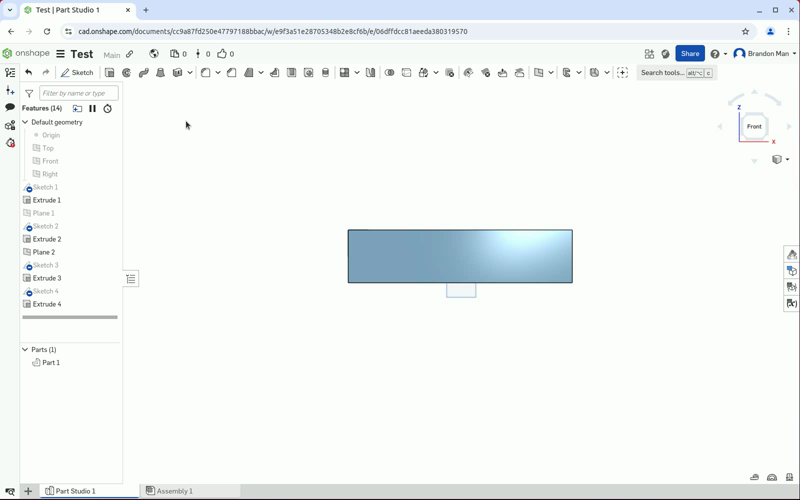
key(shift+h)
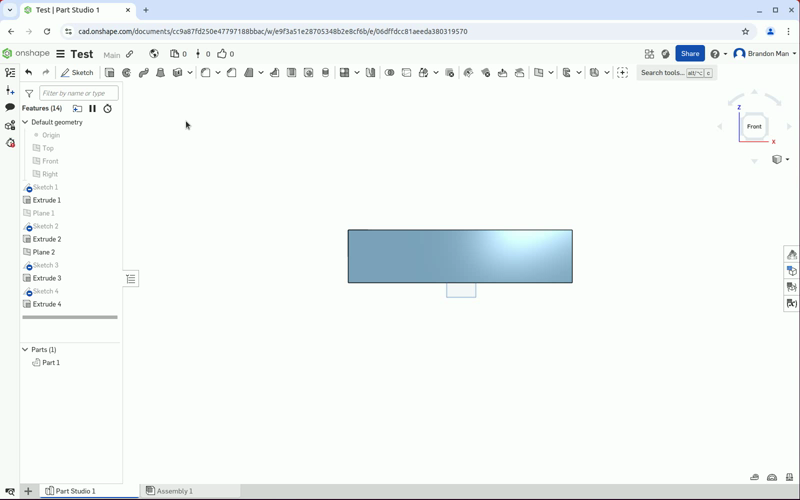
key(shift+h)
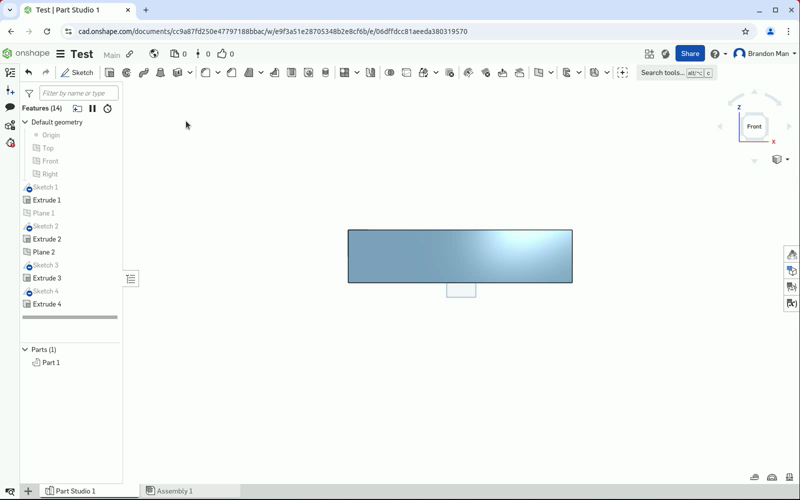
mouse_move(73, 189)
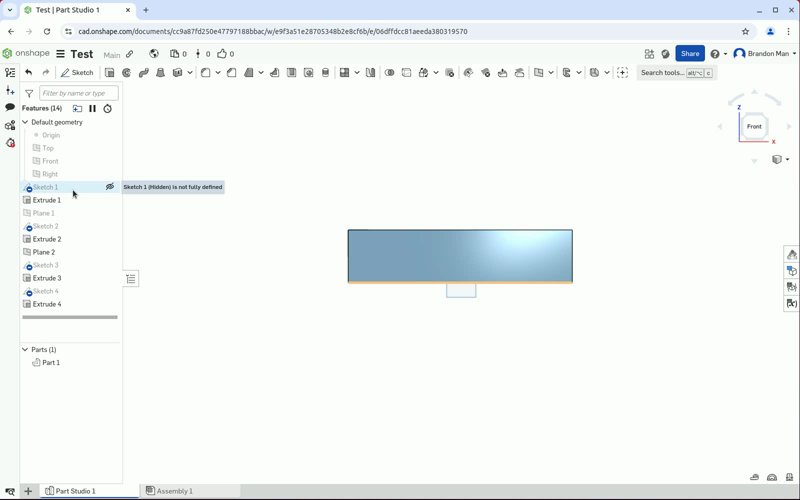
click(73, 189)
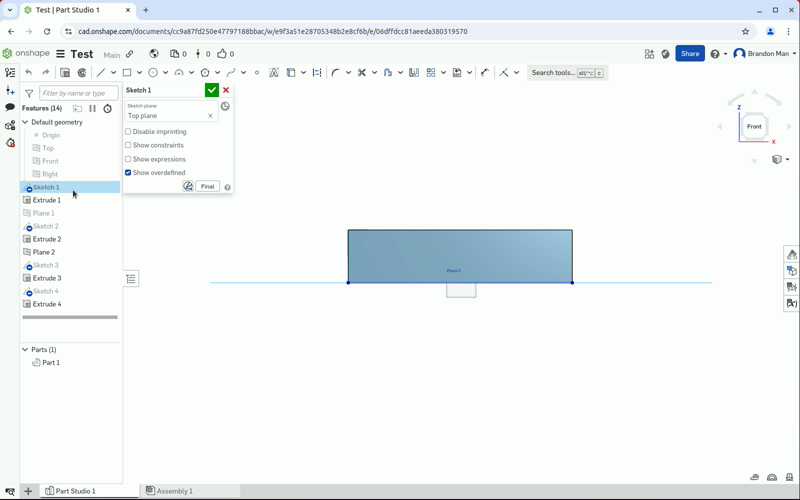
mouse_move(229, 92)
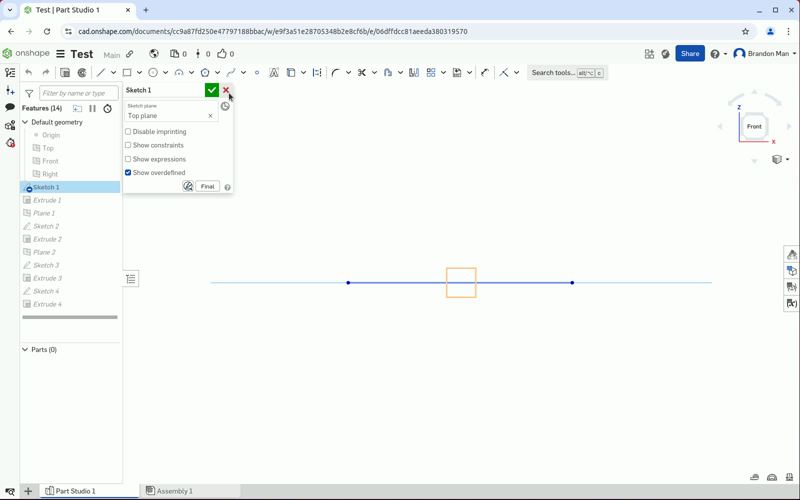
click(229, 92)
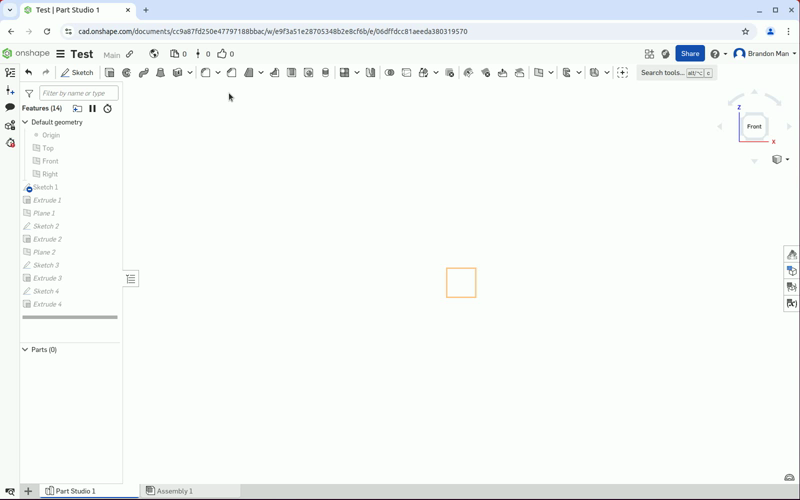
key(shift+s)
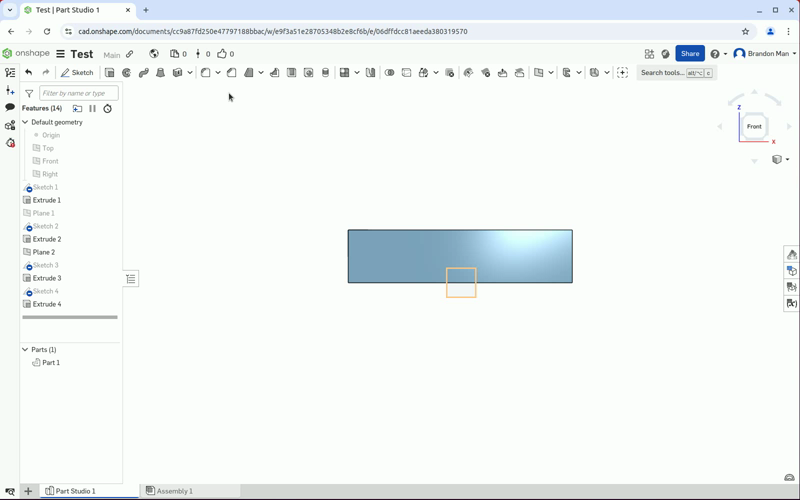
mouse_move(73, 254)
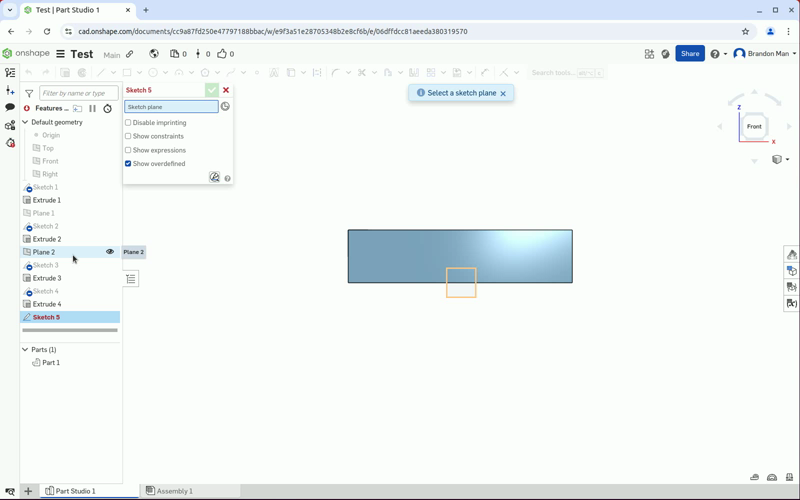
click(73, 254)
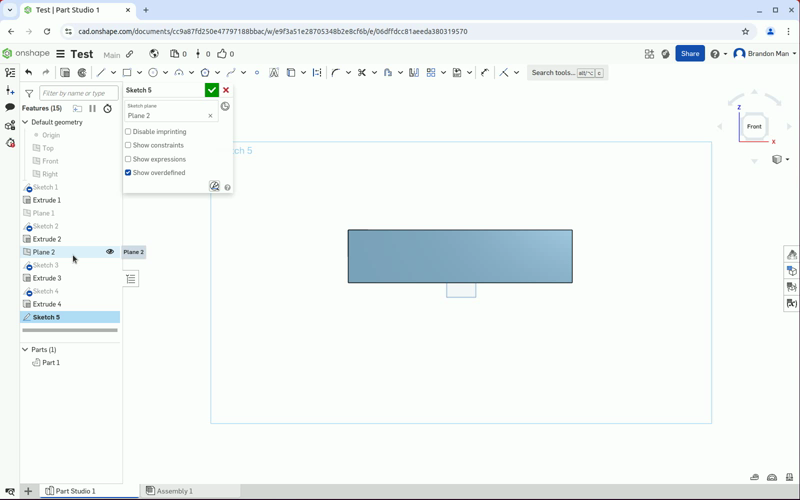
mouse_move(73, 352)
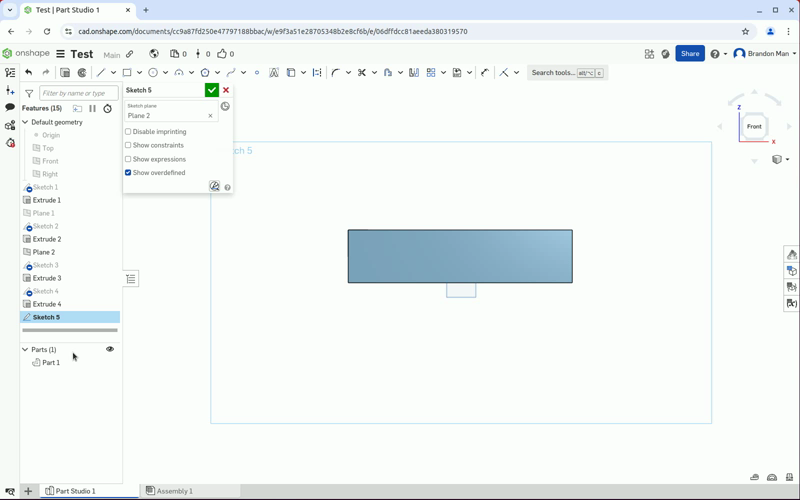
key(y)
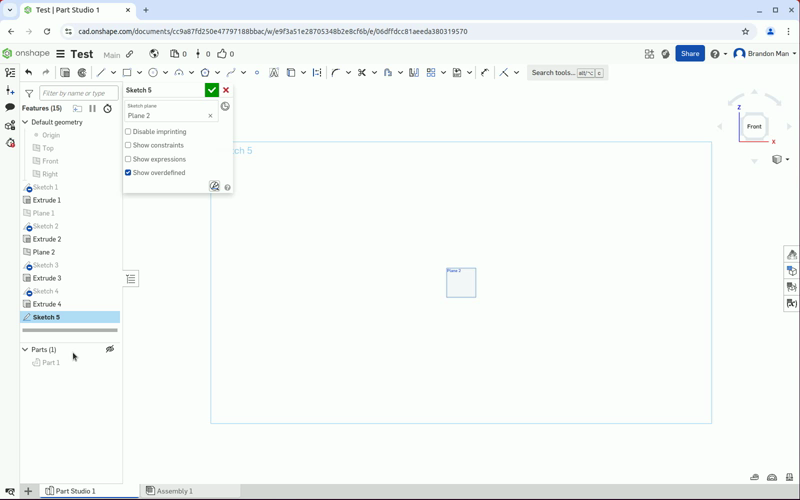
key(c)
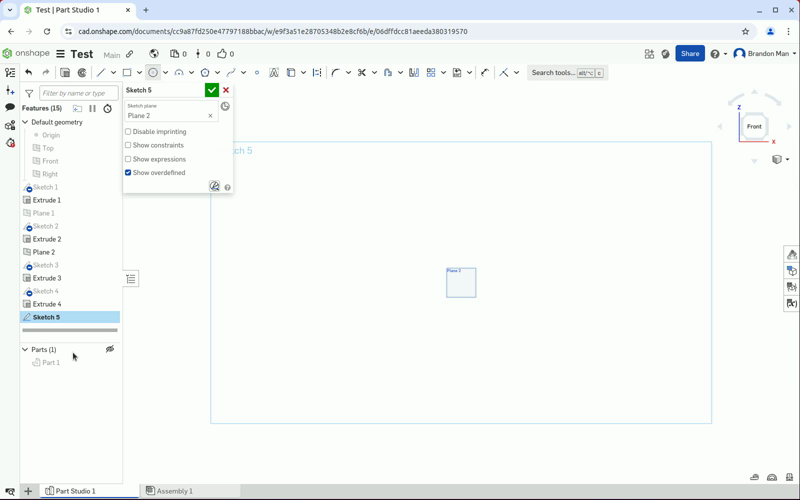
key_down(shift)
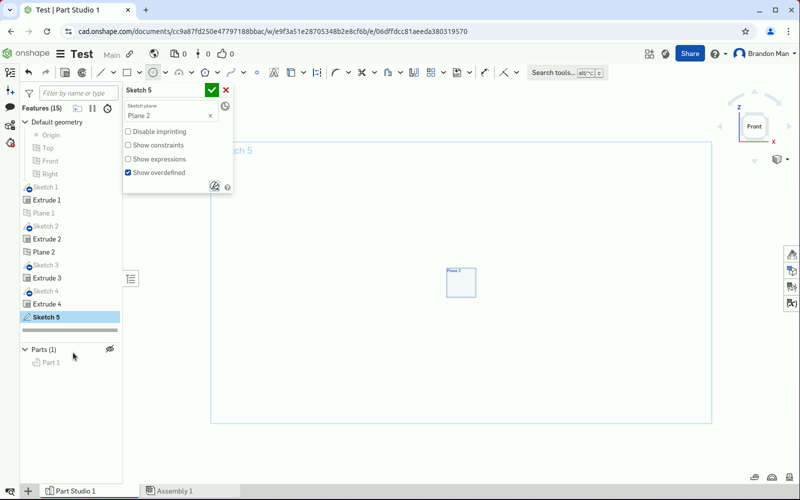
mouse_move(543, 245)
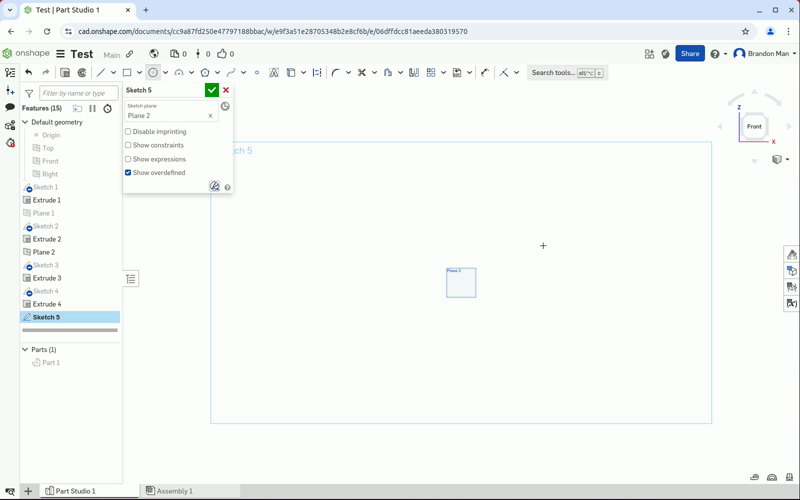
click(543, 245)
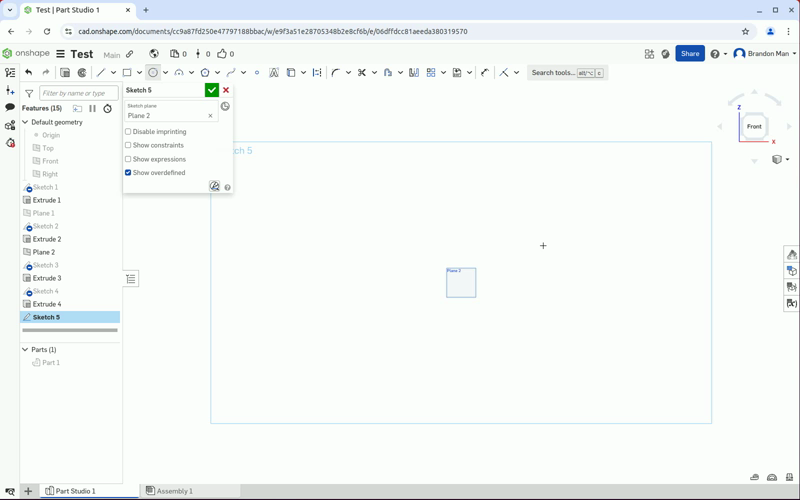
key_up(shift)
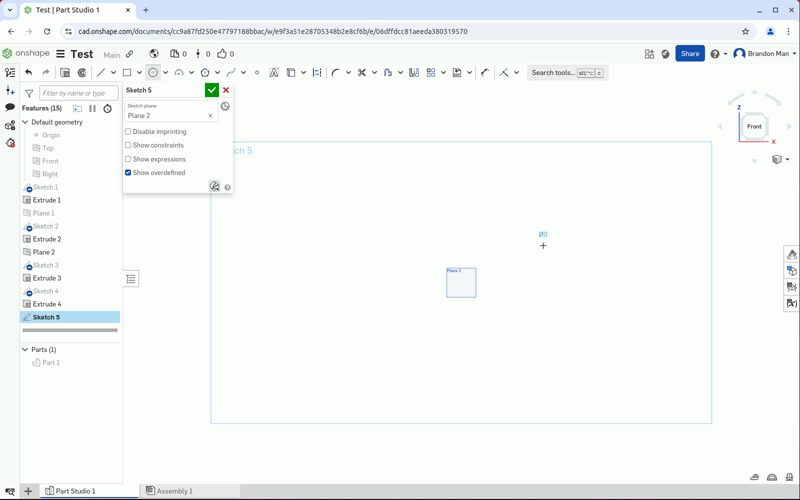
mouse_move(546, 245)
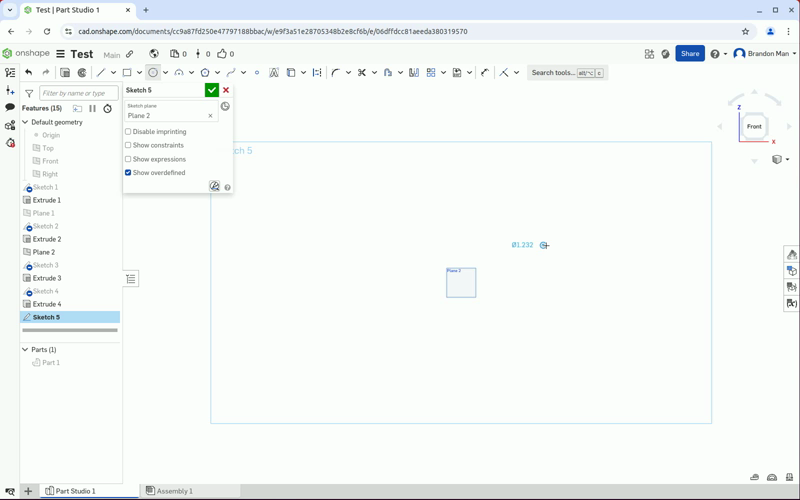
click(546, 245)
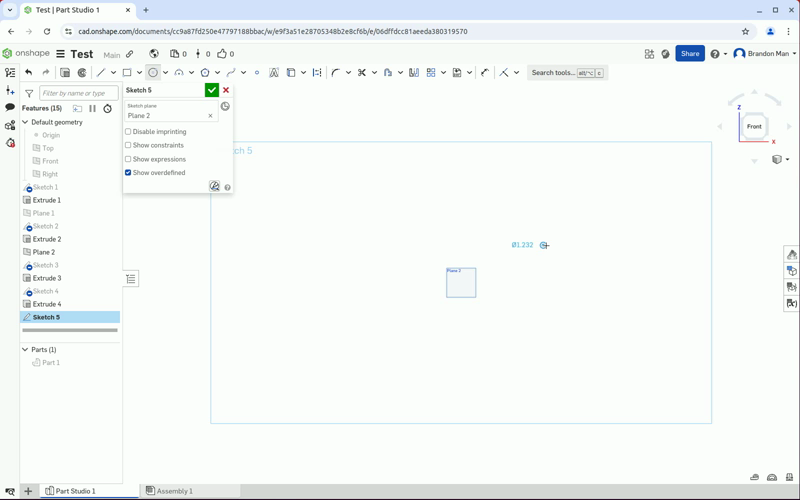
key(esc)
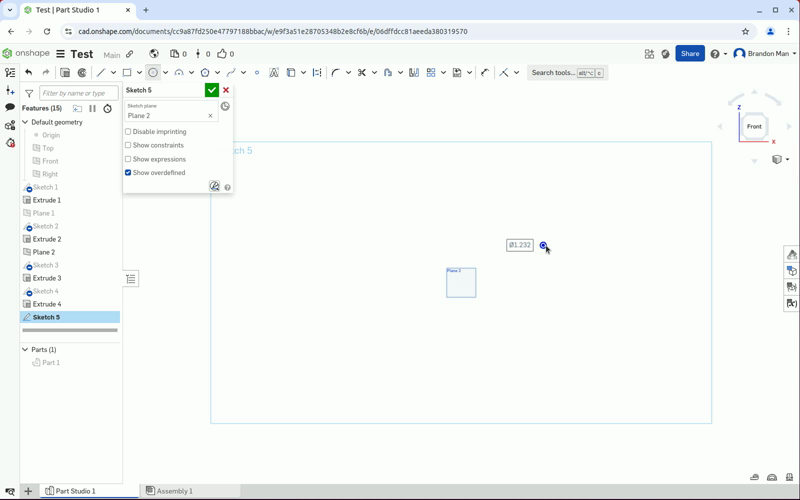
mouse_move(544, 246)
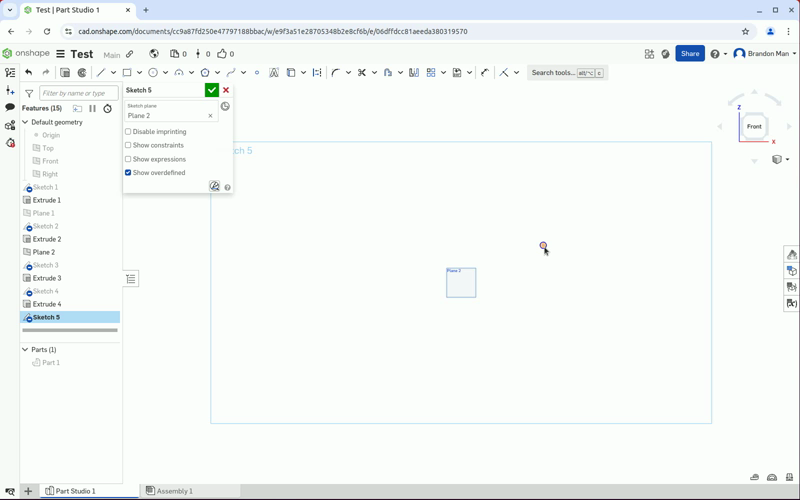
scroll(6)
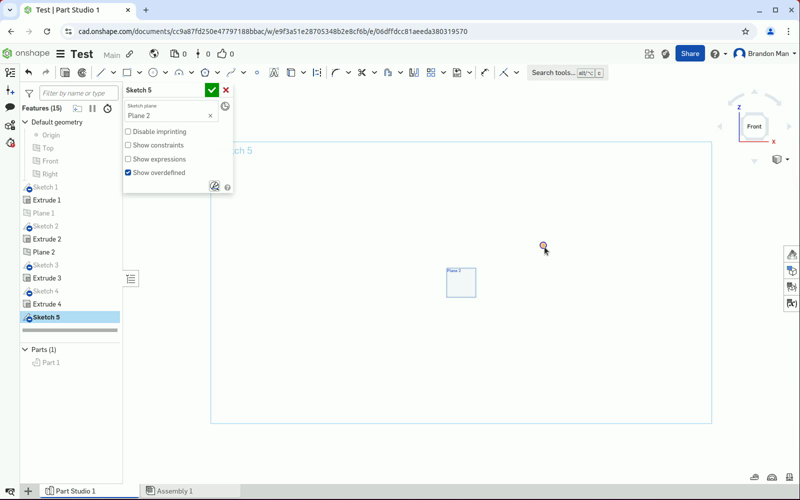
scroll(6)
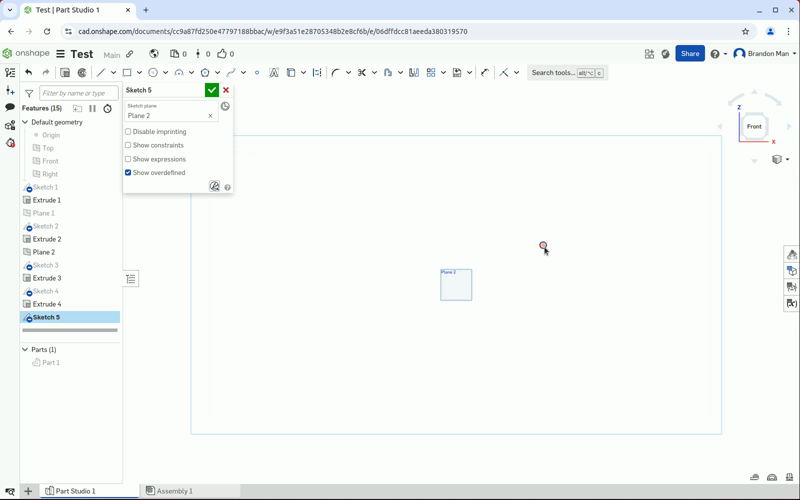
scroll(6)
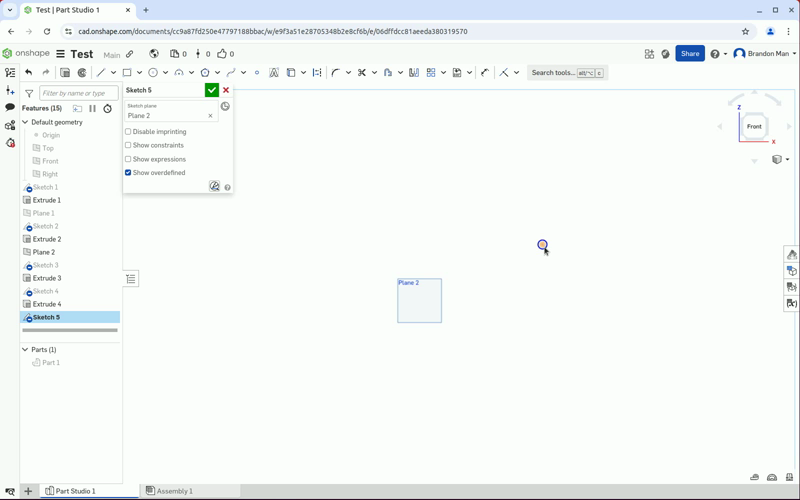
scroll(6)
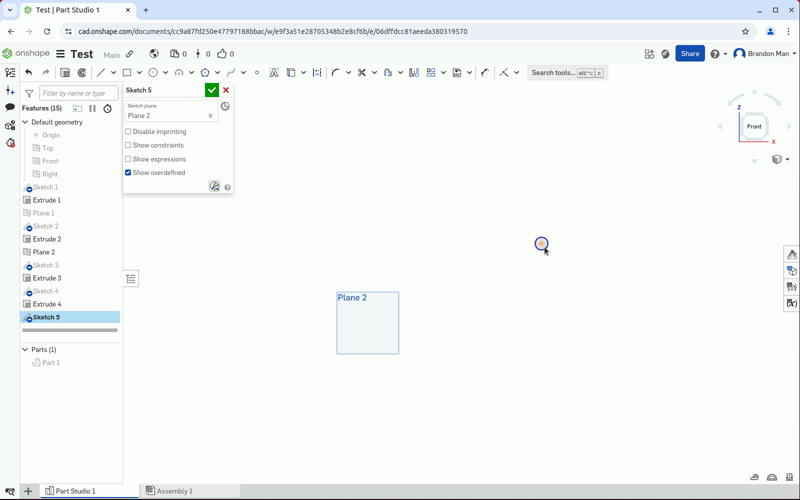
scroll(6)
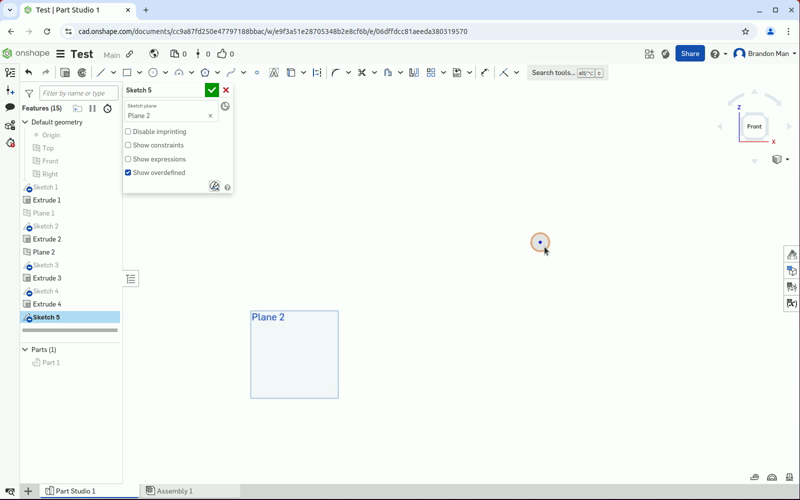
scroll(6)
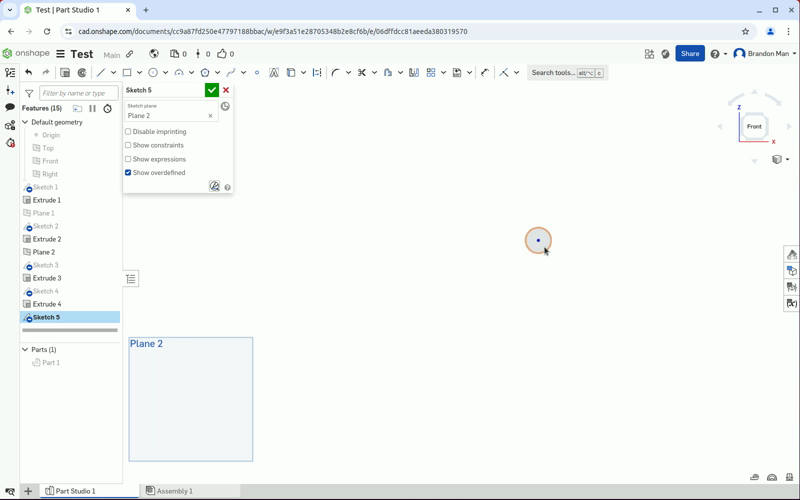
scroll(6)
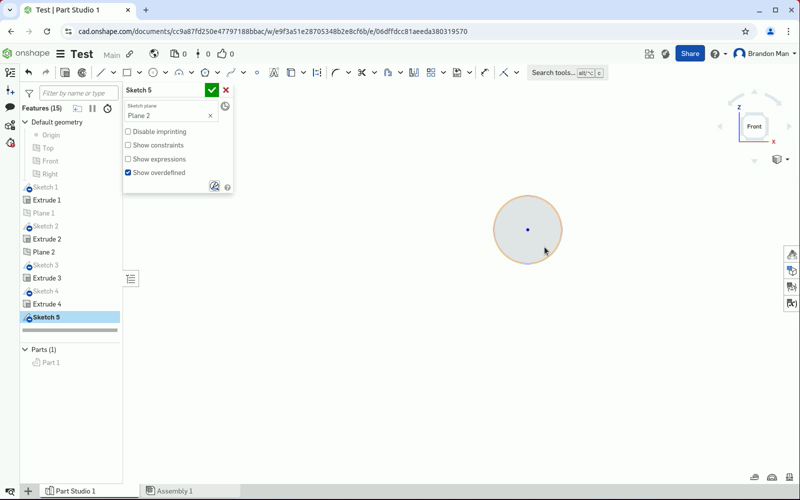
click(544, 246)
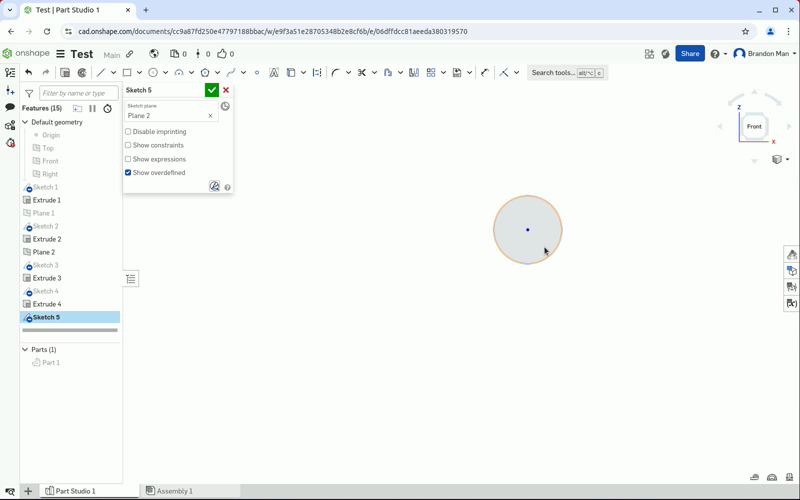
scroll(-6)
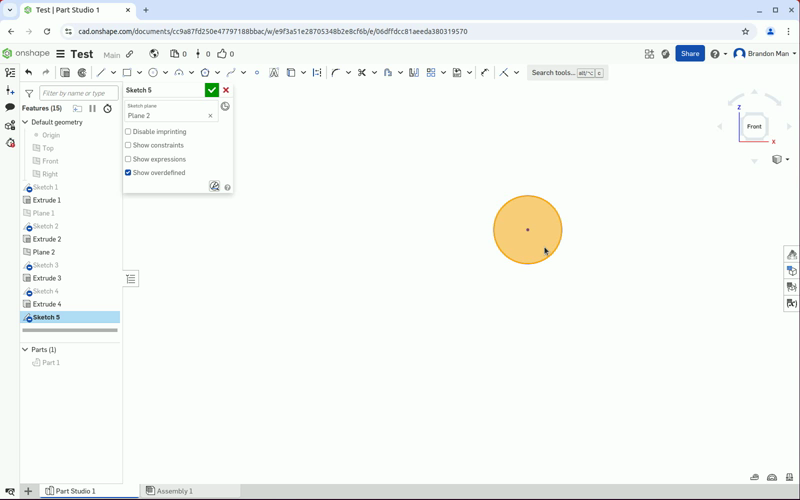
scroll(-6)
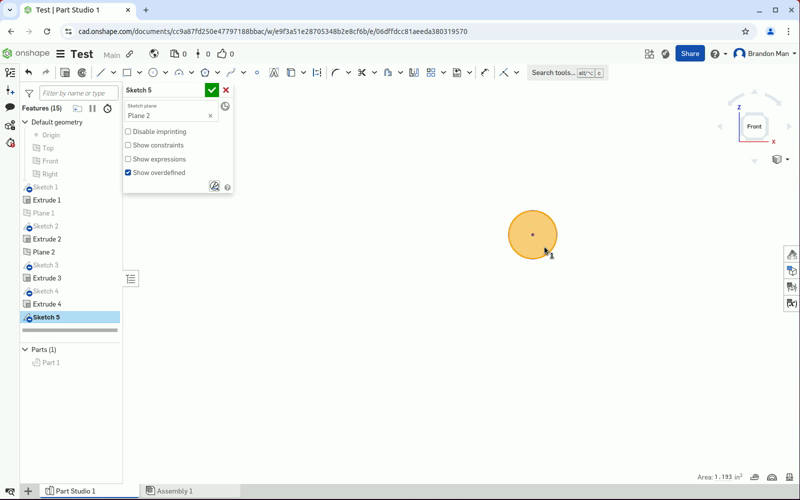
scroll(-6)
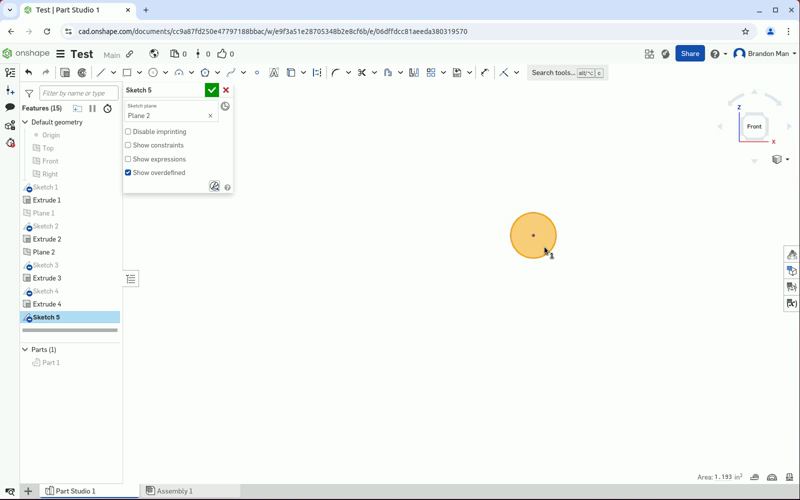
scroll(-6)
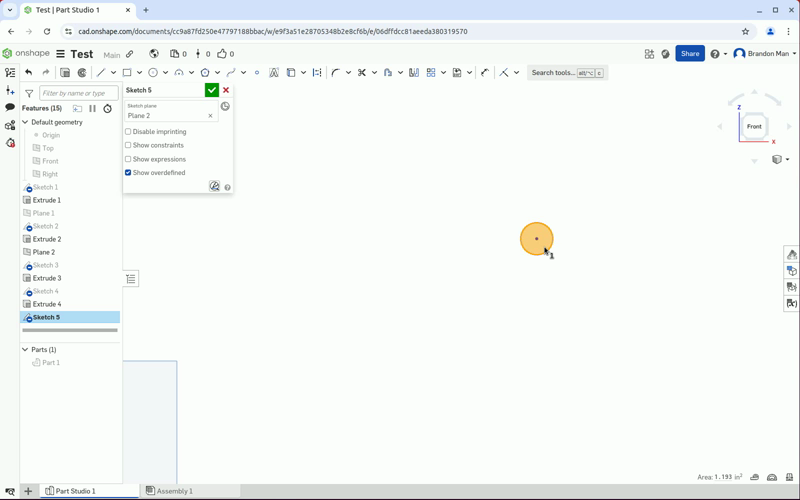
scroll(-6)
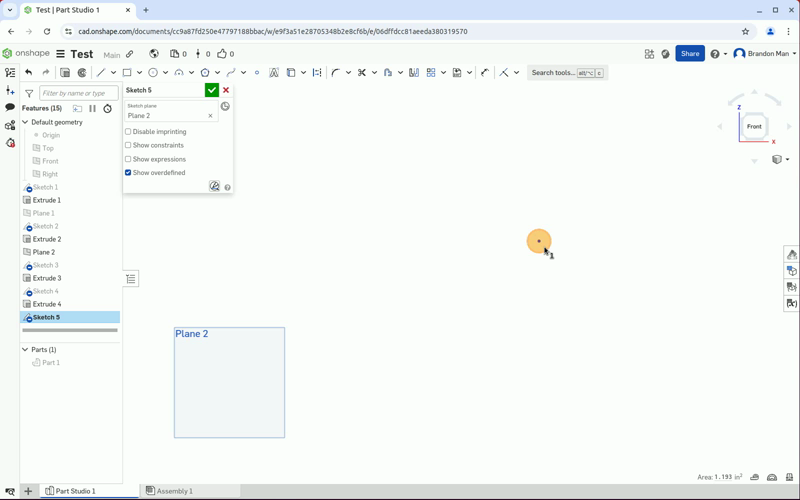
scroll(-6)
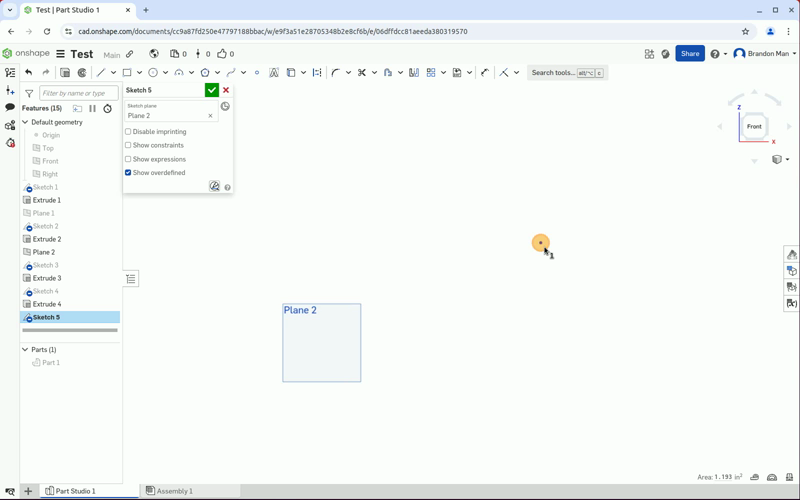
scroll(-6)
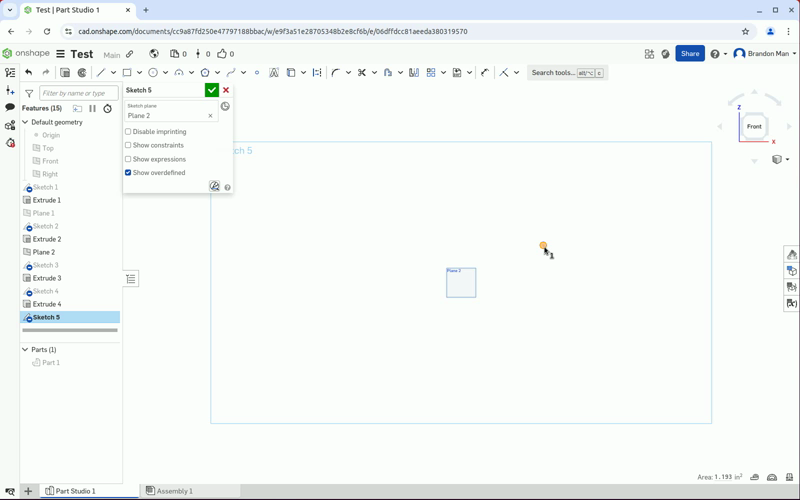
mouse_move(73, 352)
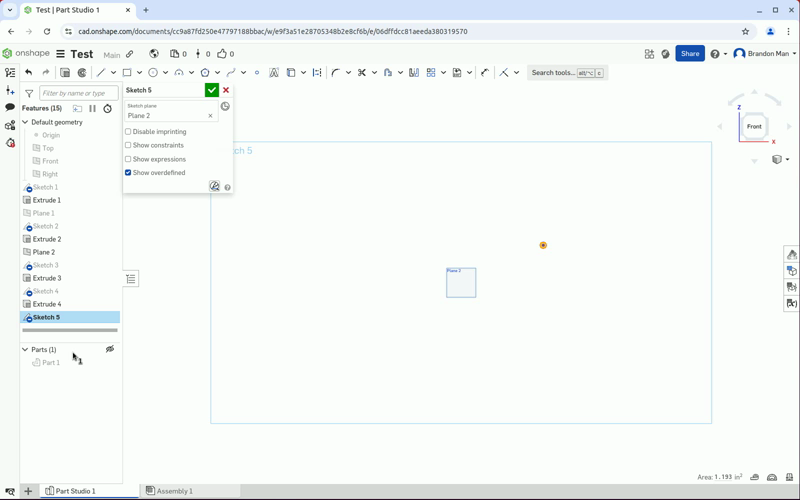
key(shift+y)
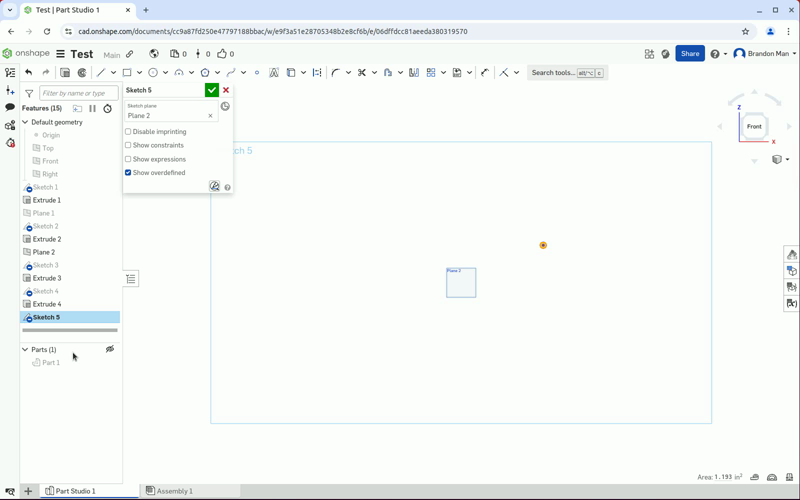
key(shift+e)
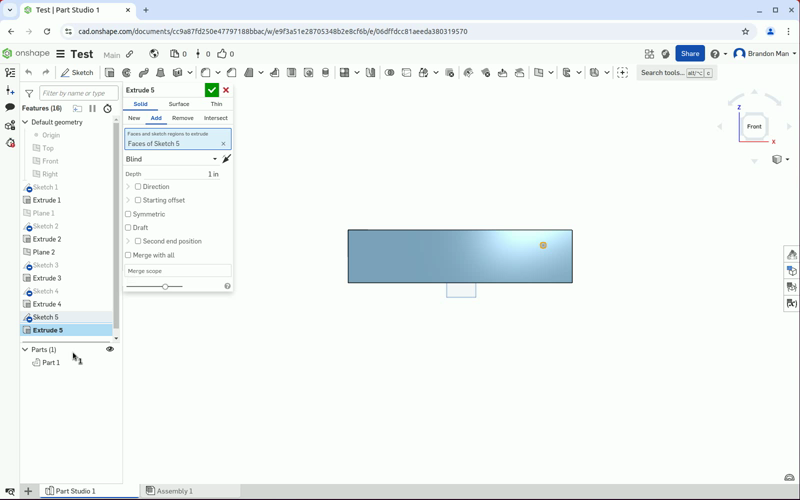
mouse_move(143, 106)
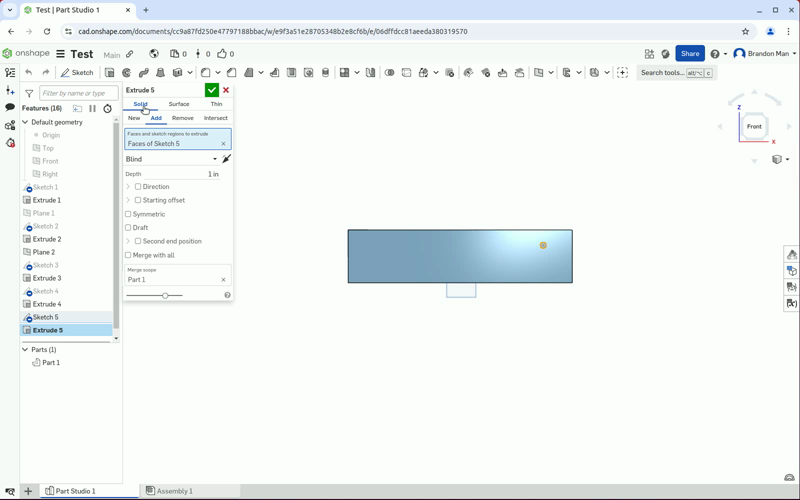
click(143, 106)
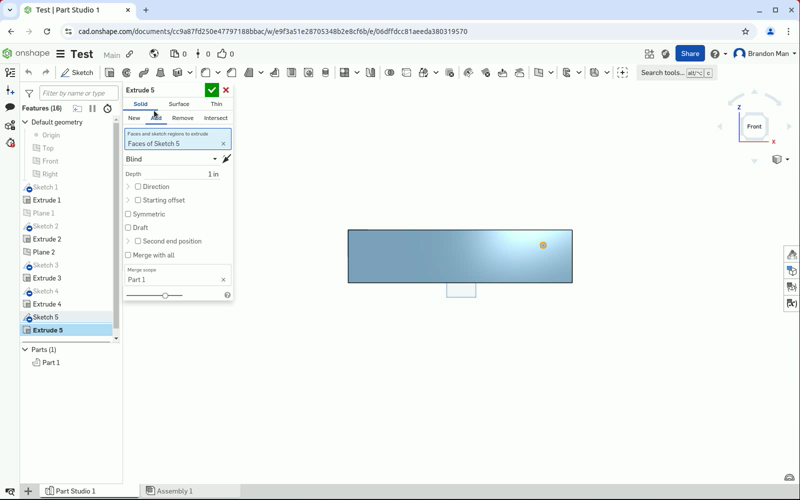
mouse_move(186, 120)
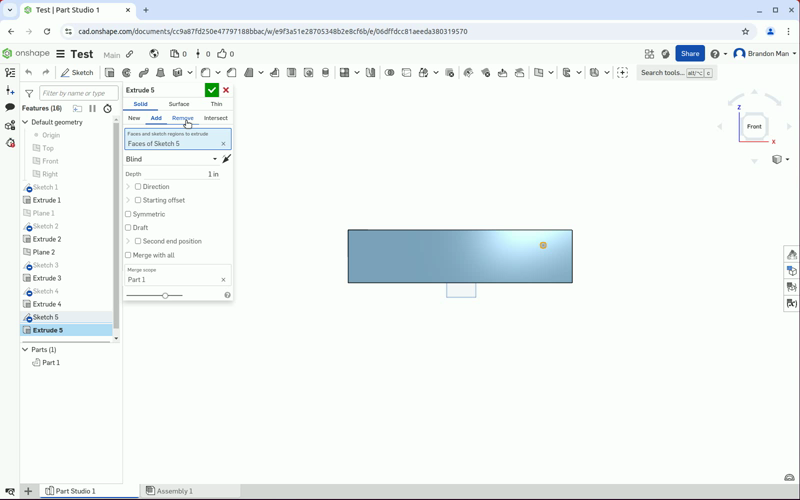
click(186, 120)
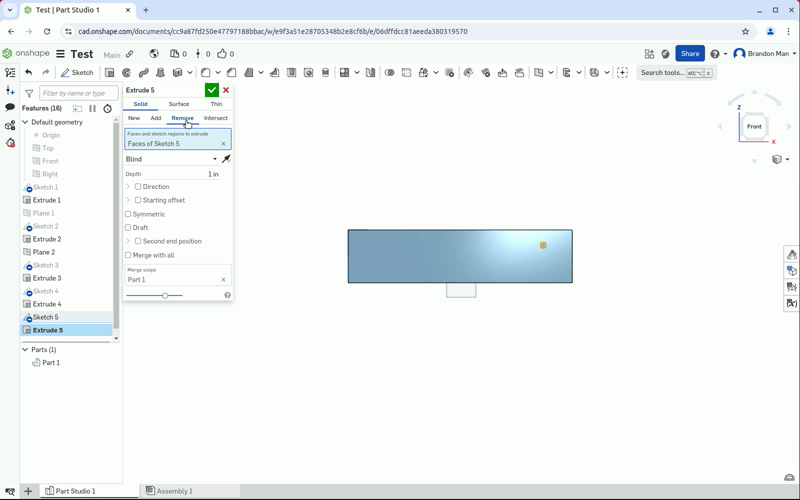
key(tab, 4)
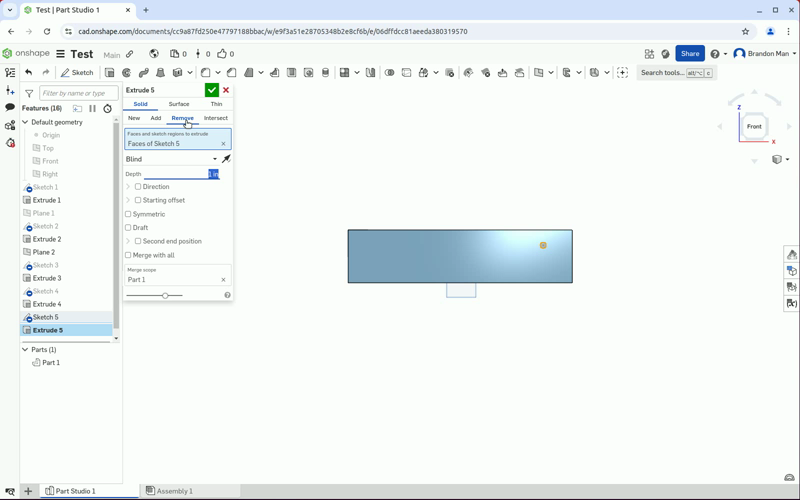
text(1.204)
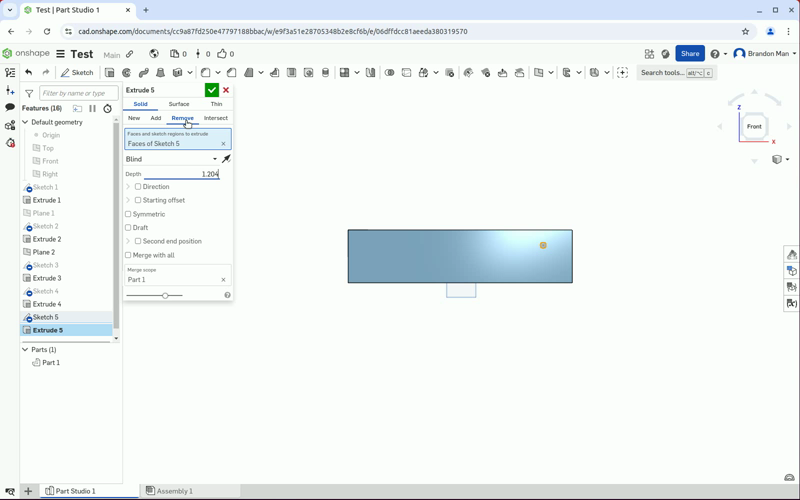
key(tab, 6)
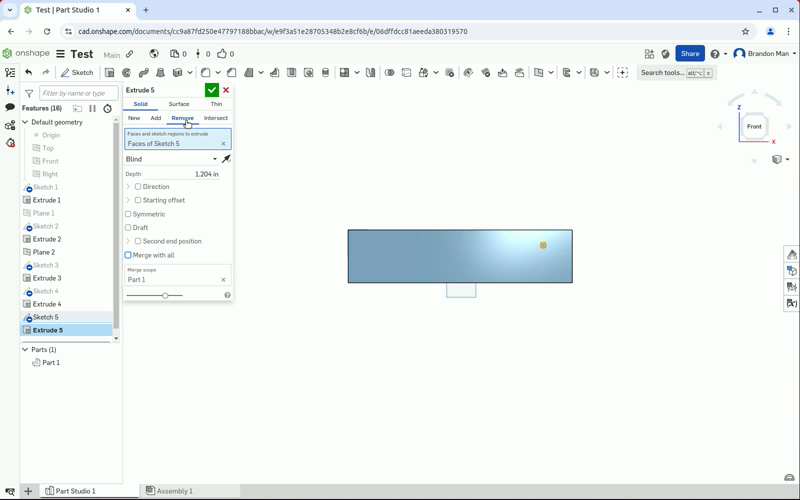
key(space)
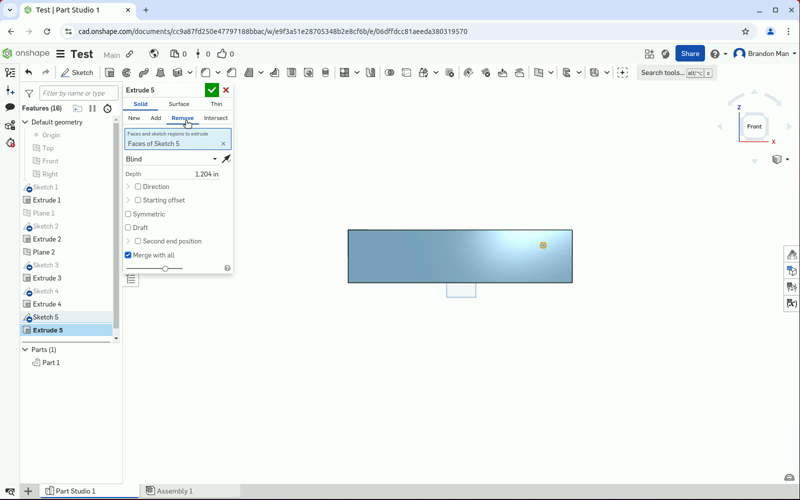
key(enter)
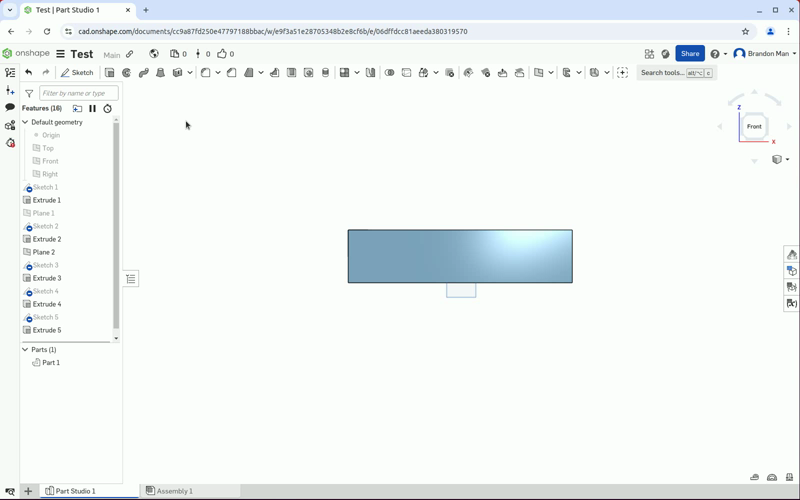
key(shift+h)
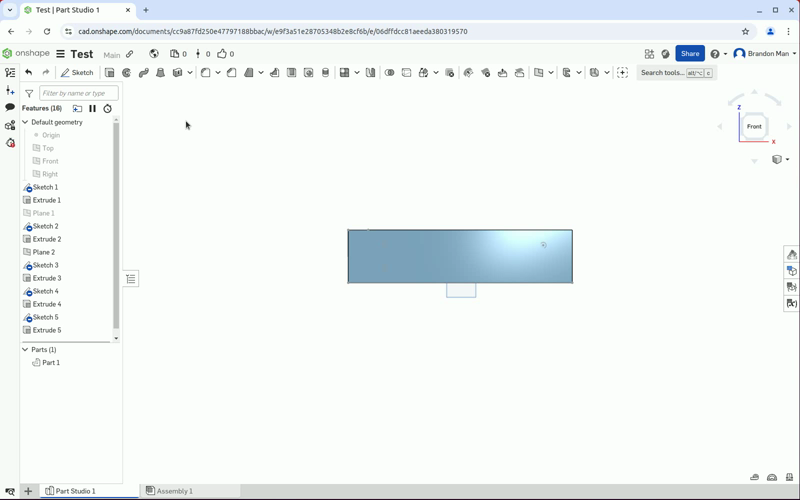
key(shift+h)
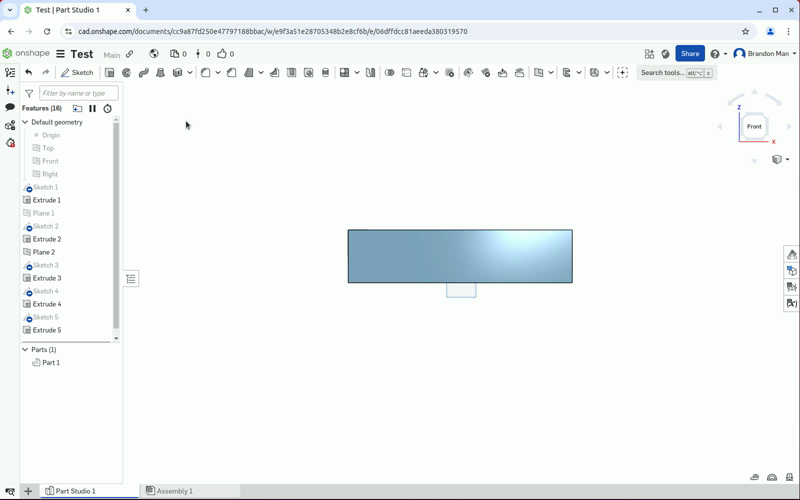
mouse_move(69, 189)
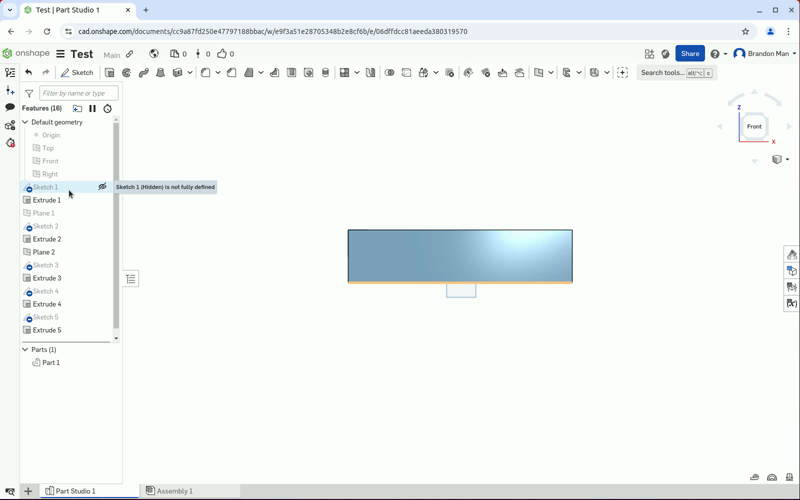
click(69, 189)
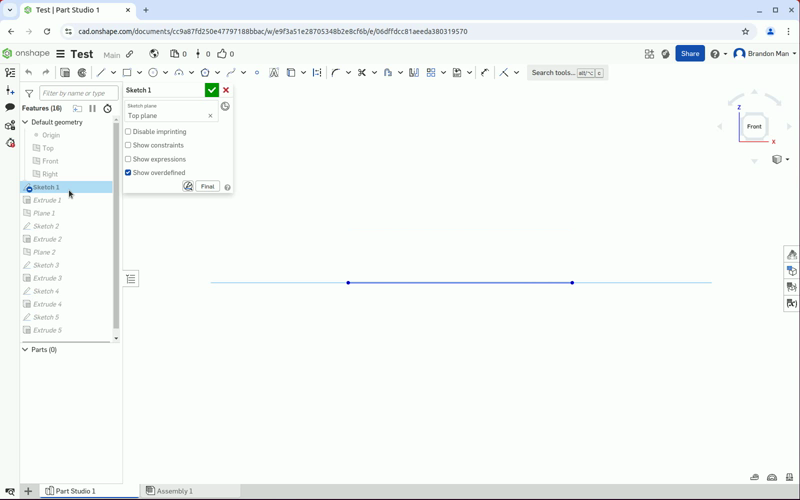
mouse_move(229, 92)
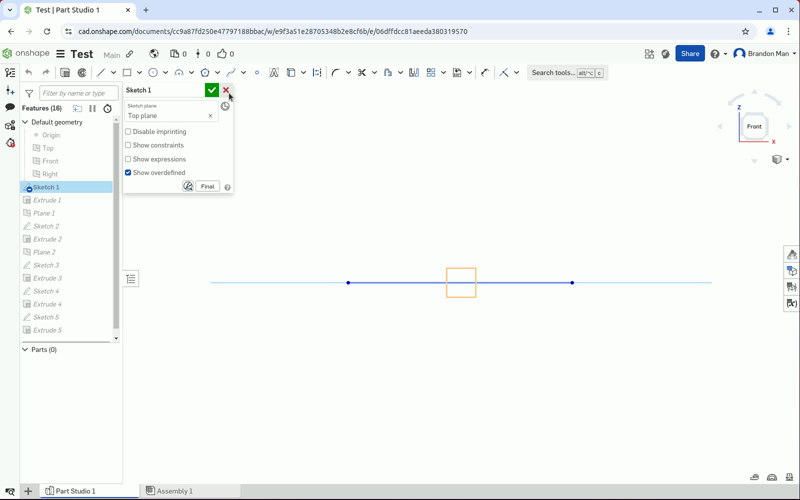
click(229, 92)
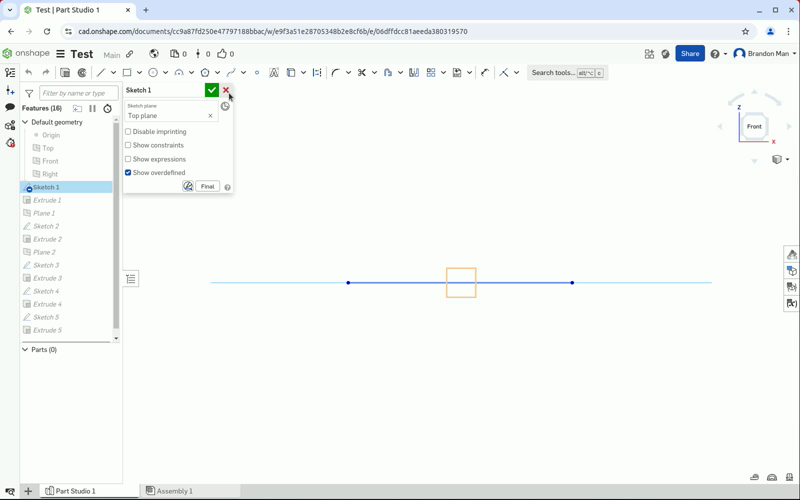
key(shift+s)
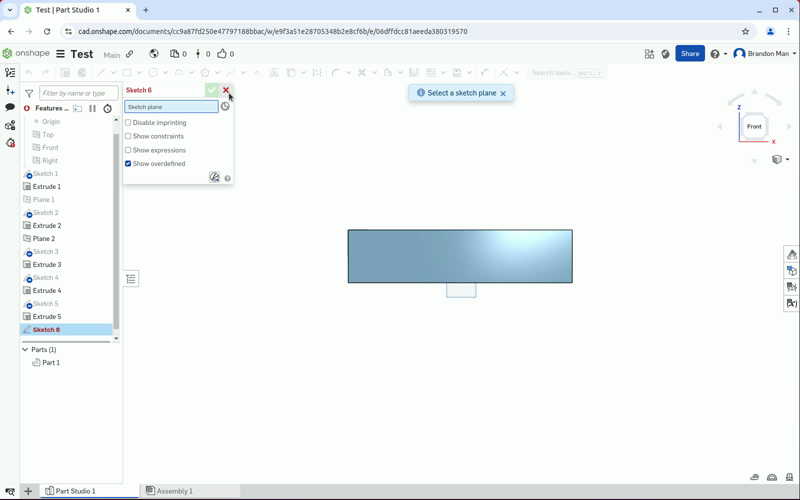
mouse_move(69, 241)
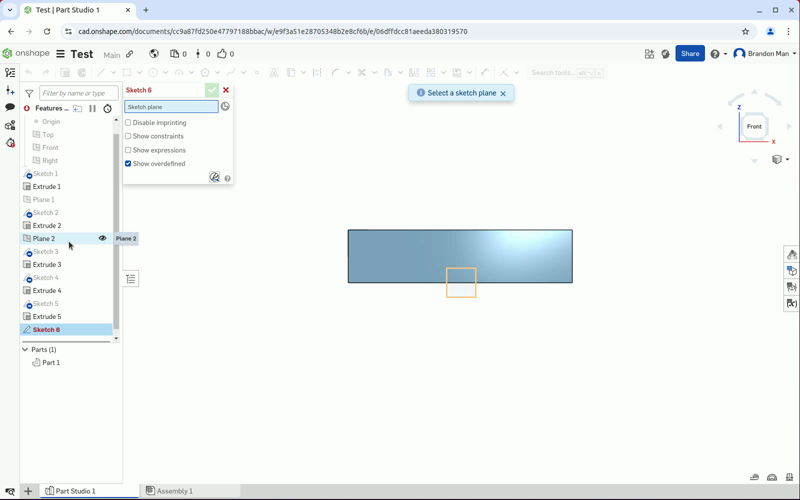
click(69, 241)
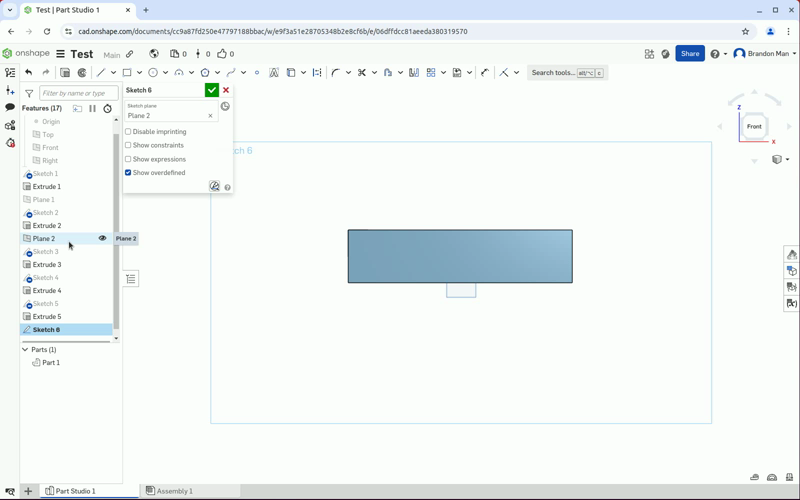
mouse_move(73, 352)
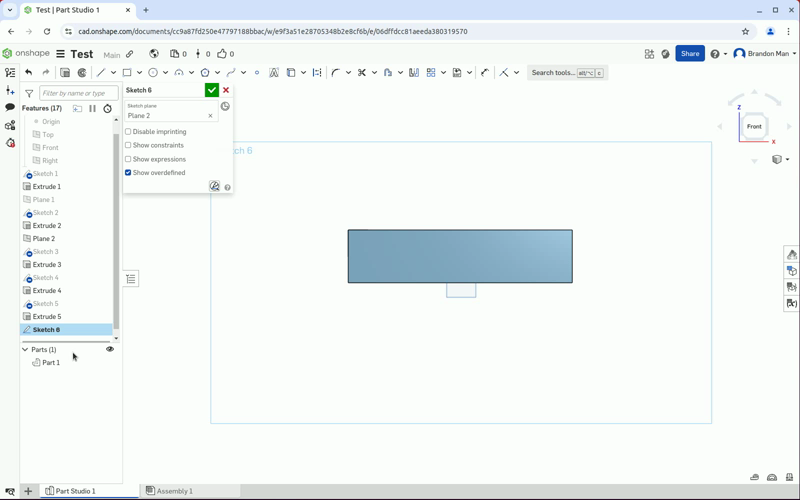
key(y)
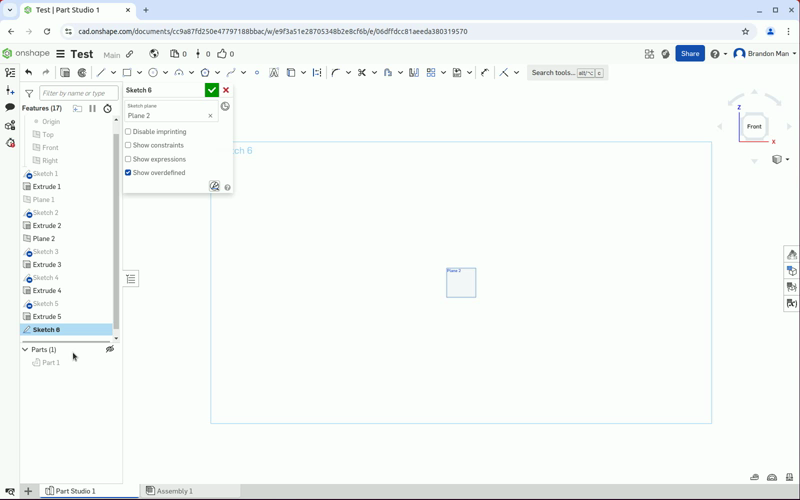
key(c)
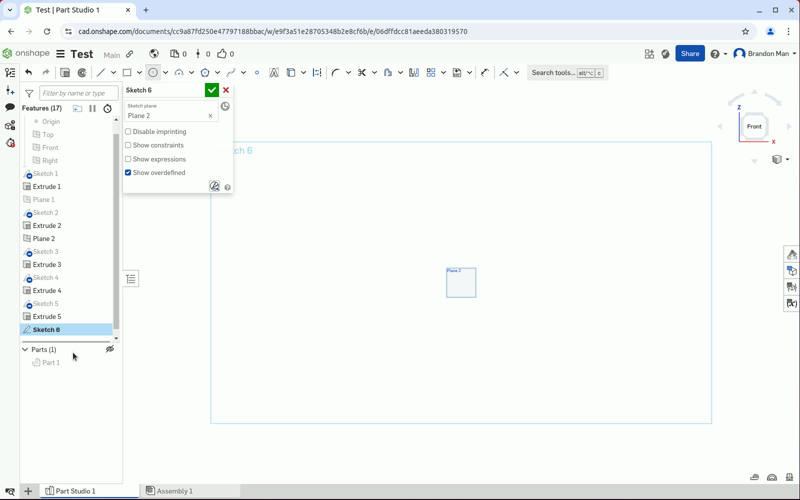
key_down(shift)
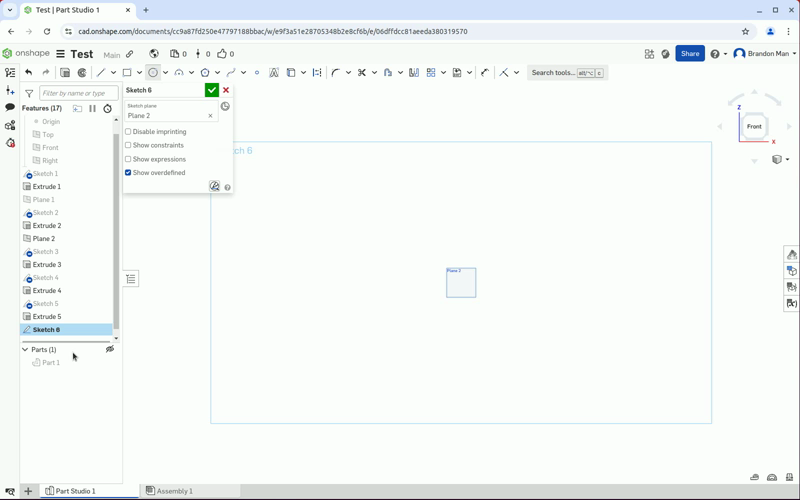
mouse_move(543, 268)
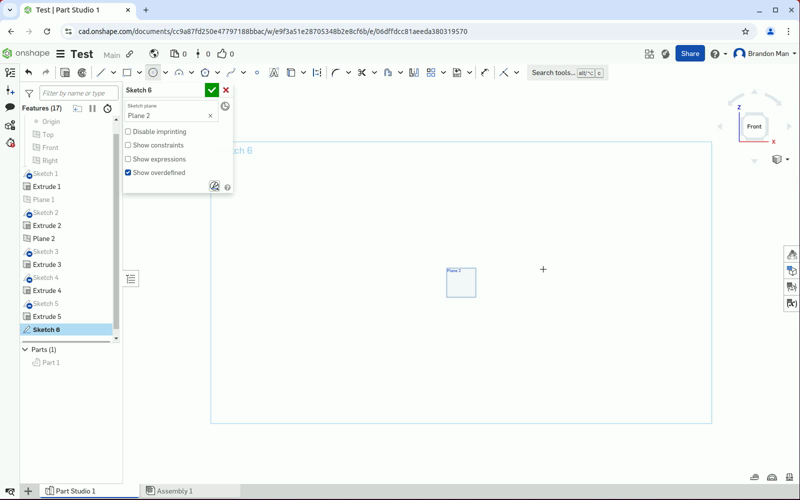
click(543, 268)
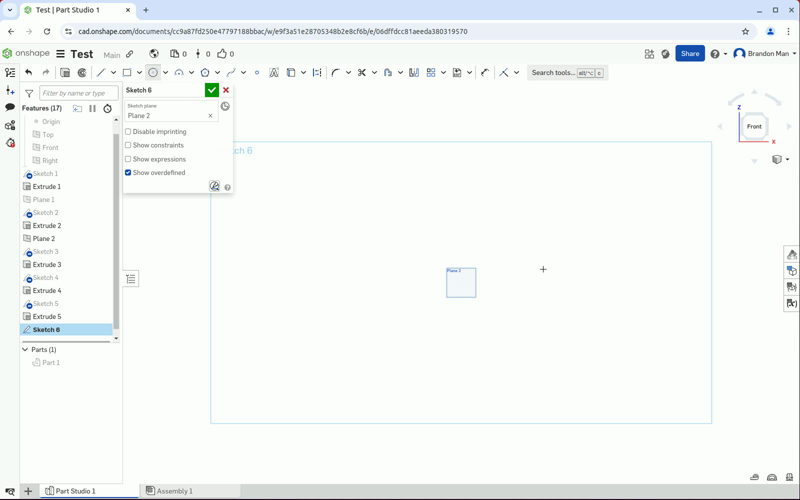
key_up(shift)
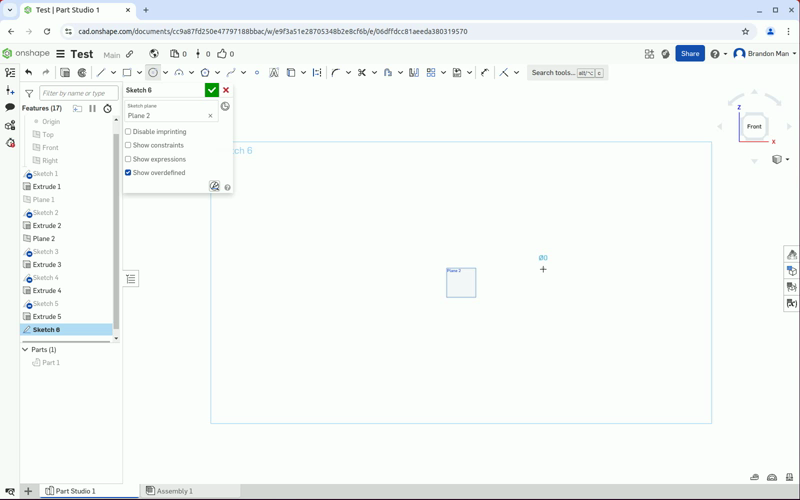
mouse_move(546, 268)
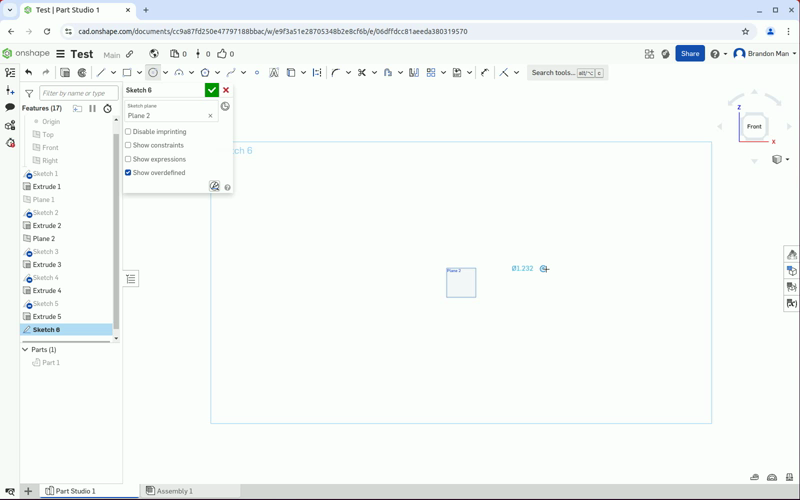
click(546, 268)
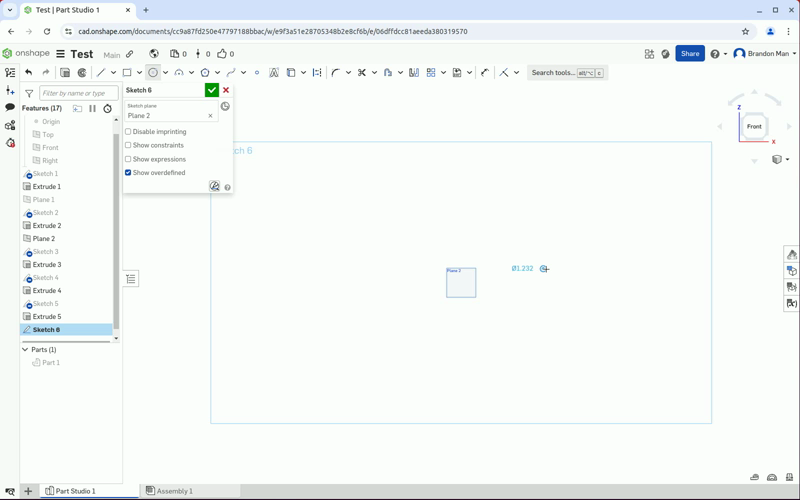
key(esc)
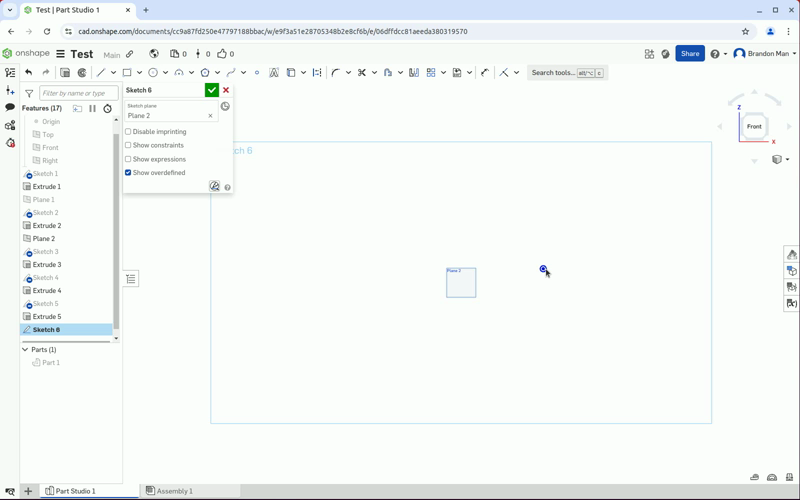
mouse_move(542, 268)
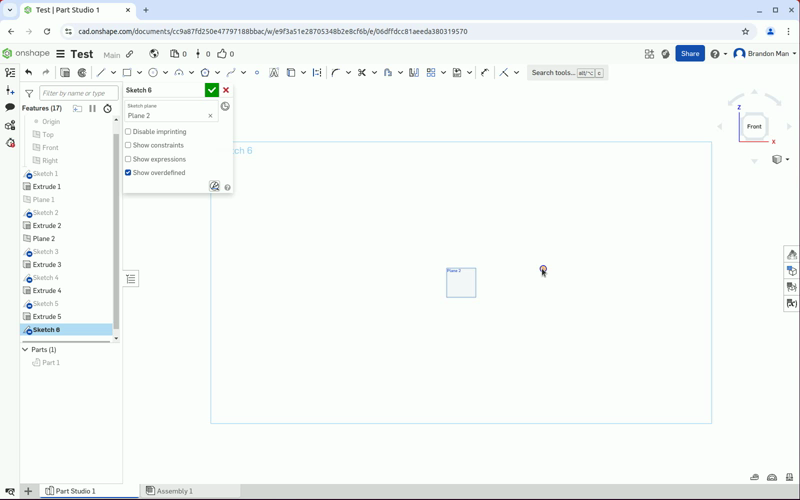
scroll(6)
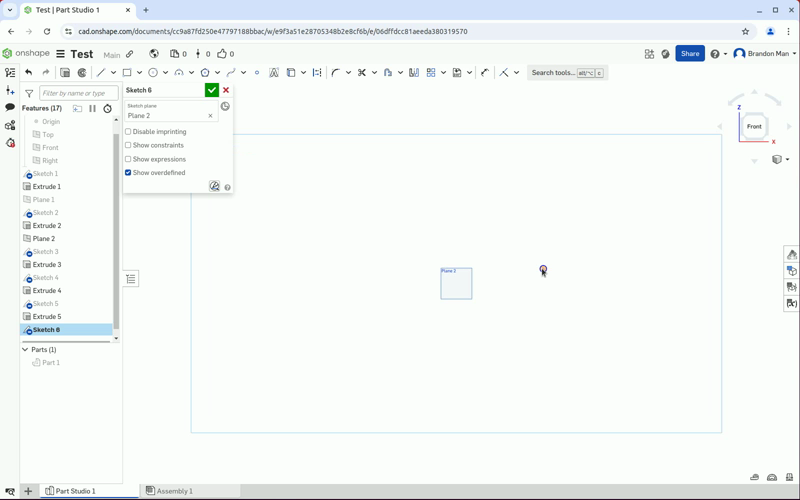
scroll(6)
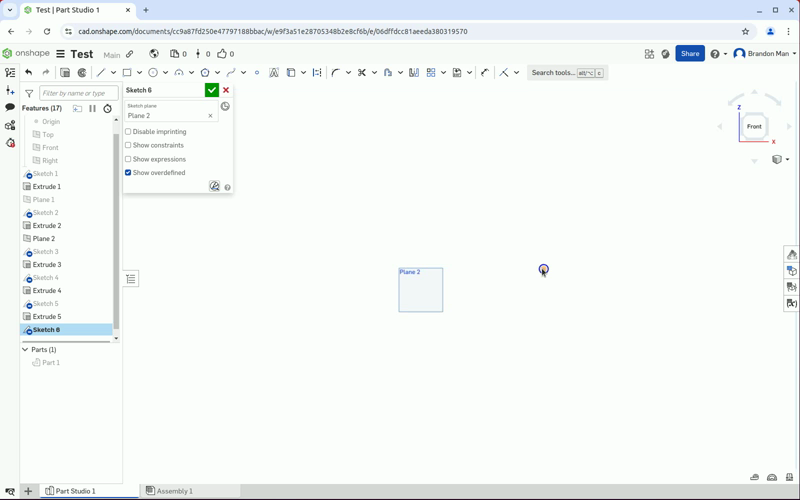
scroll(6)
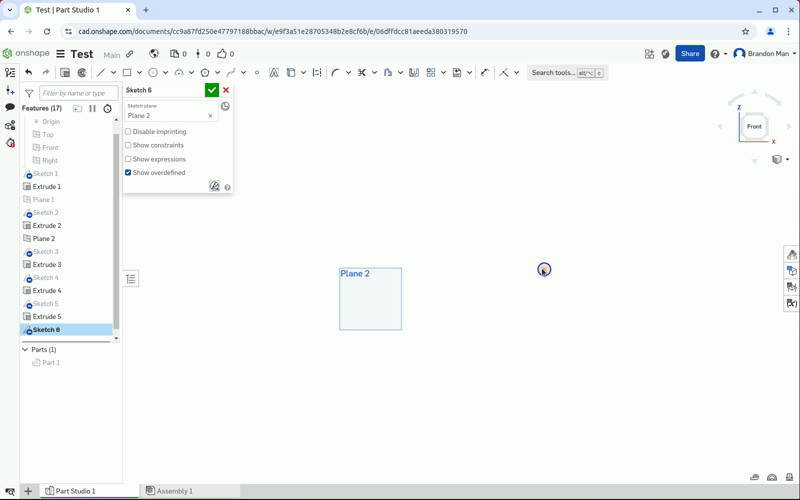
scroll(6)
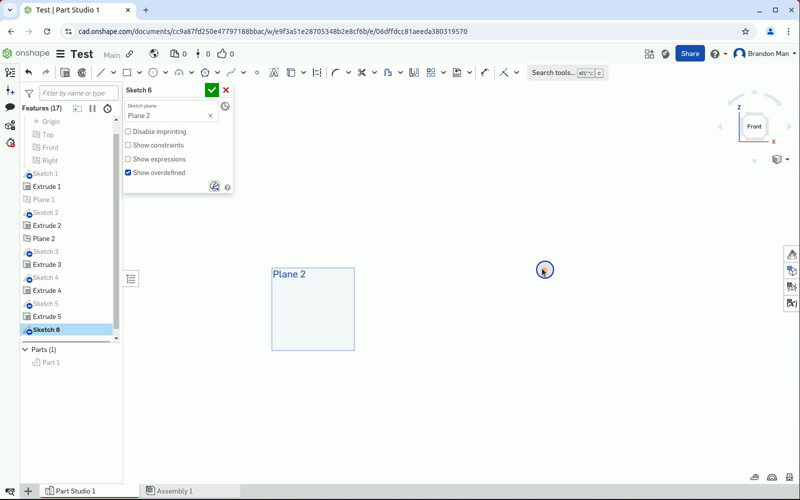
scroll(6)
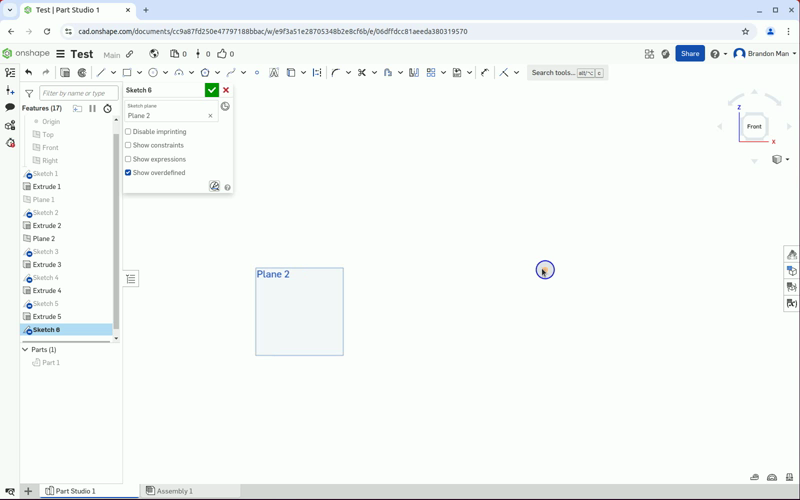
scroll(6)
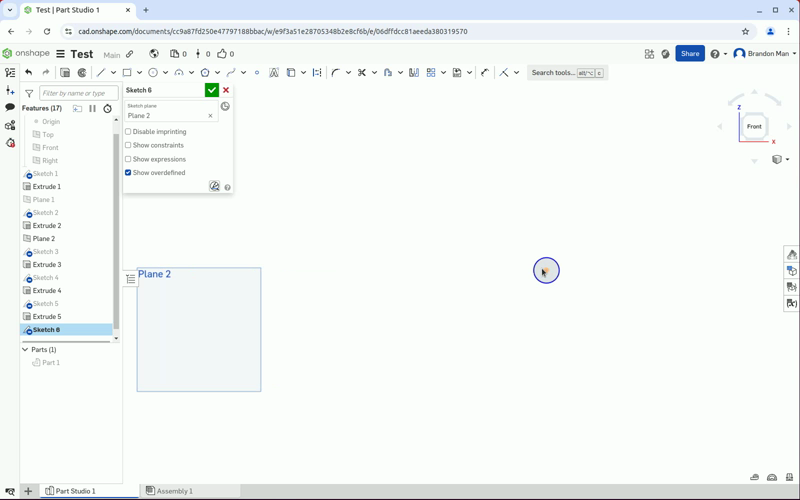
scroll(6)
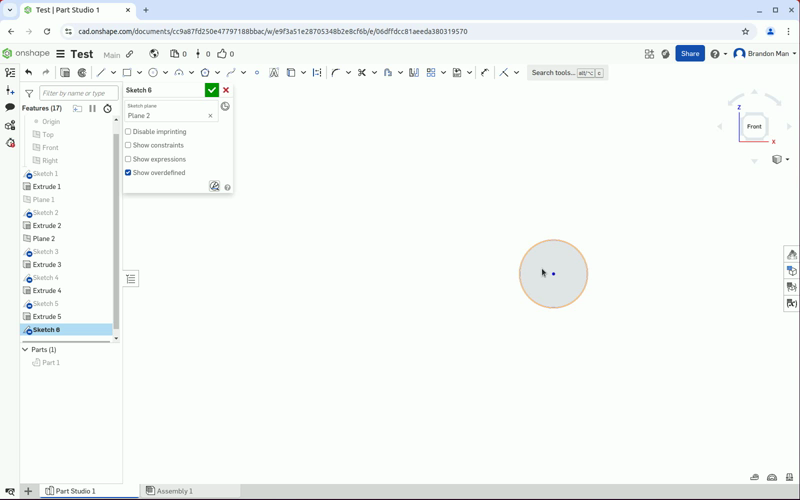
click(542, 268)
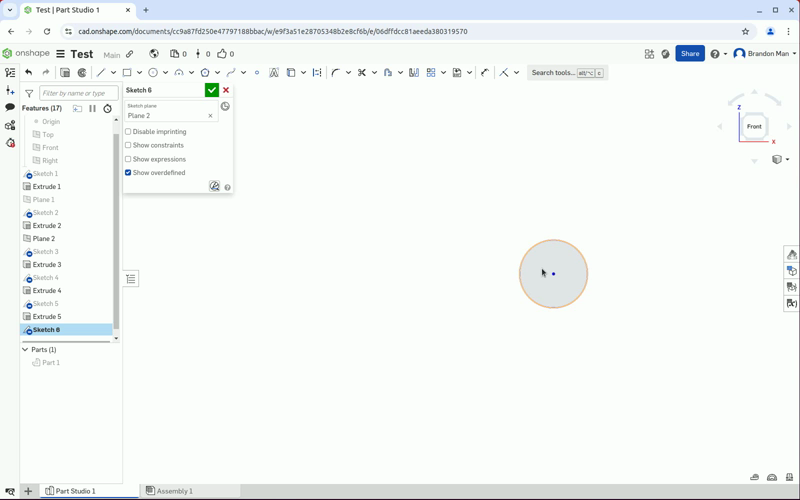
scroll(-6)
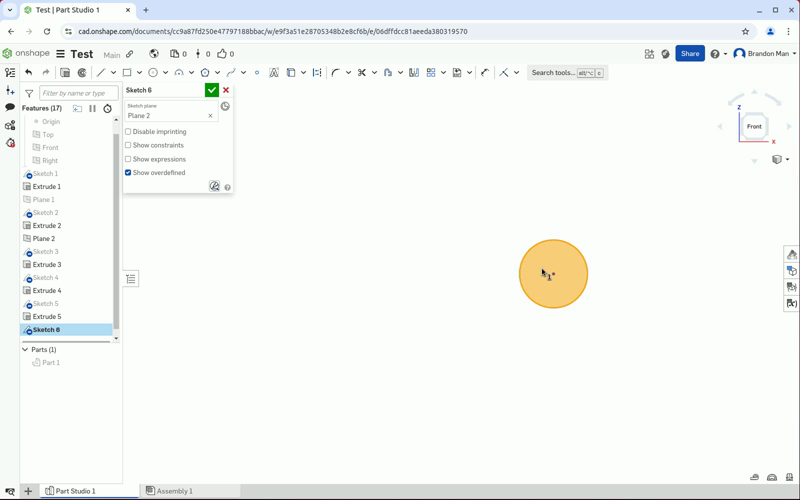
scroll(-6)
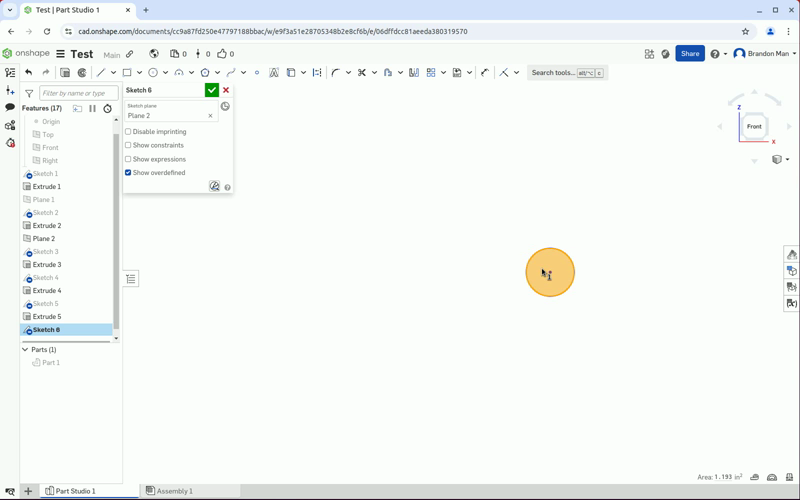
scroll(-6)
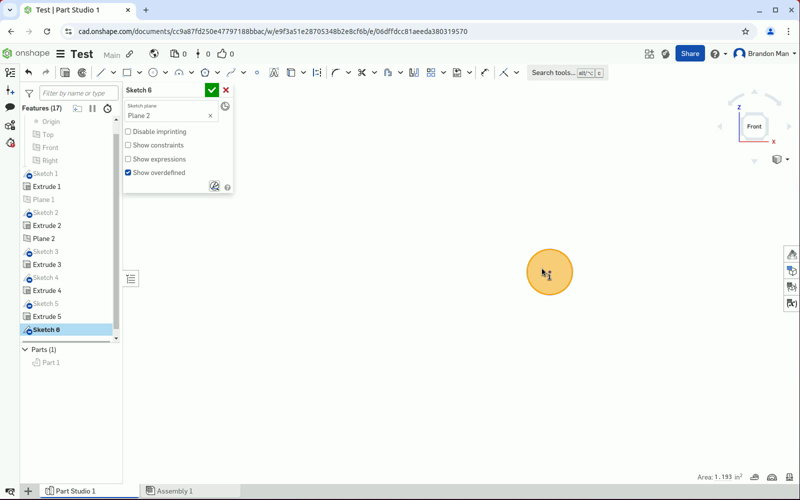
scroll(-6)
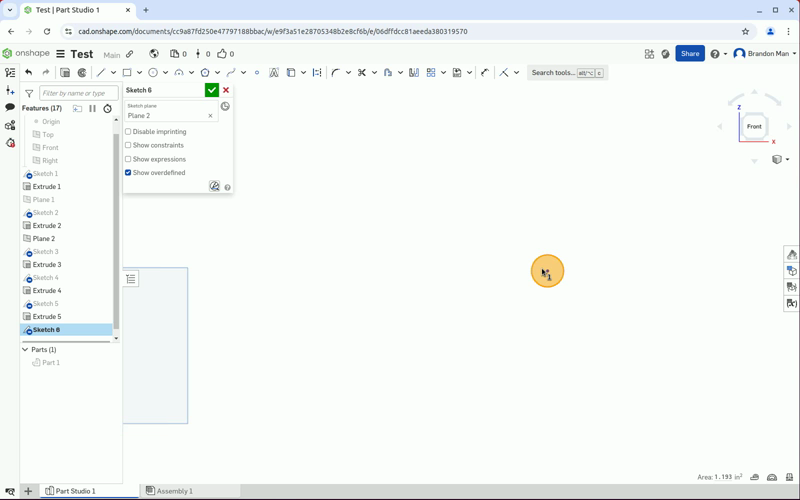
scroll(-6)
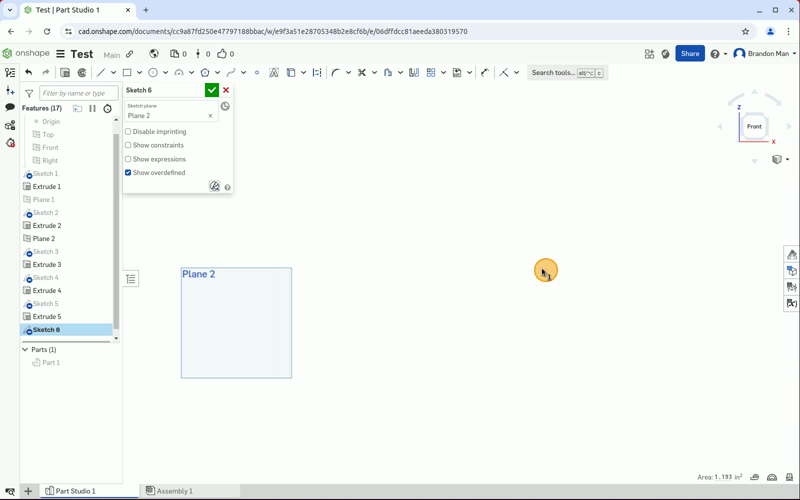
scroll(-6)
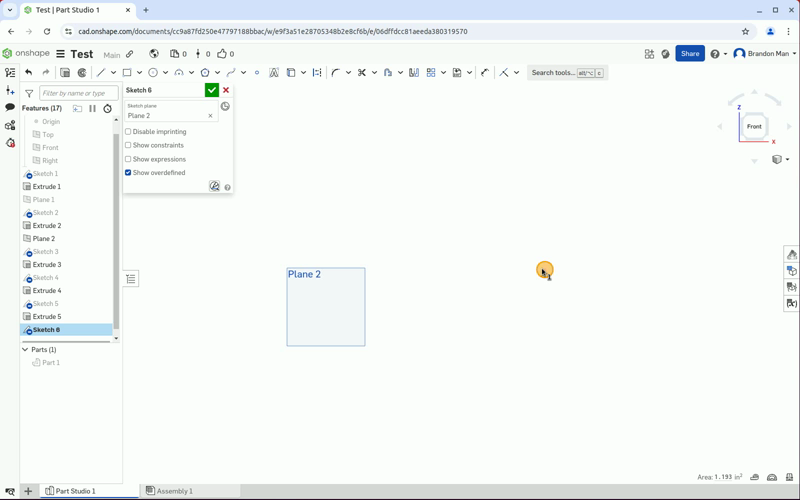
scroll(-6)
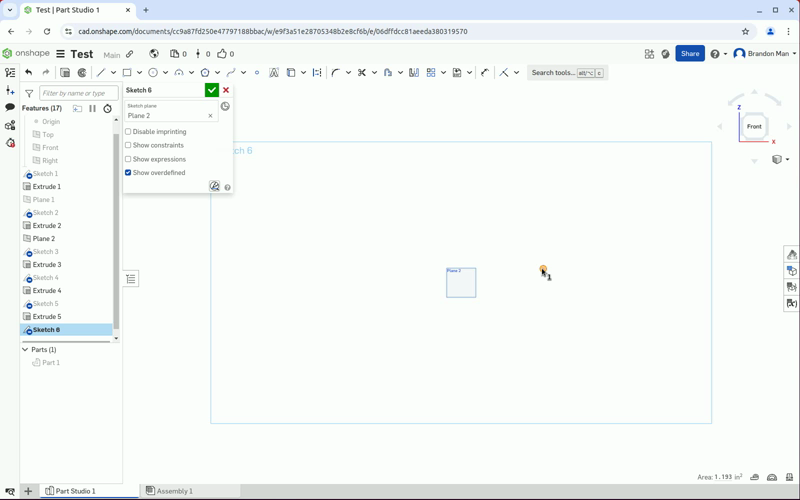
mouse_move(73, 352)
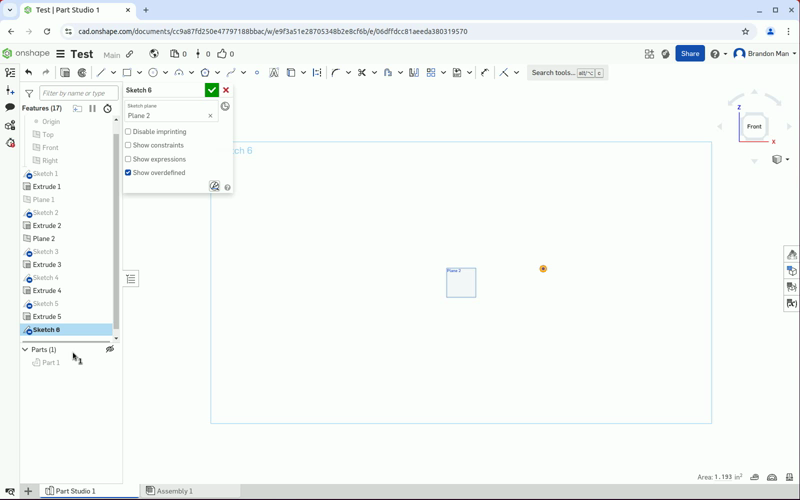
key(shift+y)
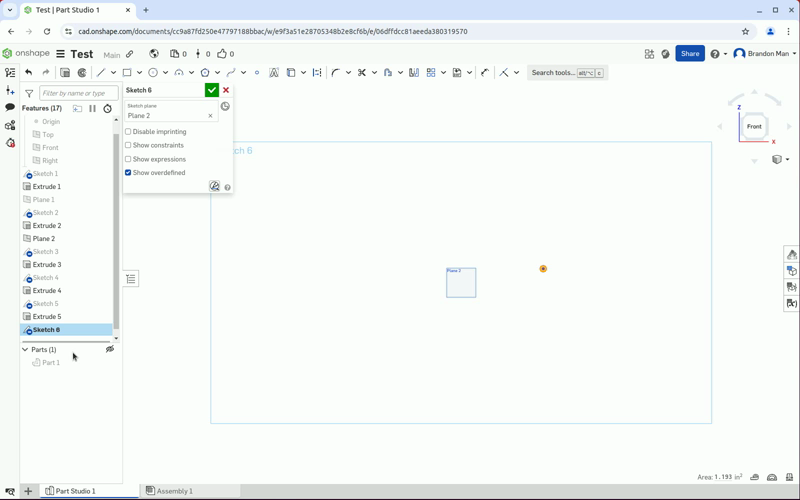
key(shift+e)
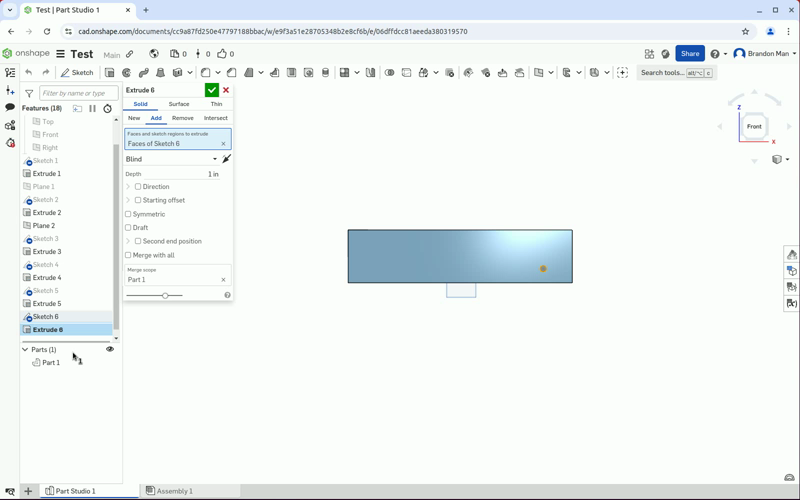
mouse_move(143, 106)
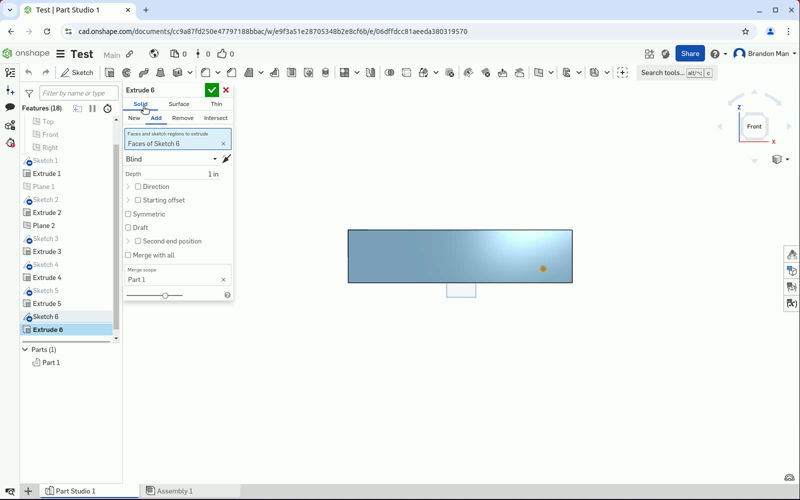
click(143, 106)
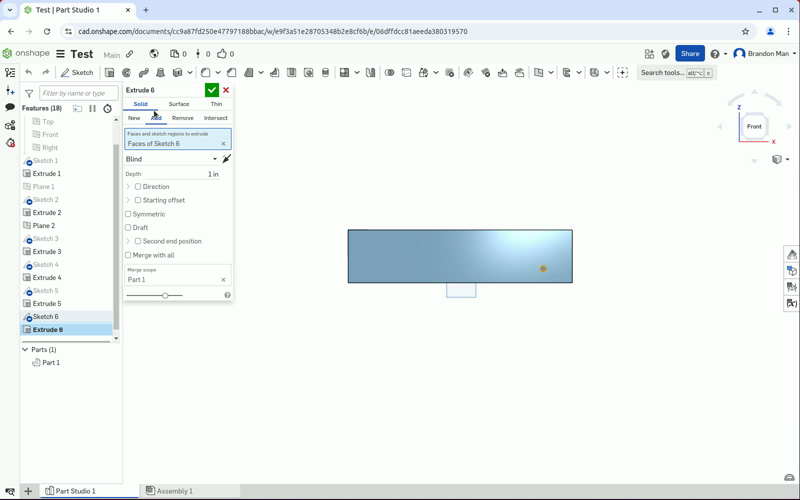
mouse_move(186, 120)
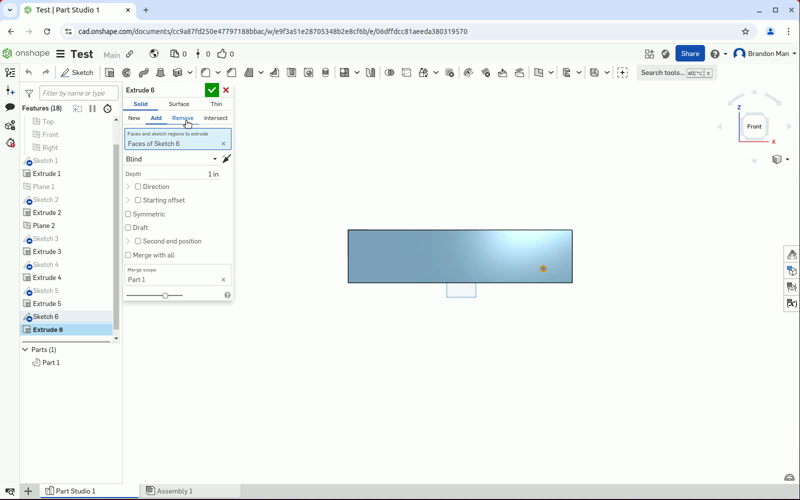
click(186, 120)
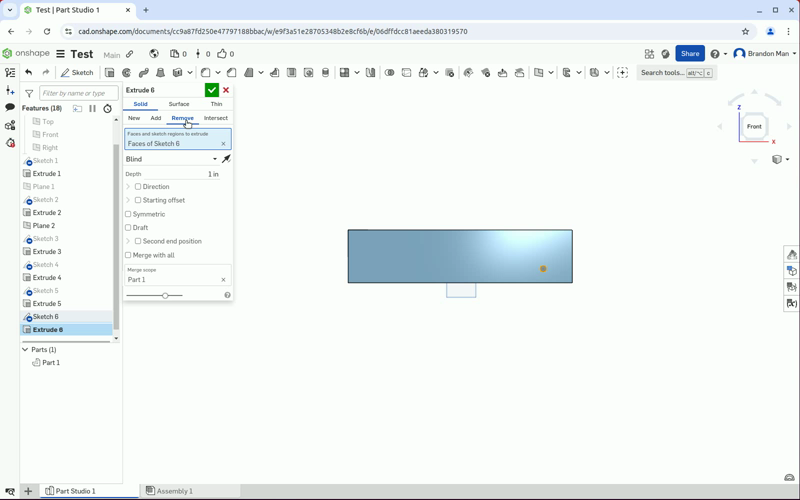
key(tab, 4)
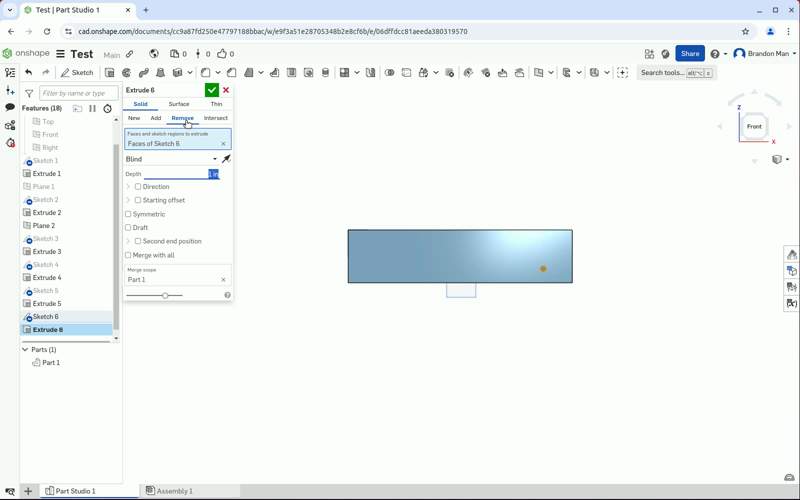
text(1.204)
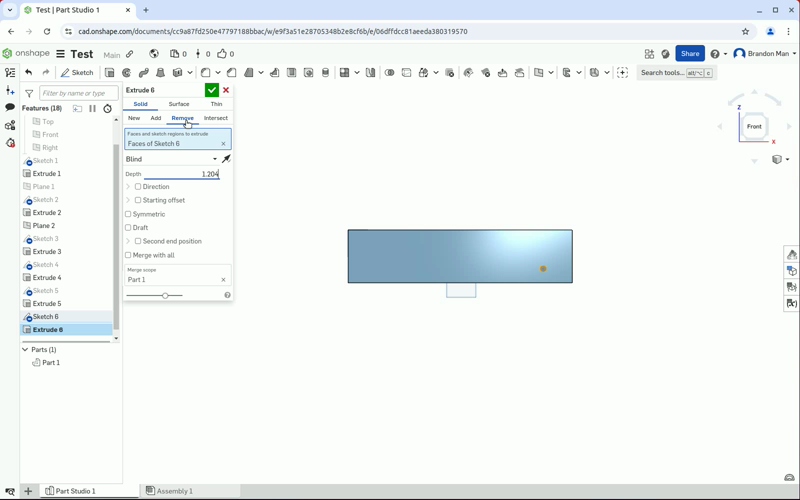
key(tab, 6)
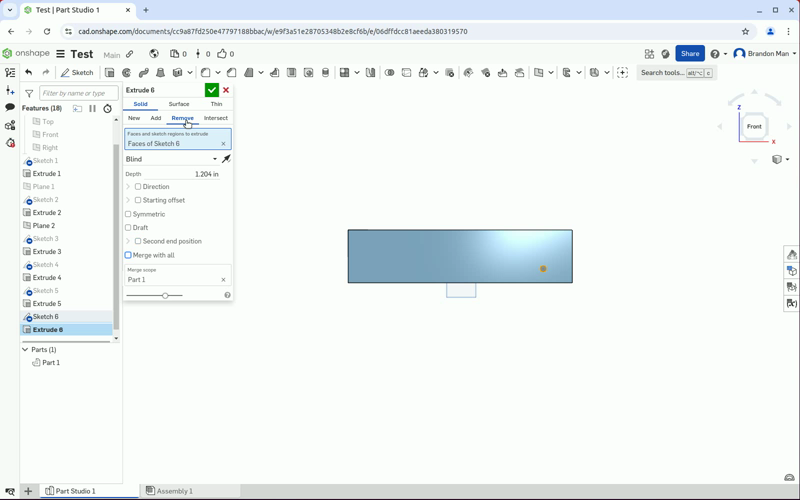
key(space)
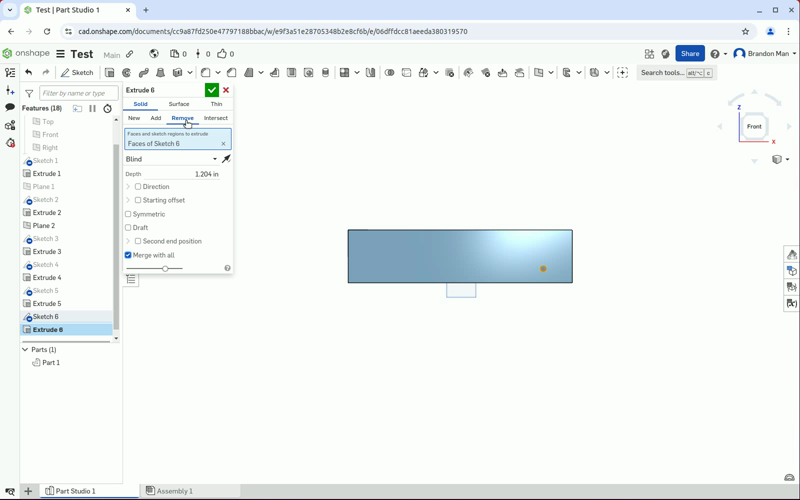
key(enter)
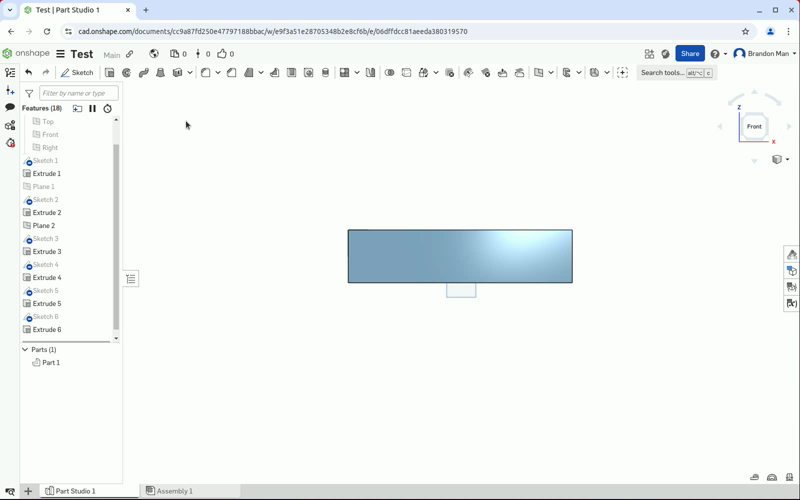
key(shift+h)
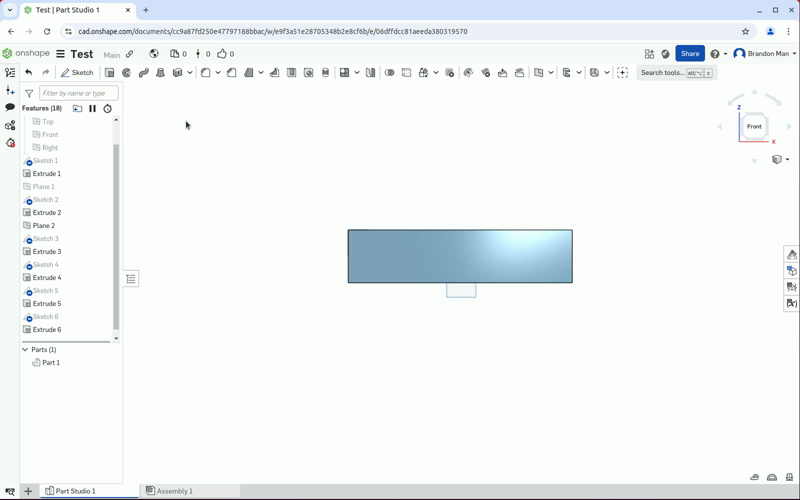
key(shift+h)
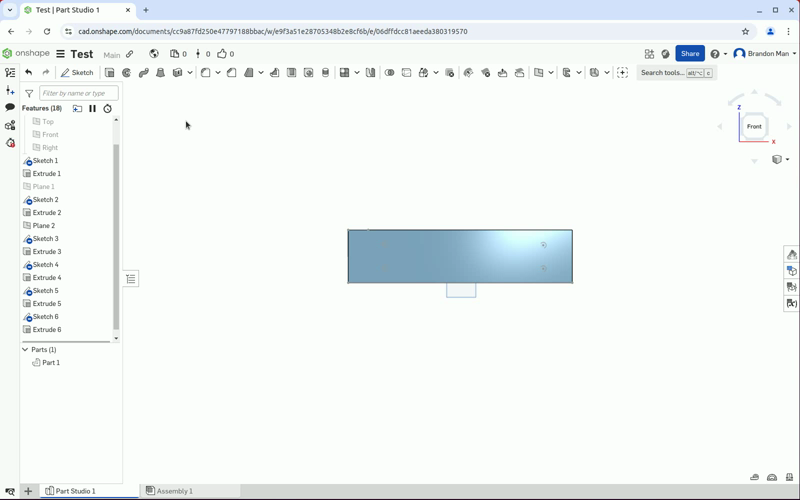
key(shift+7)
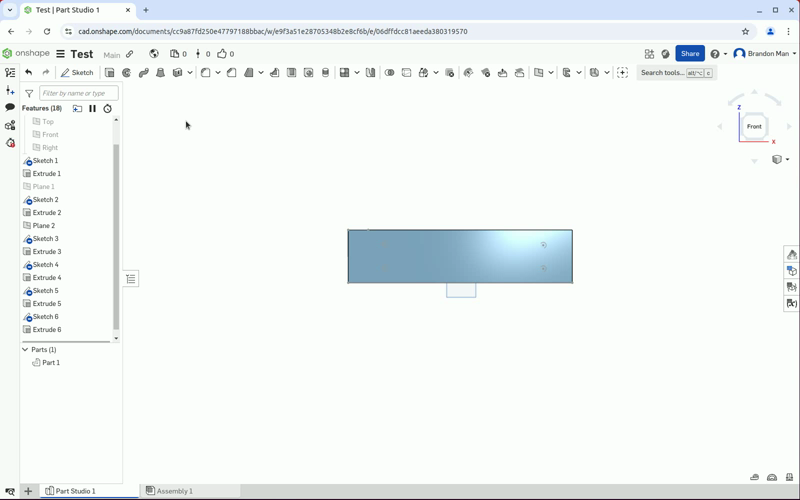
key(left, 2)
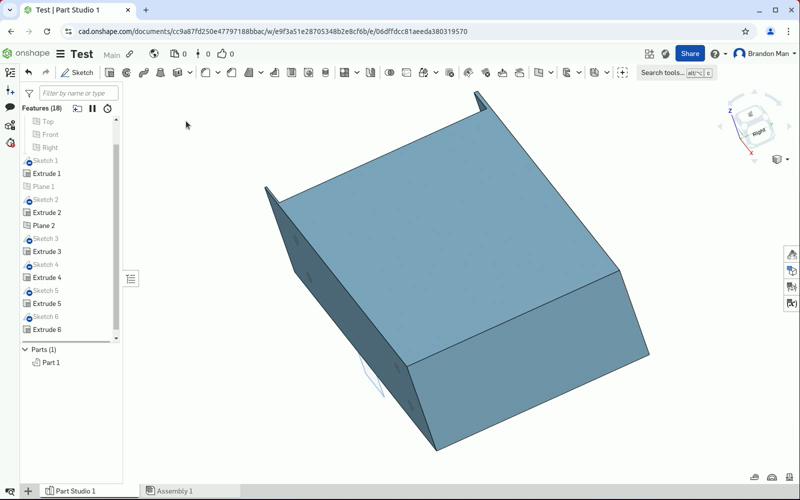
key(down, 2)
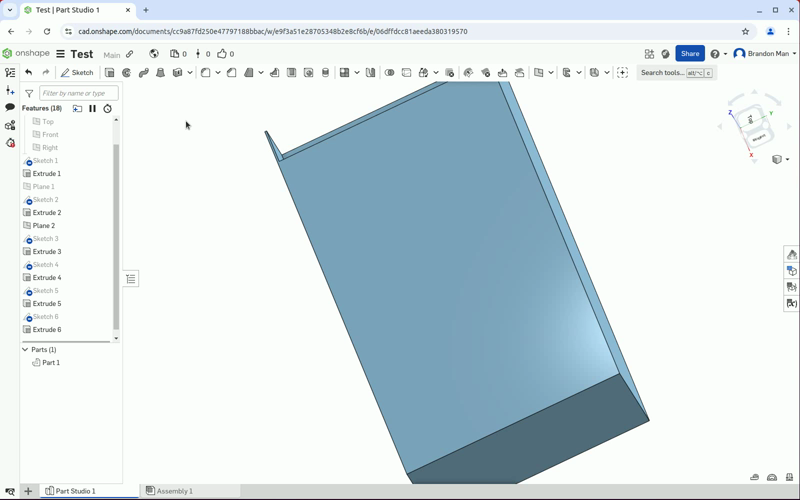
key(up, 2)
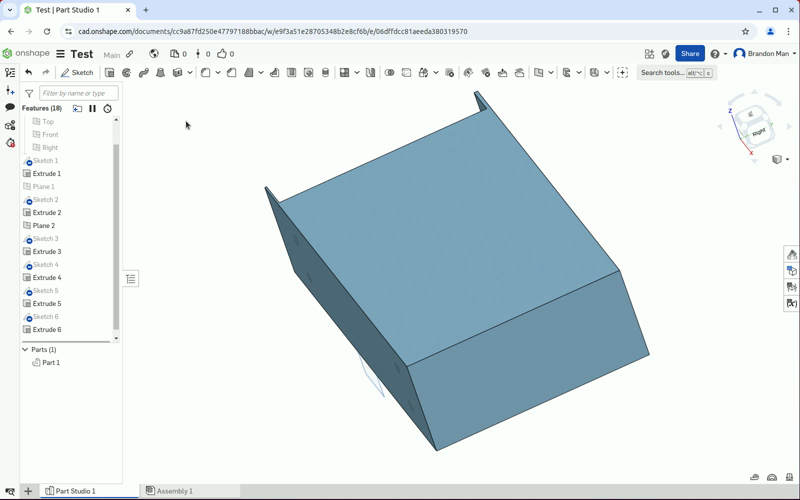
key(right, 2)
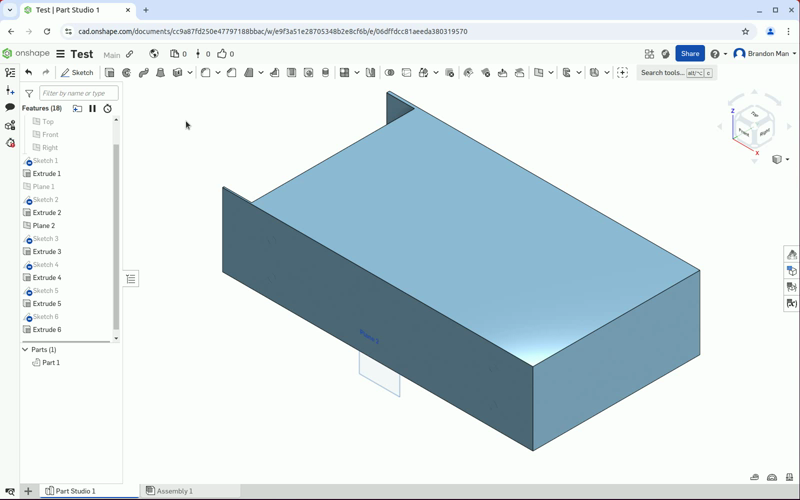
mouse_move(69, 163)
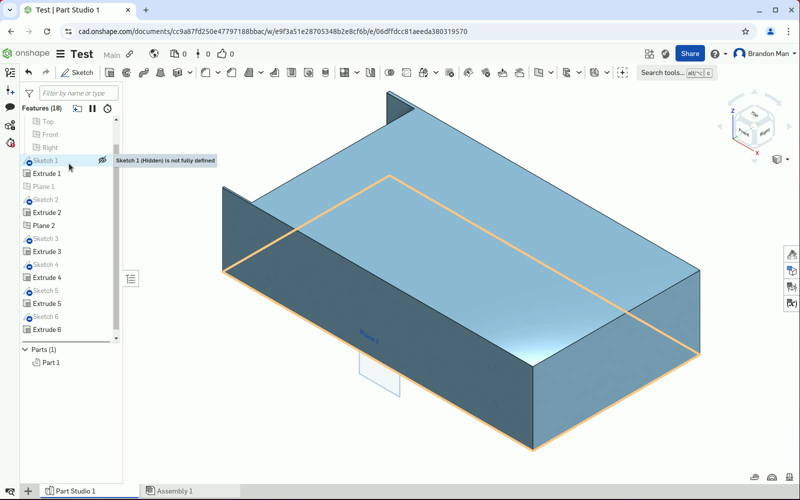
click(69, 163)